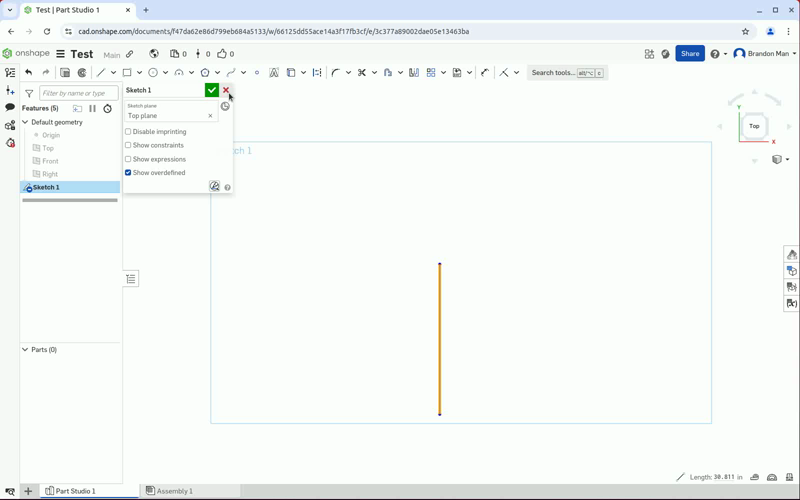
key(shift+h)
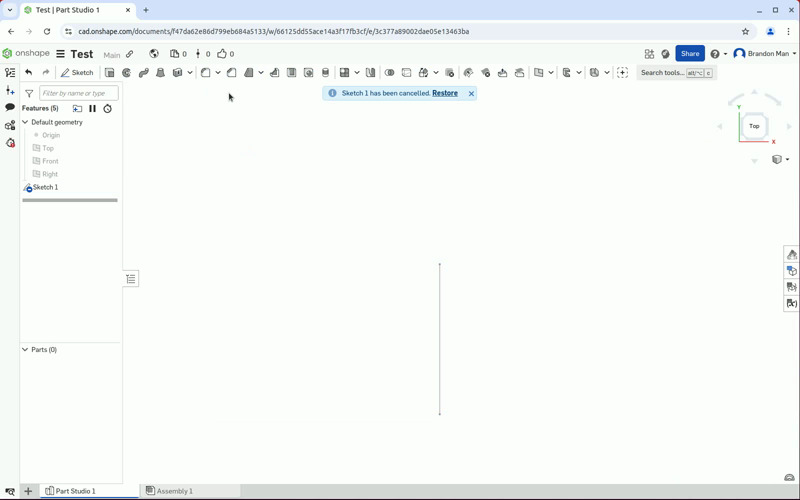
key(shift+s)
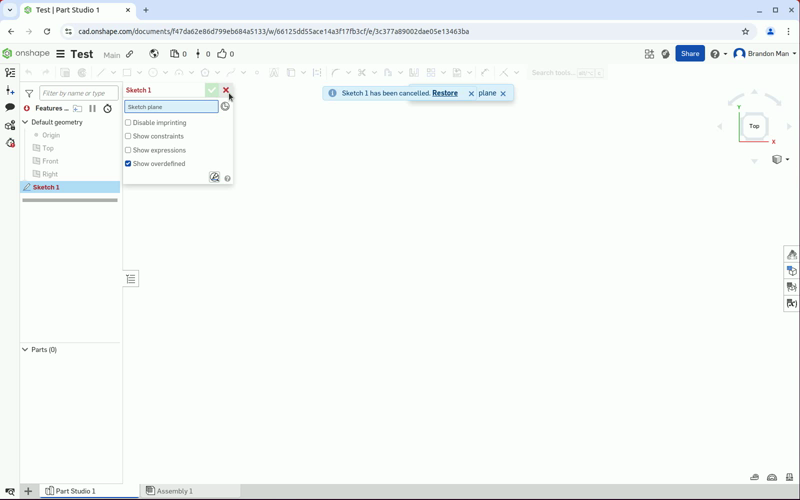
mouse_move(73, 150)
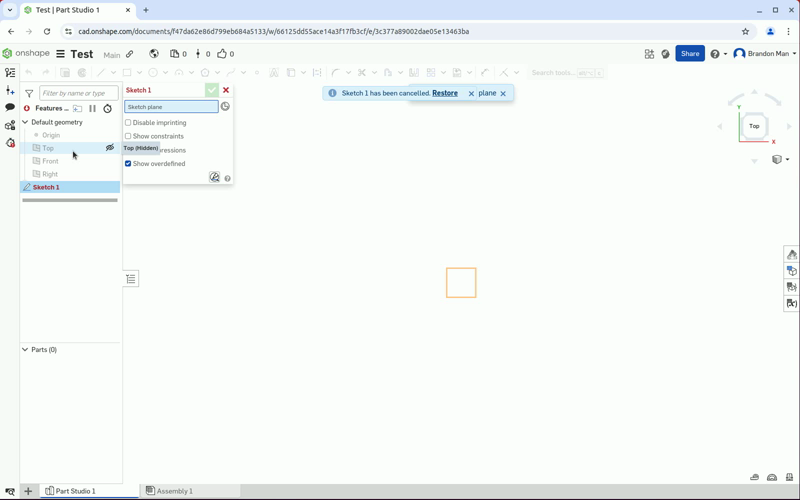
click(73, 150)
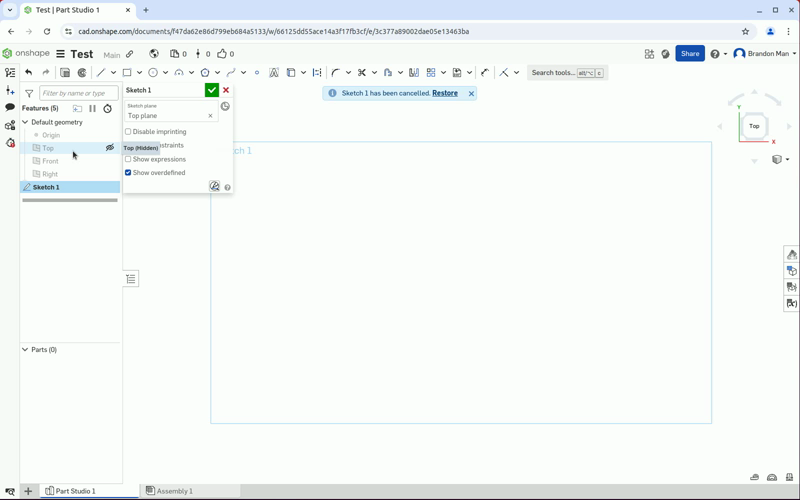
mouse_move(73, 352)
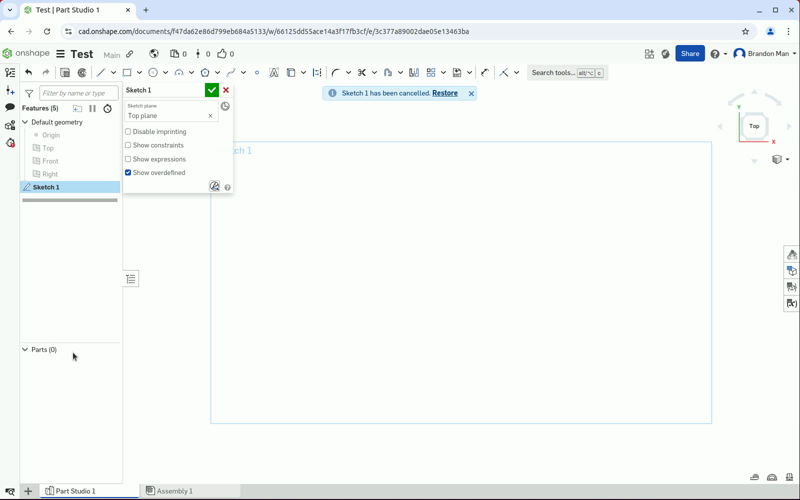
key(y)
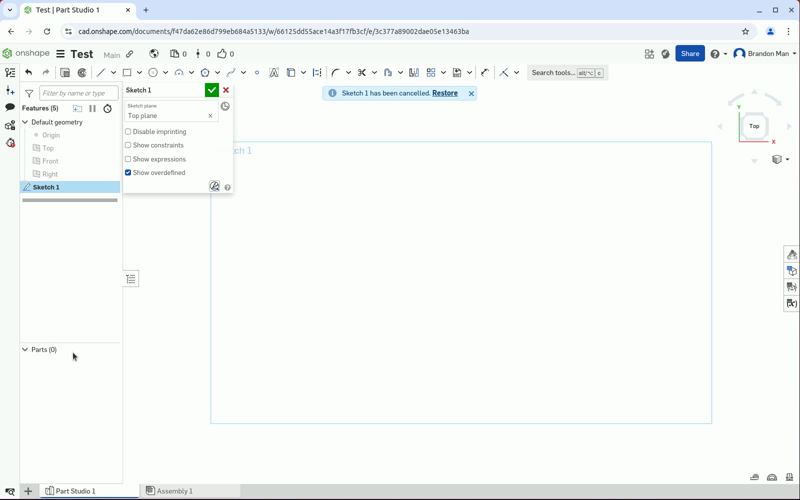
key(c)
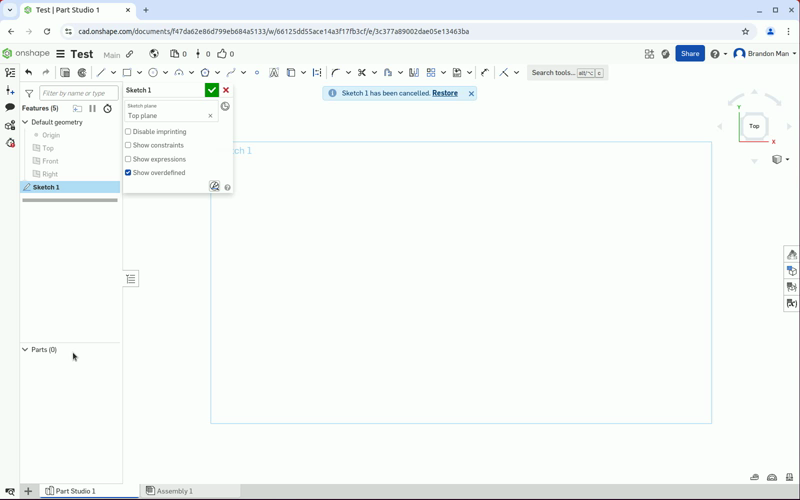
key_down(shift)
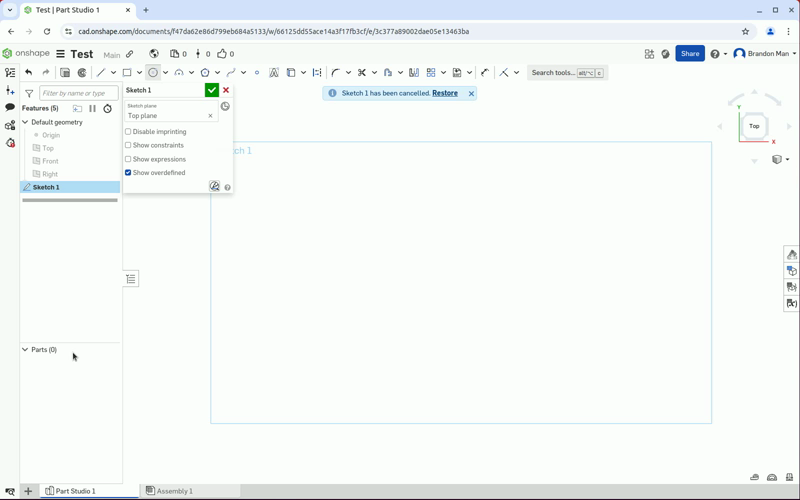
mouse_move(461, 282)
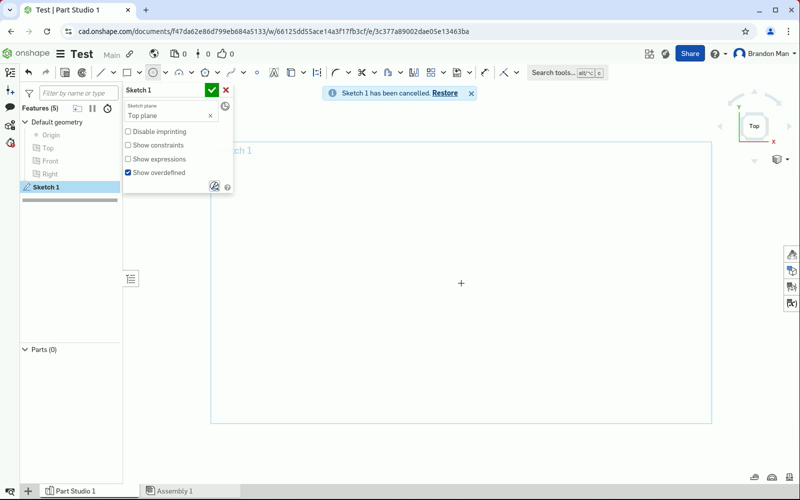
click(461, 282)
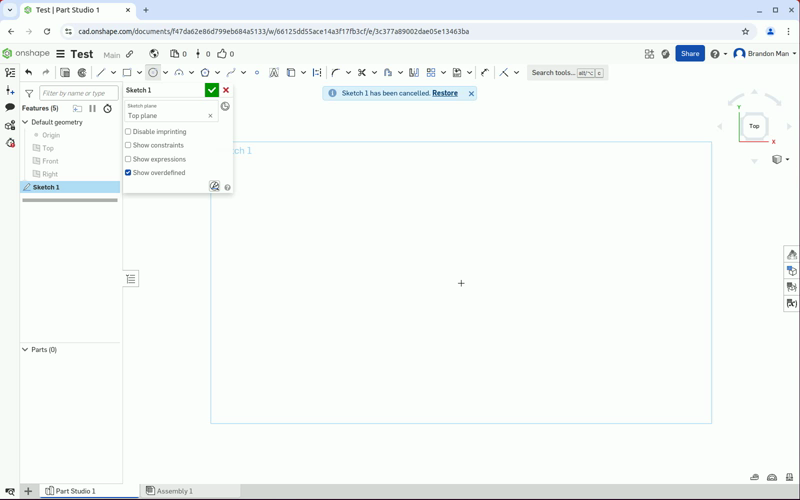
key_up(shift)
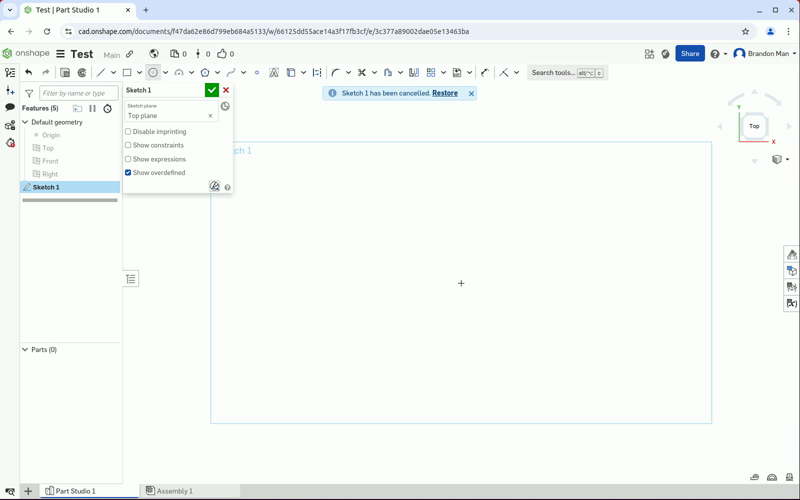
mouse_move(504, 282)
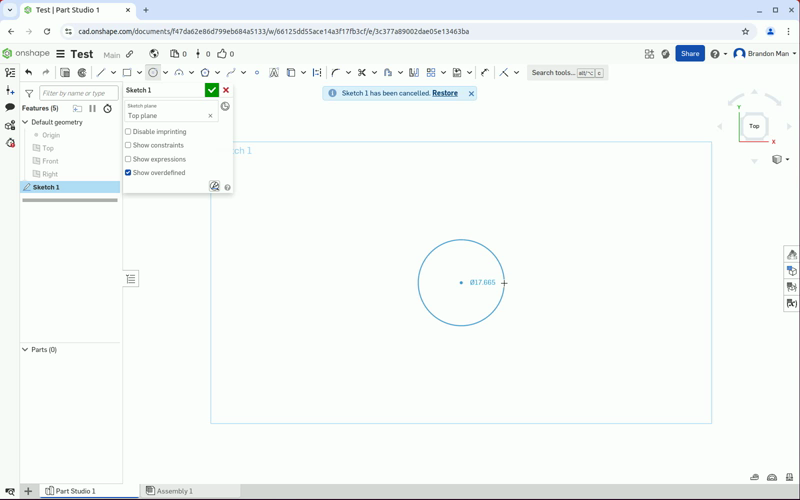
click(504, 282)
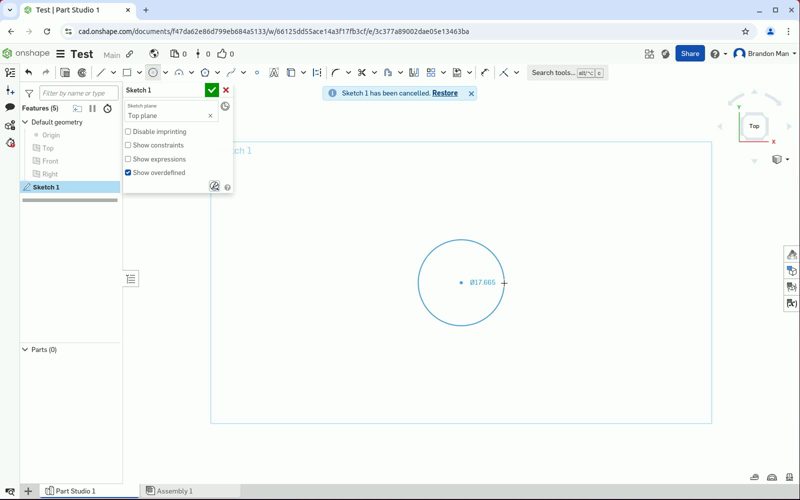
key(esc)
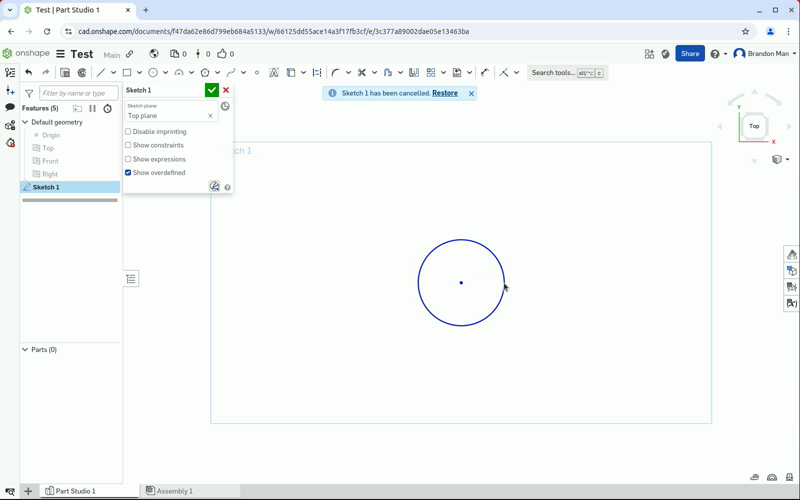
mouse_move(461, 303)
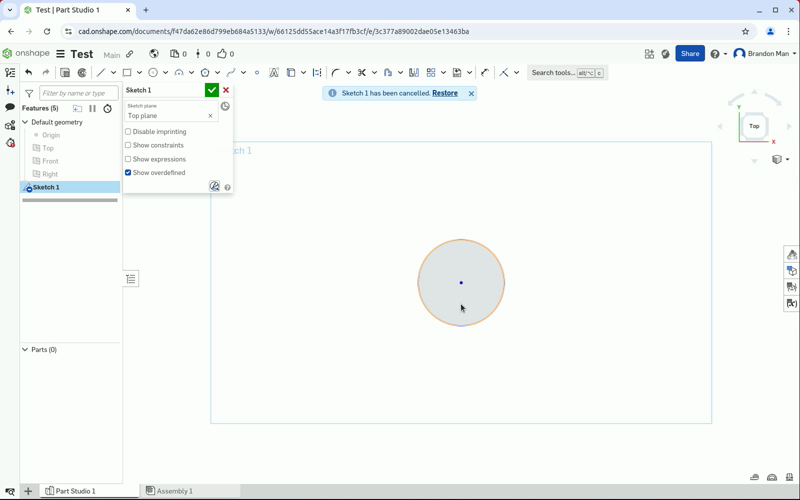
click(461, 303)
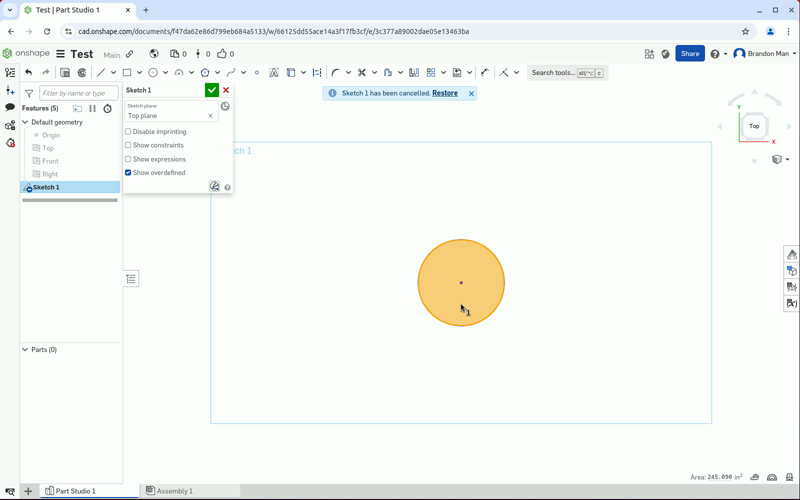
mouse_move(73, 352)
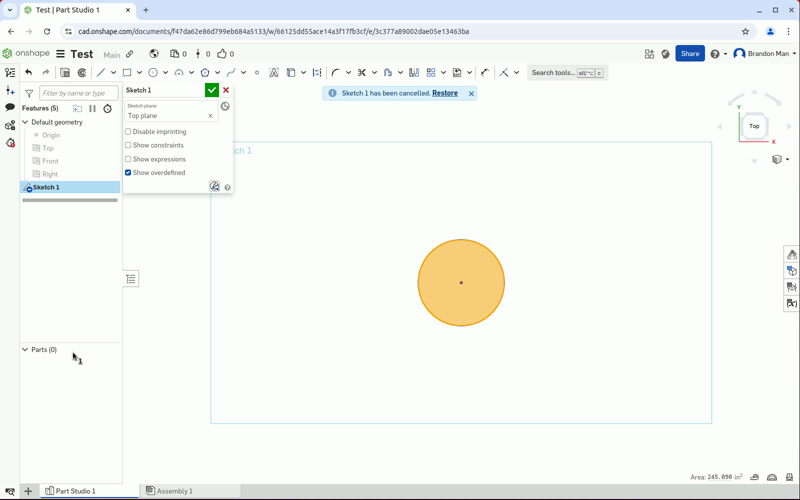
key(shift+y)
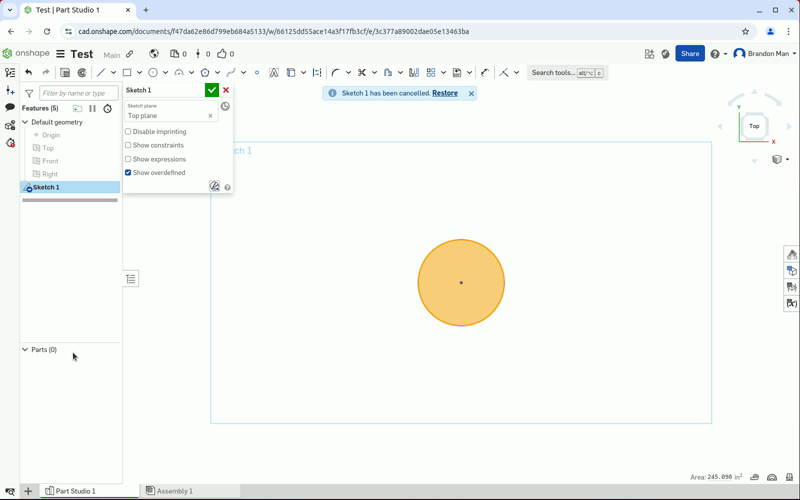
key(shift+e)
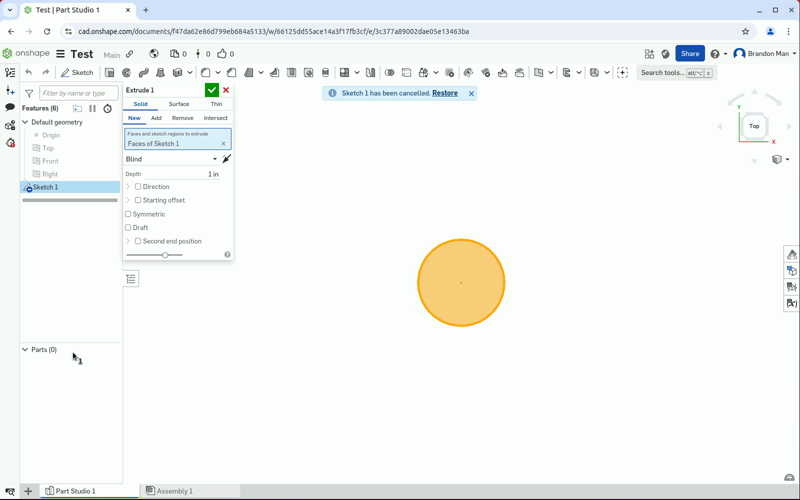
mouse_move(143, 106)
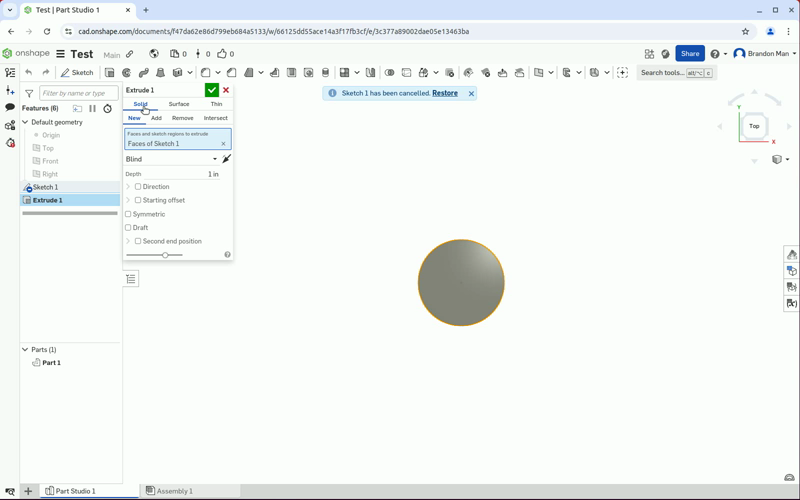
click(143, 106)
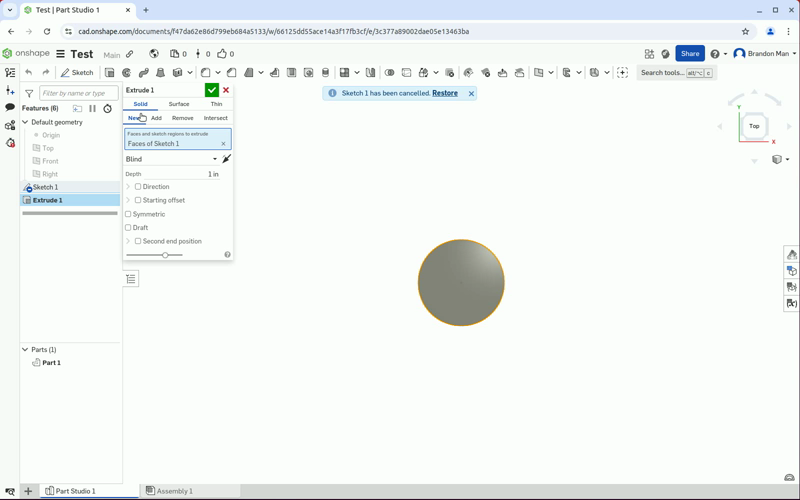
mouse_move(137, 120)
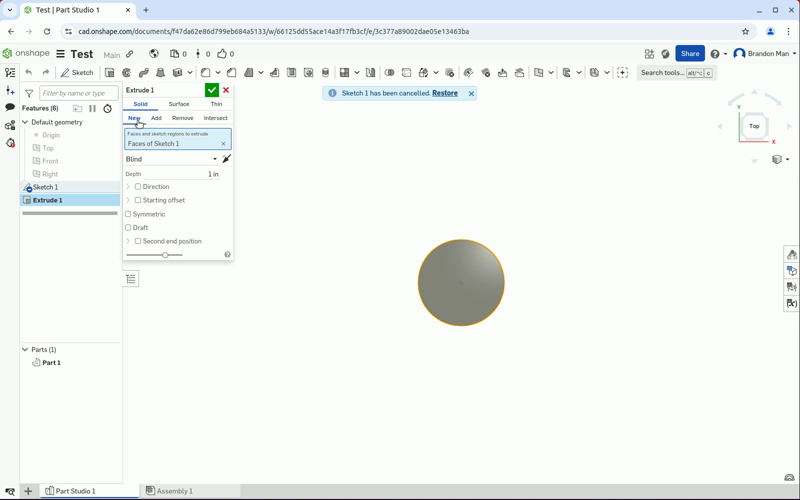
click(137, 120)
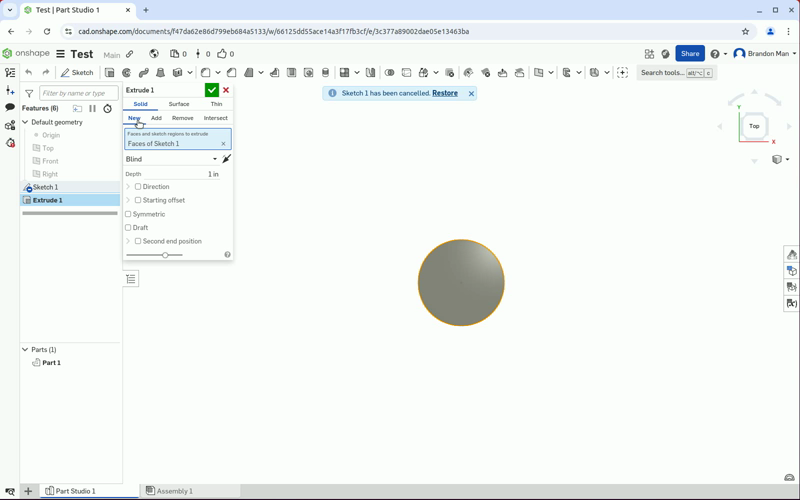
key(tab, 4)
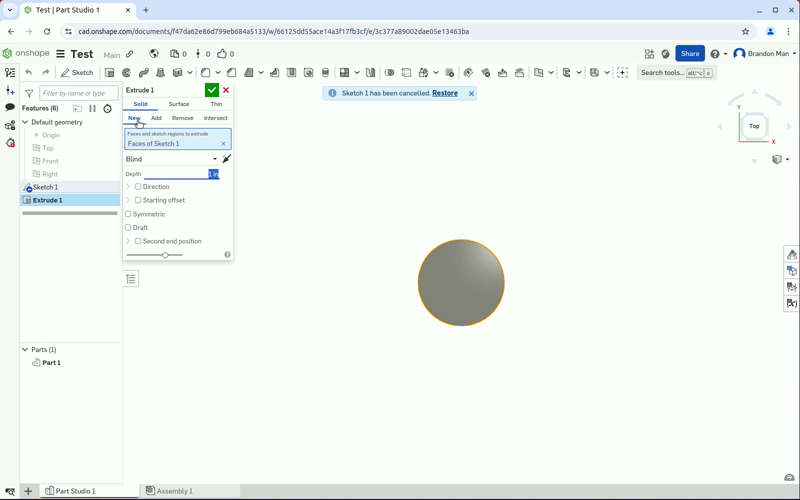
text(23.108)
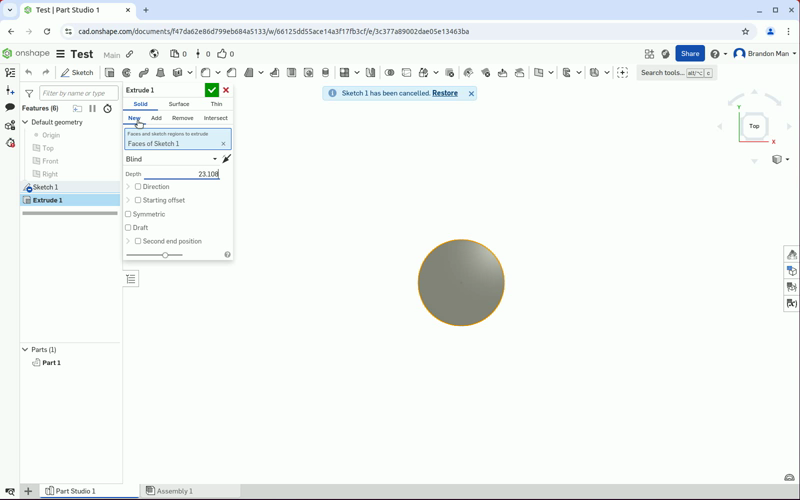
key(enter)
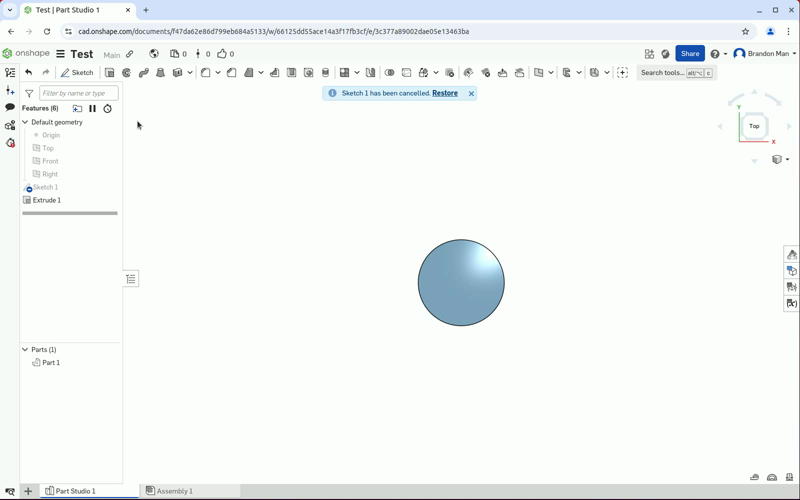
key(shift+h)
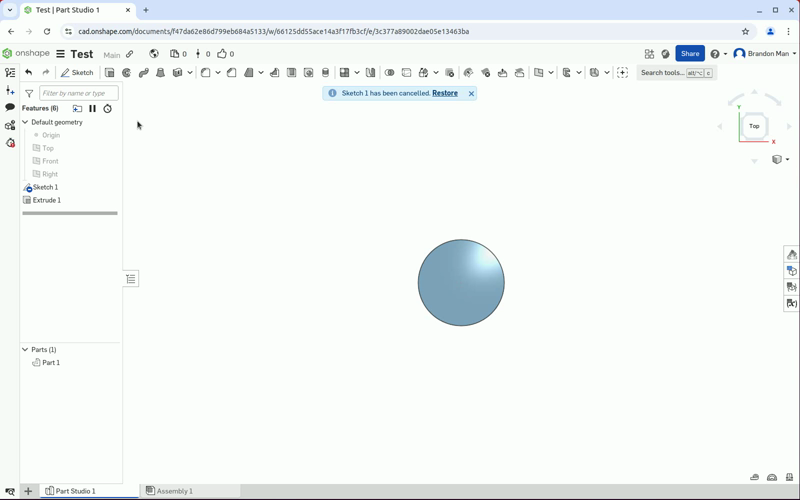
key(shift+h)
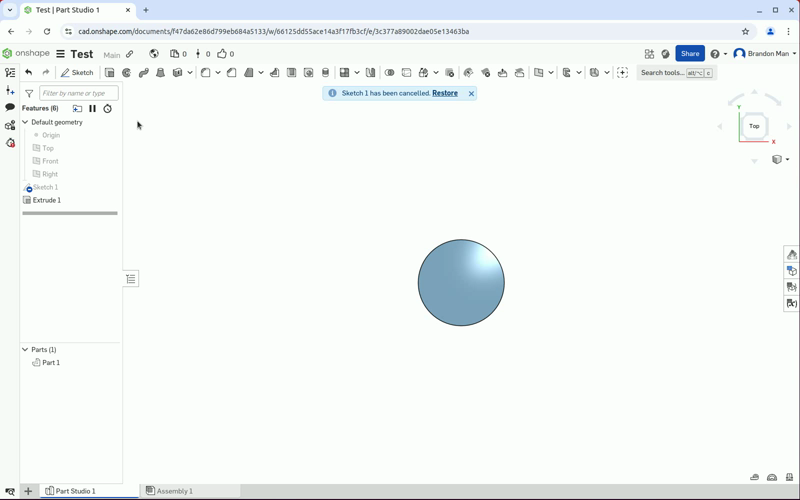
mouse_move(73, 189)
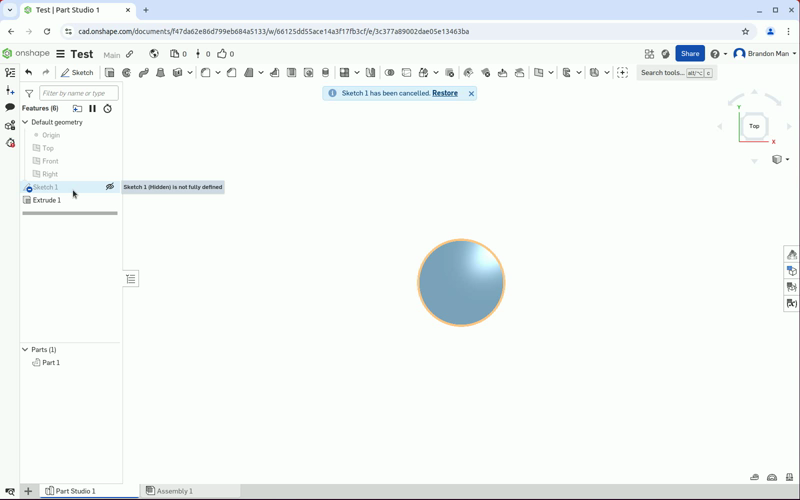
click(73, 189)
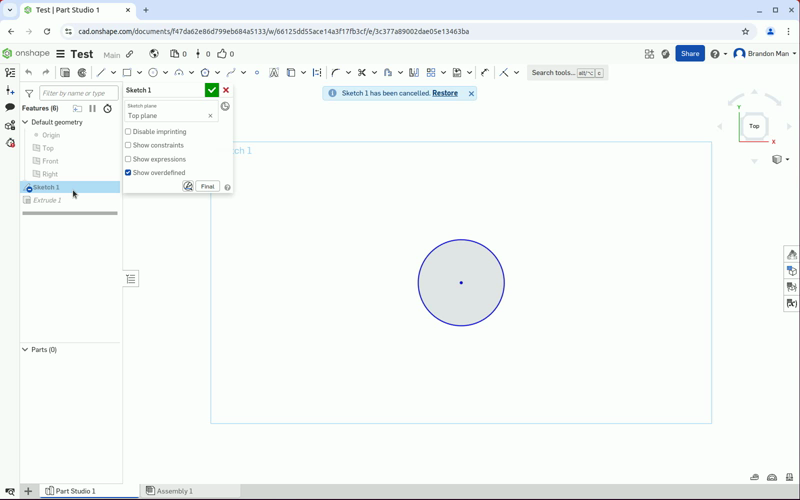
mouse_move(229, 92)
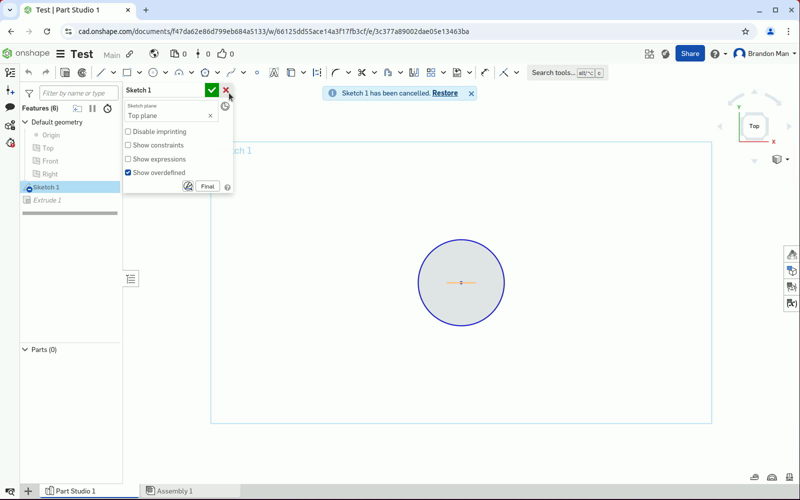
click(229, 92)
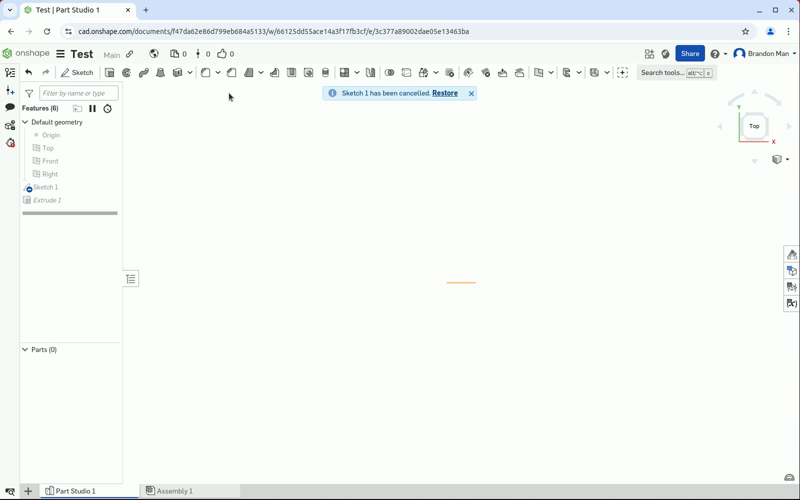
mouse_move(541, 75)
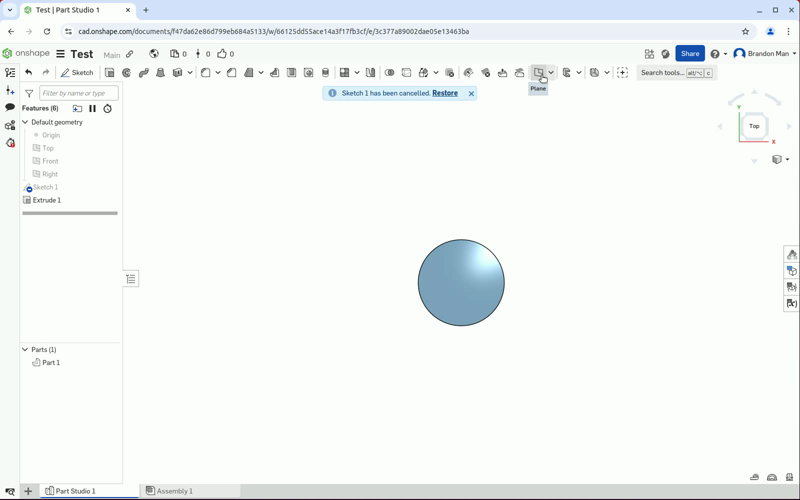
click(541, 75)
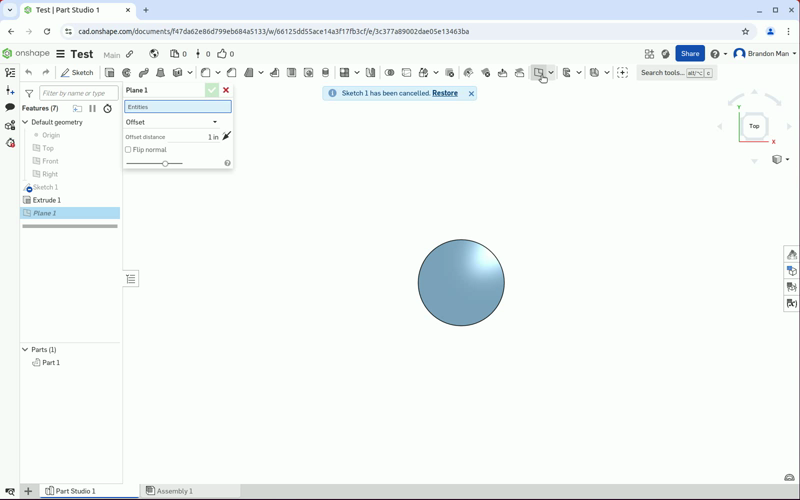
mouse_move(73, 150)
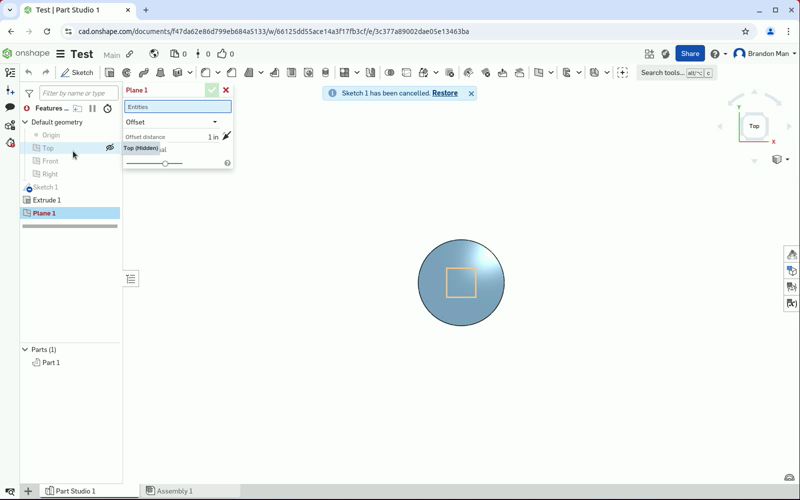
click(73, 150)
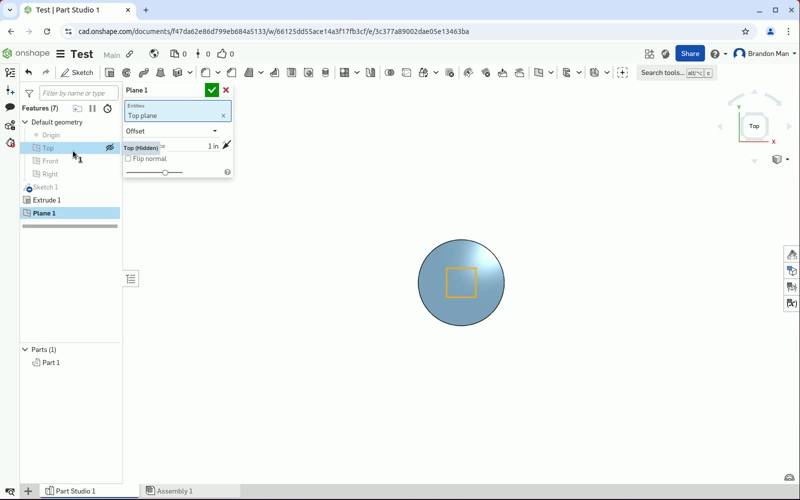
key(tab, 2)
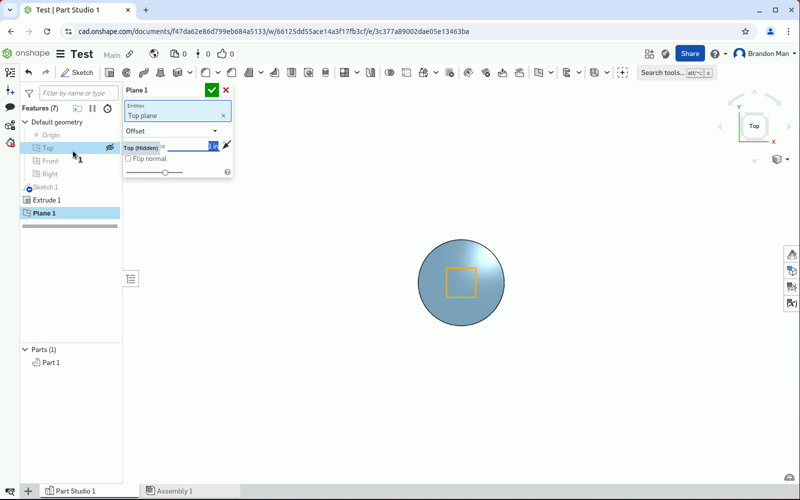
text(23.108)
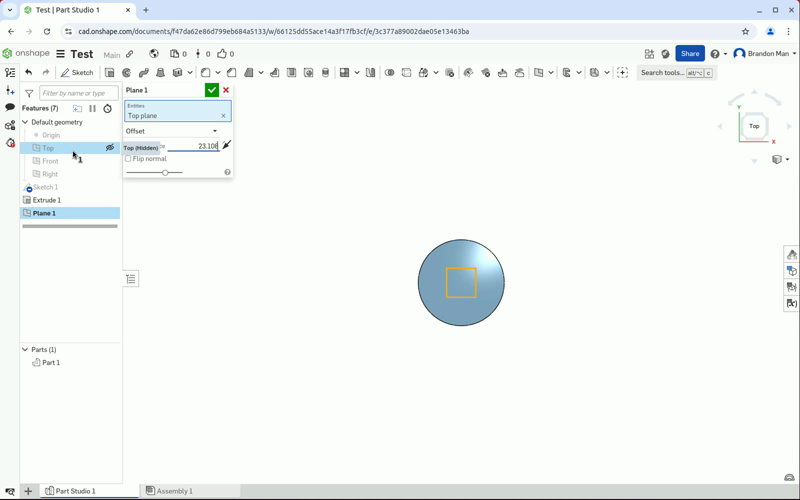
key(enter, 2)
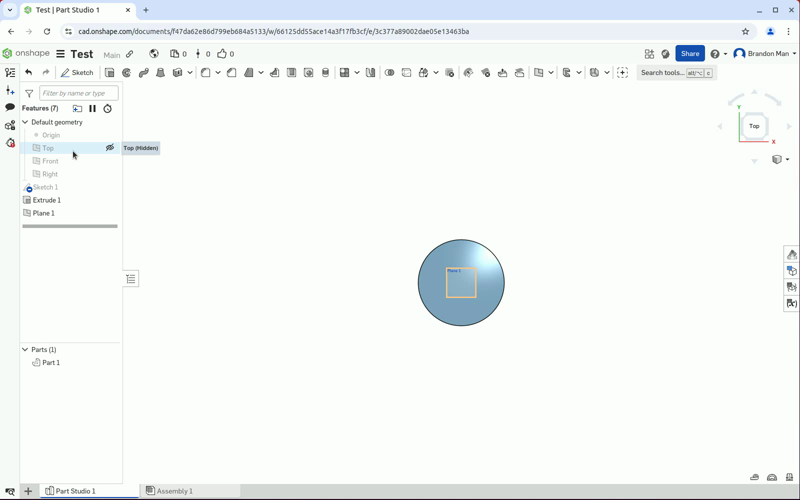
key(shift+s)
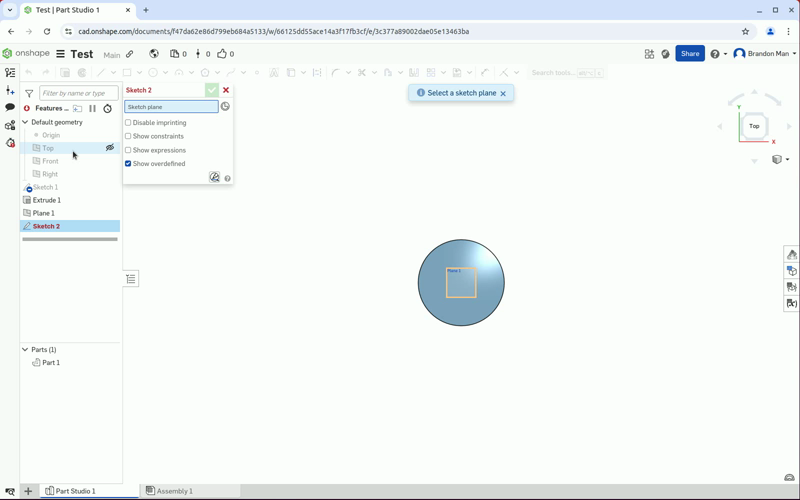
mouse_move(73, 215)
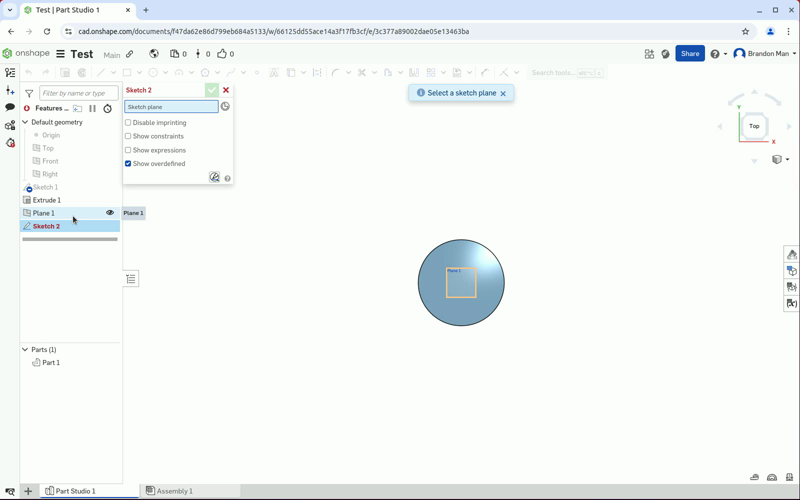
click(73, 215)
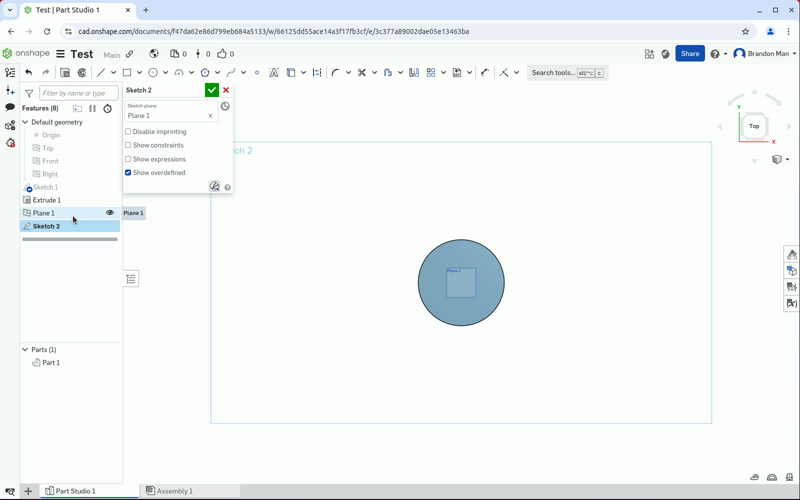
mouse_move(73, 352)
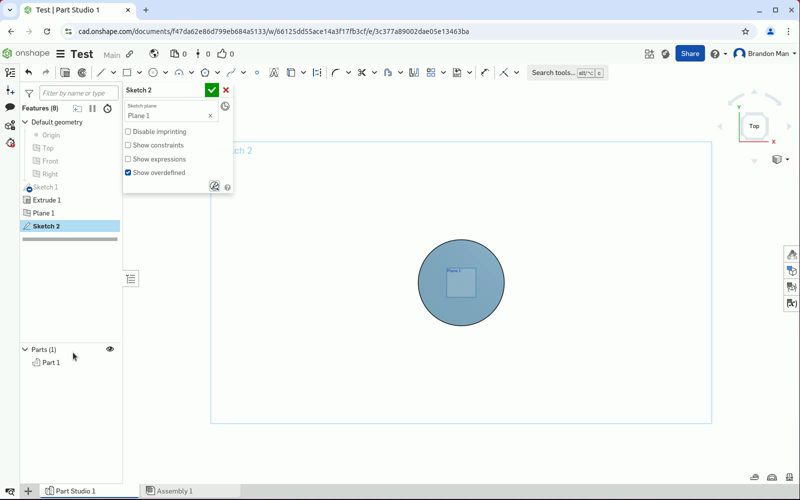
key(y)
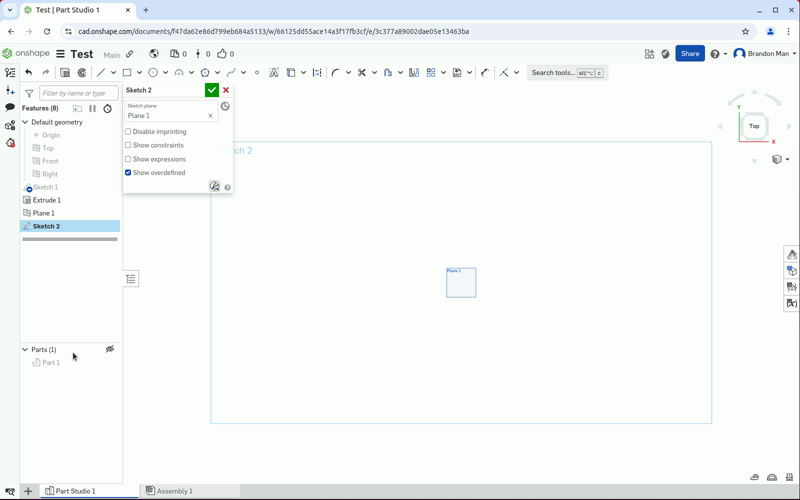
key(c)
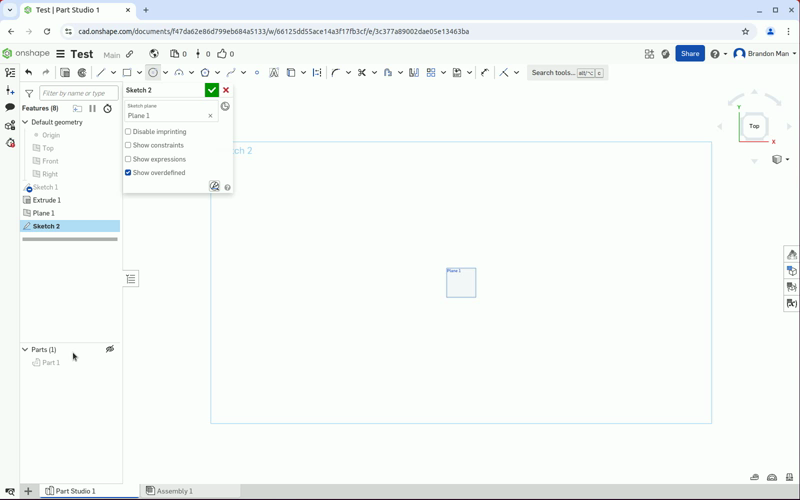
key_down(shift)
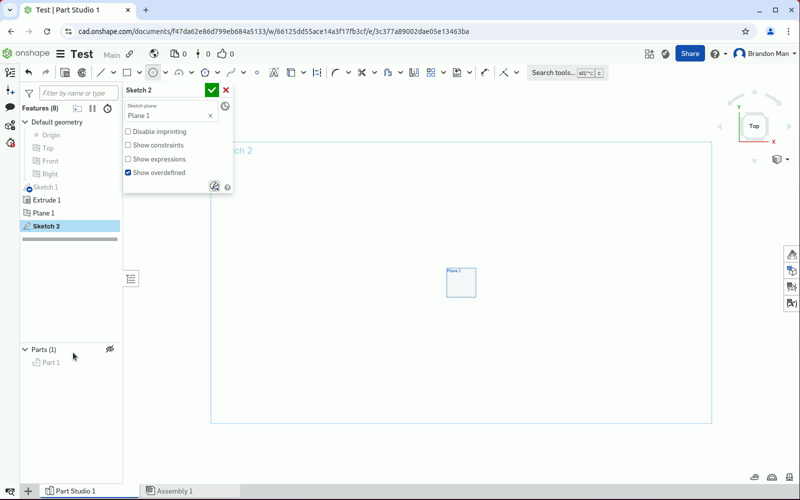
mouse_move(460, 282)
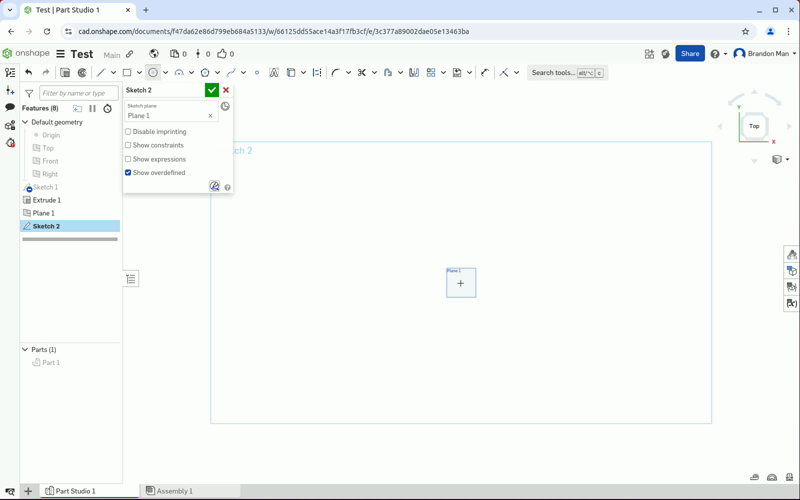
click(460, 282)
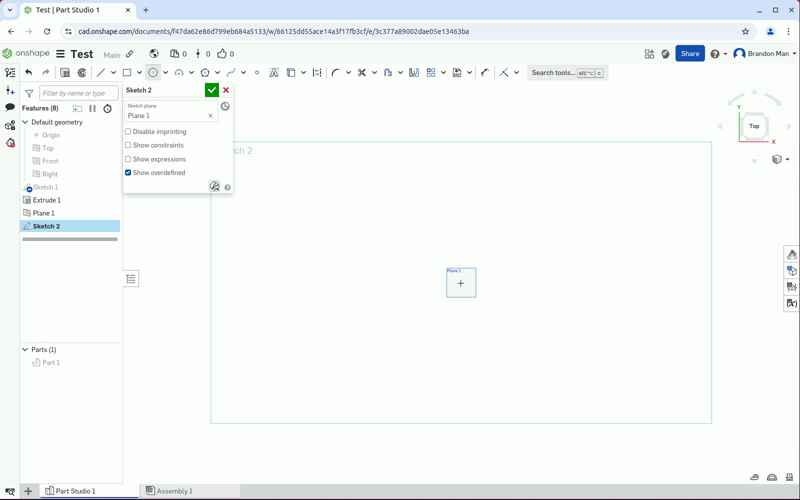
key_up(shift)
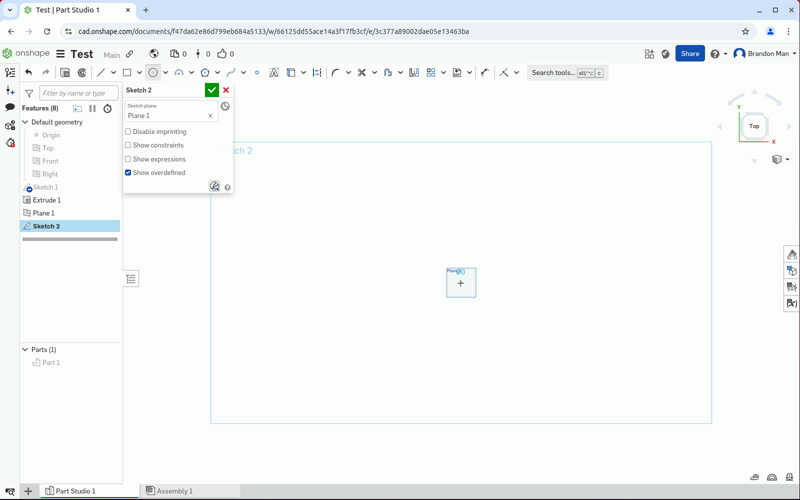
mouse_move(502, 282)
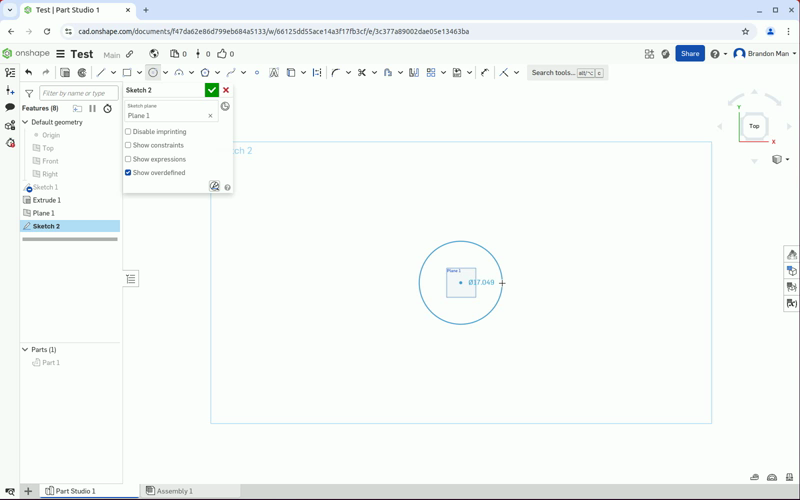
click(502, 282)
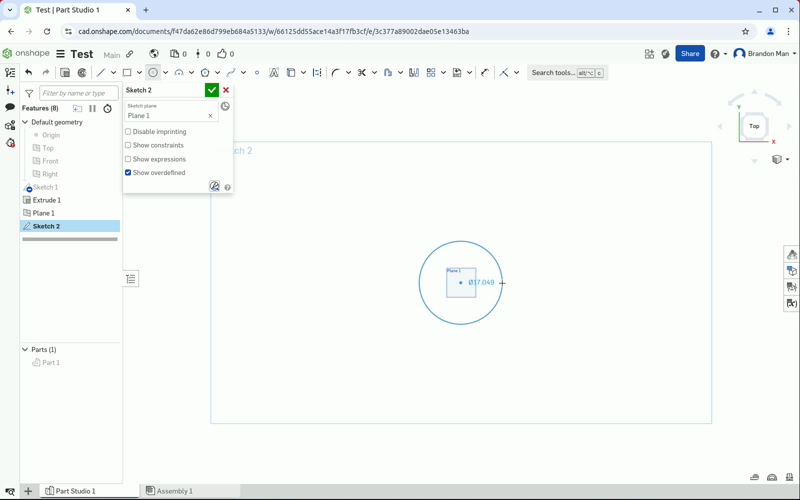
key(esc)
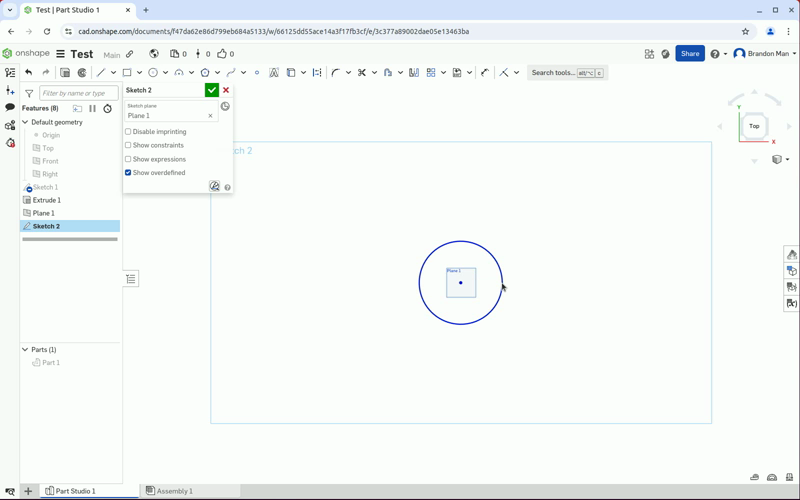
mouse_move(453, 268)
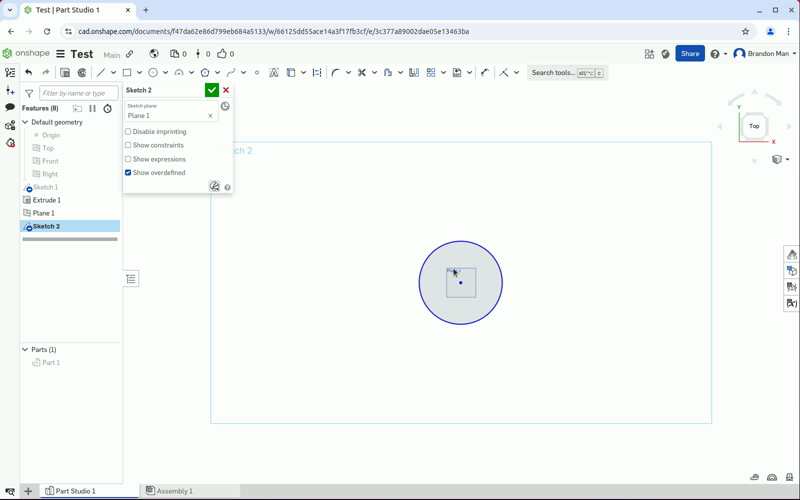
click(453, 268)
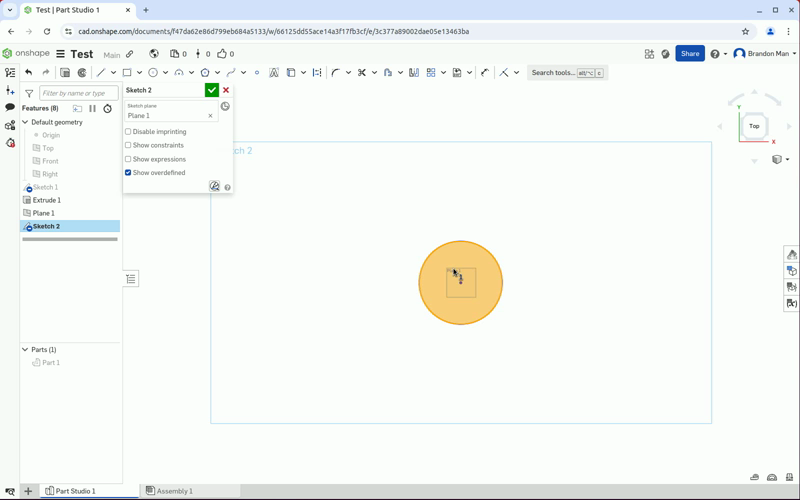
mouse_move(73, 352)
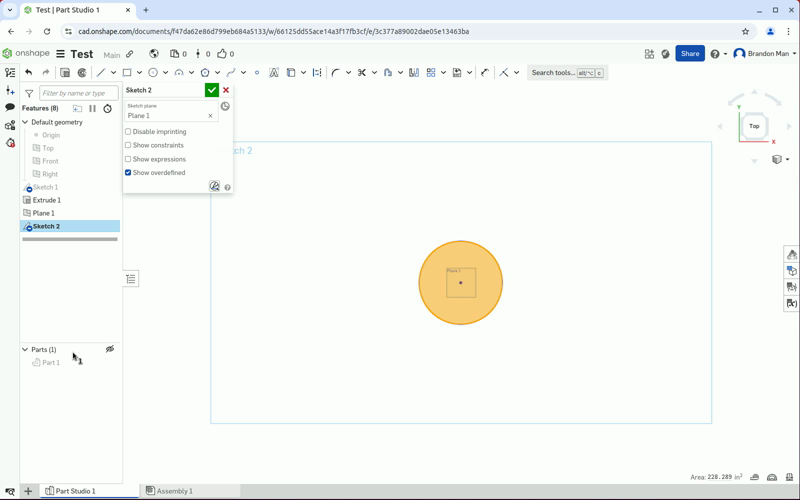
key(shift+y)
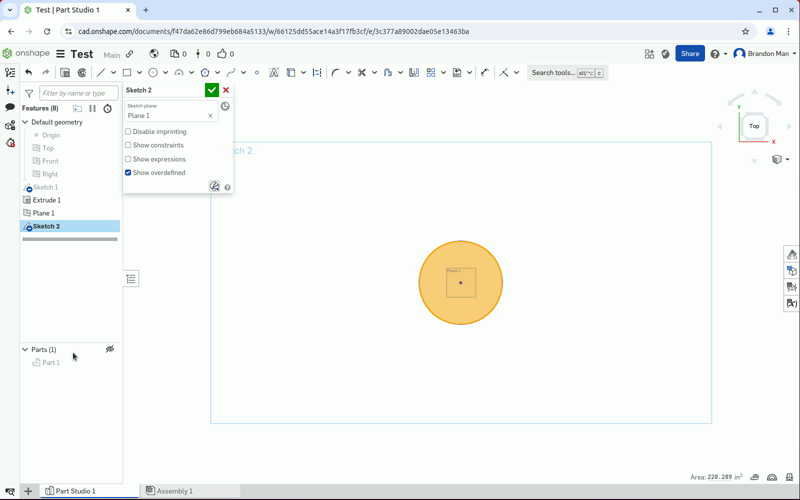
key(shift+e)
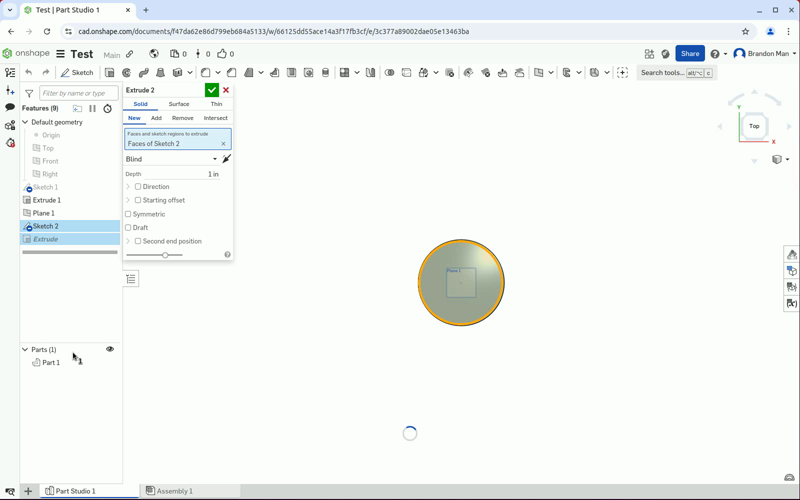
mouse_move(143, 106)
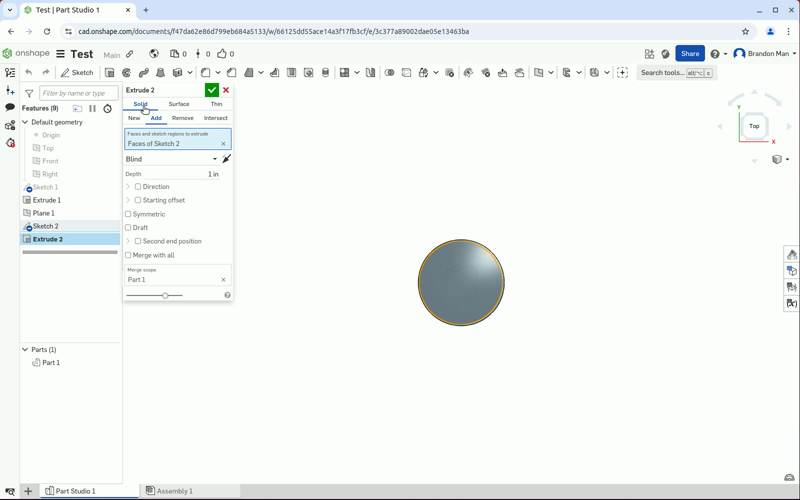
click(143, 106)
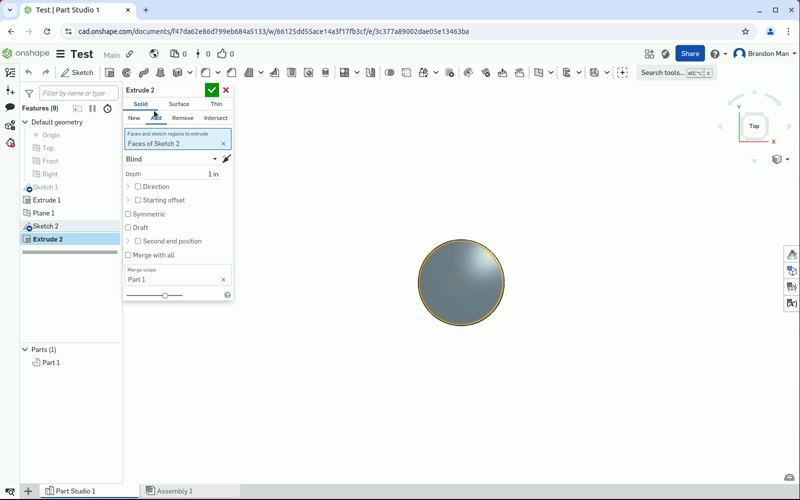
mouse_move(186, 120)
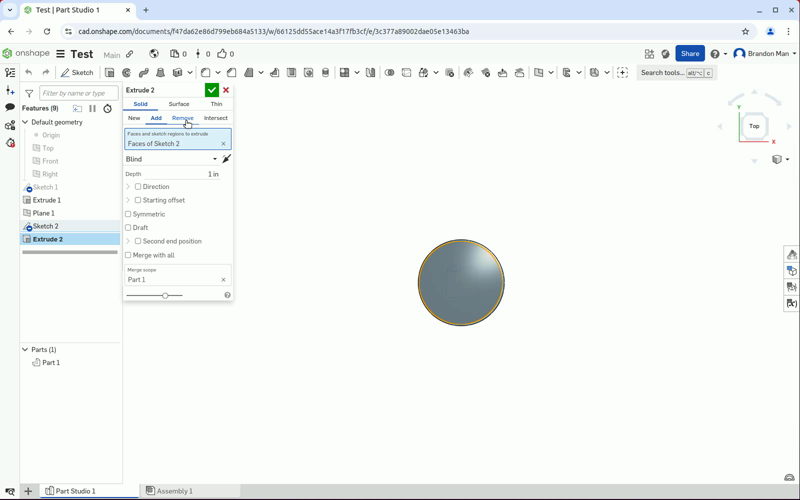
click(186, 120)
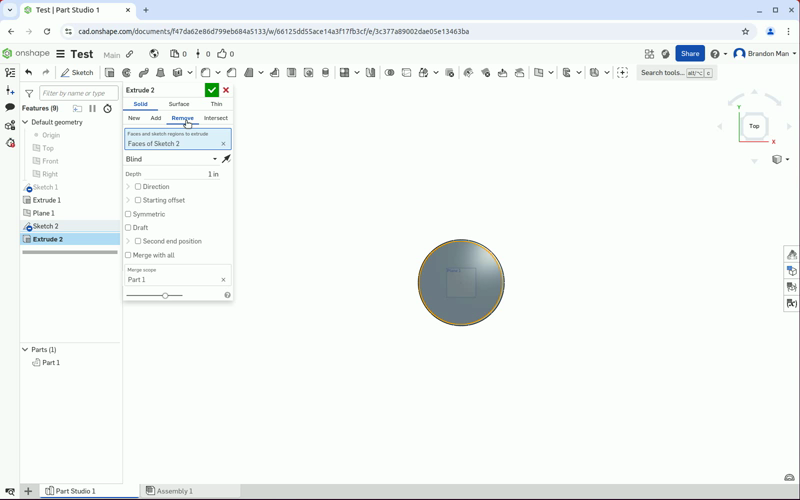
key(tab, 4)
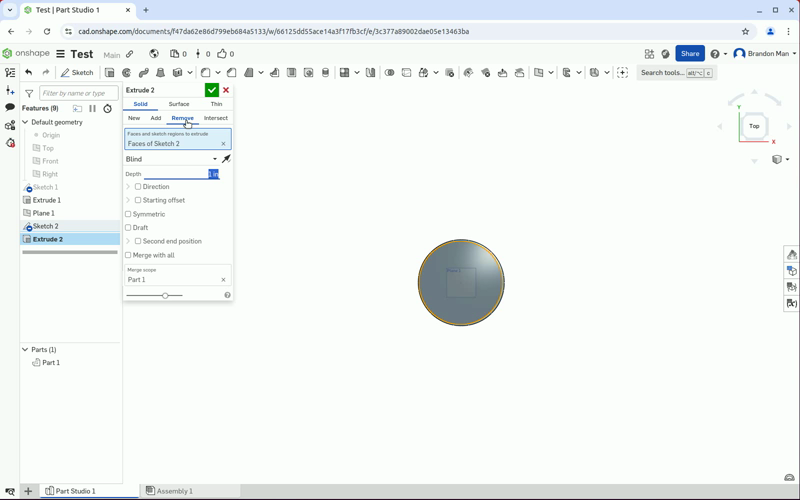
text(23.108)
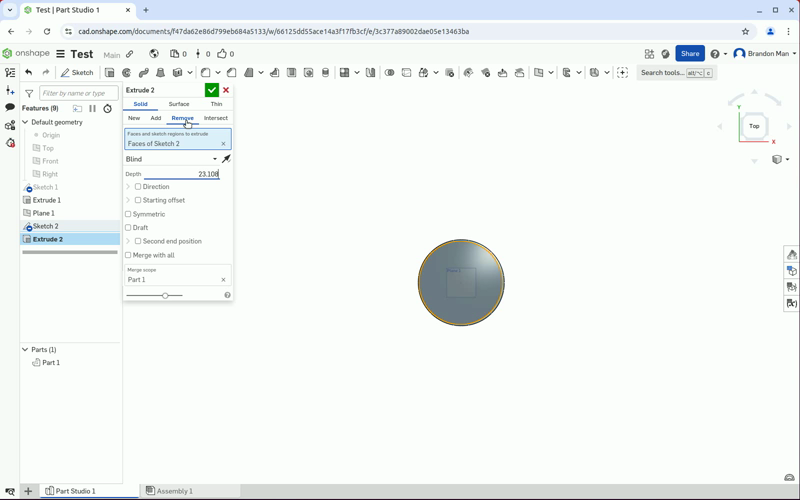
key(tab, 6)
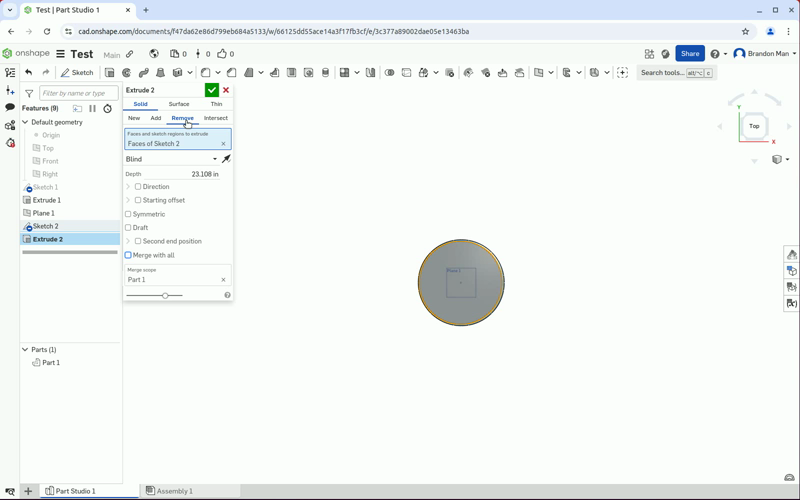
key(space)
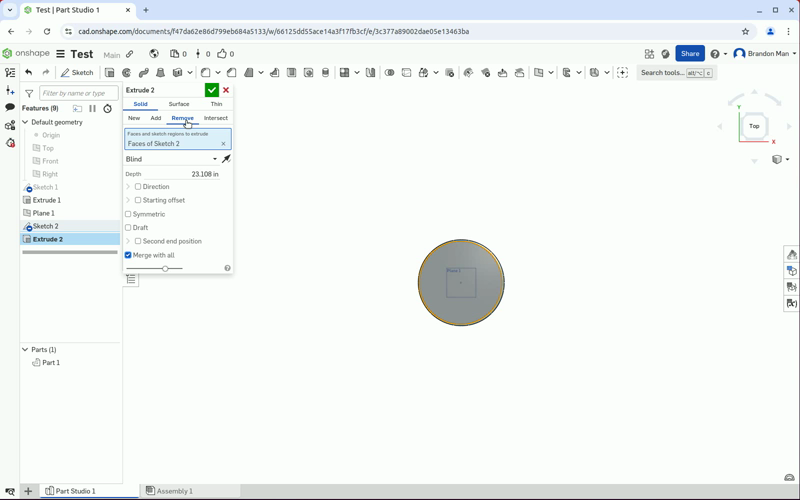
key(enter)
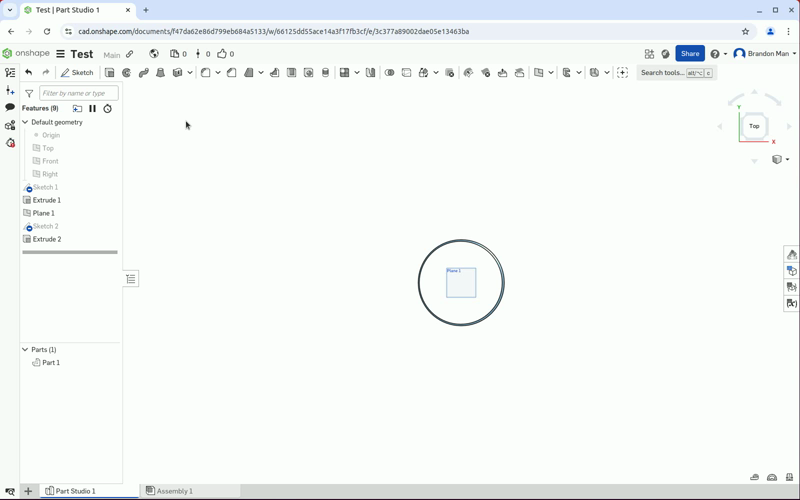
key(shift+h)
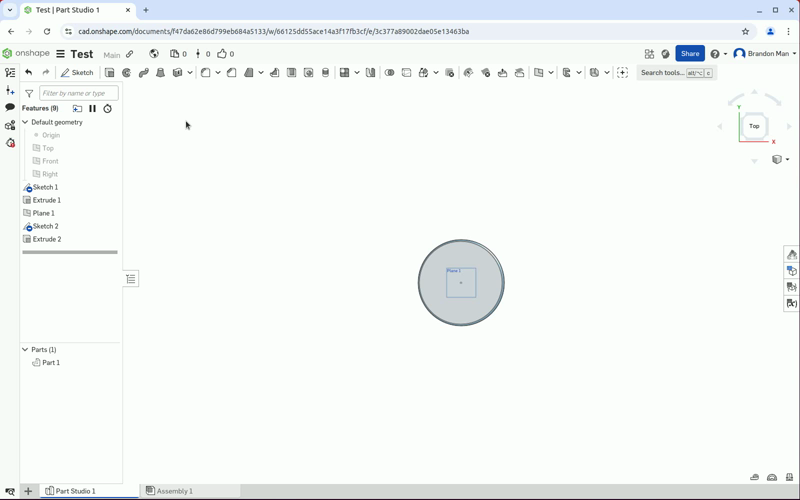
key(shift+h)
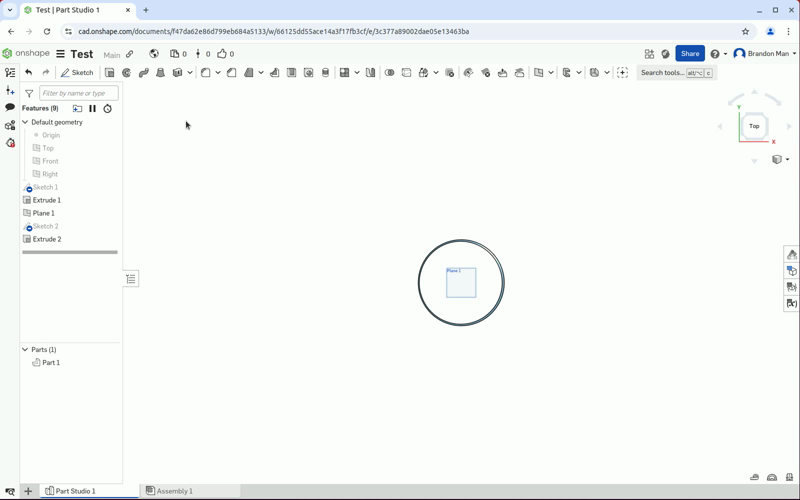
mouse_move(73, 189)
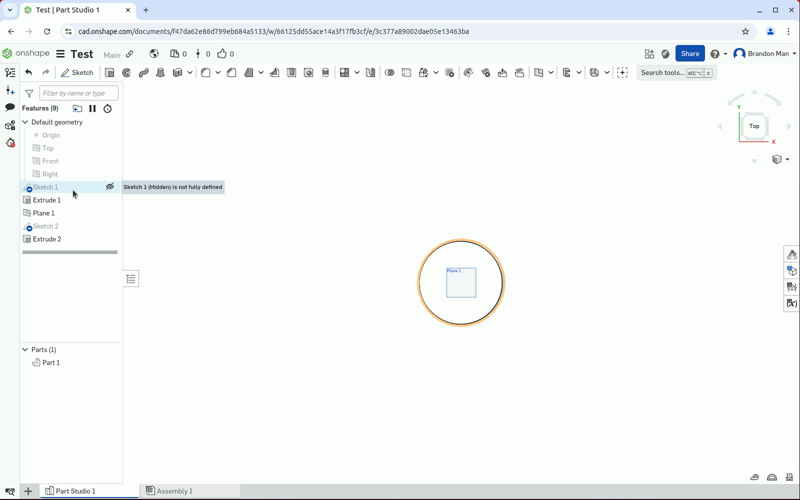
click(73, 189)
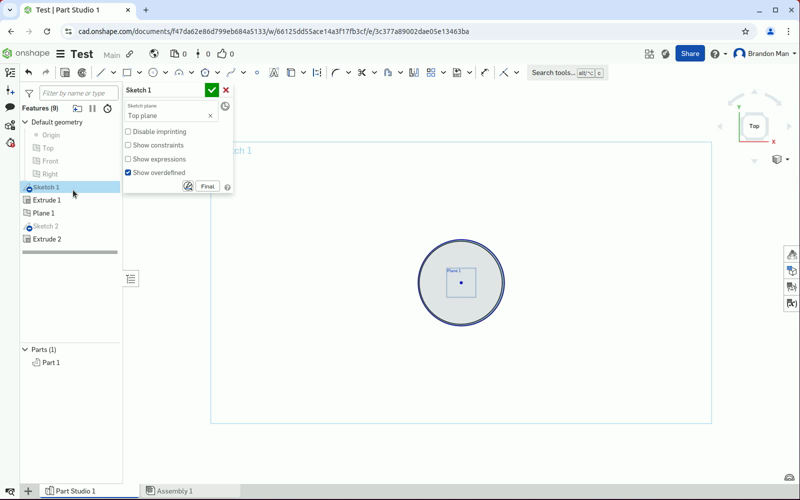
mouse_move(229, 92)
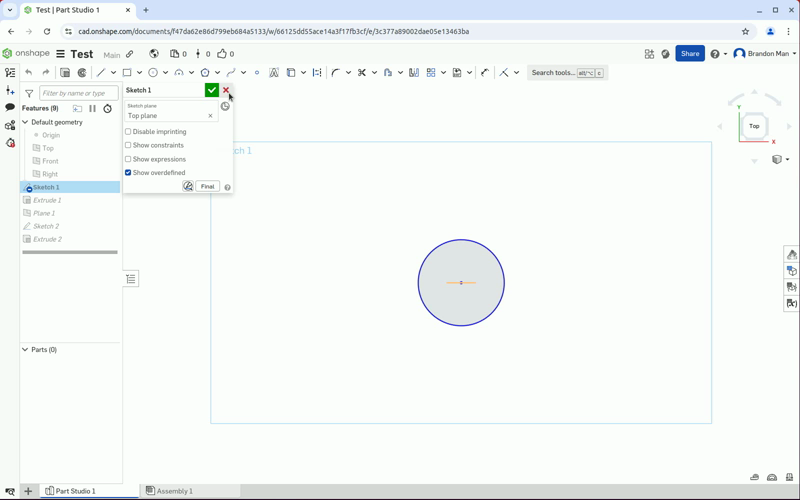
click(229, 92)
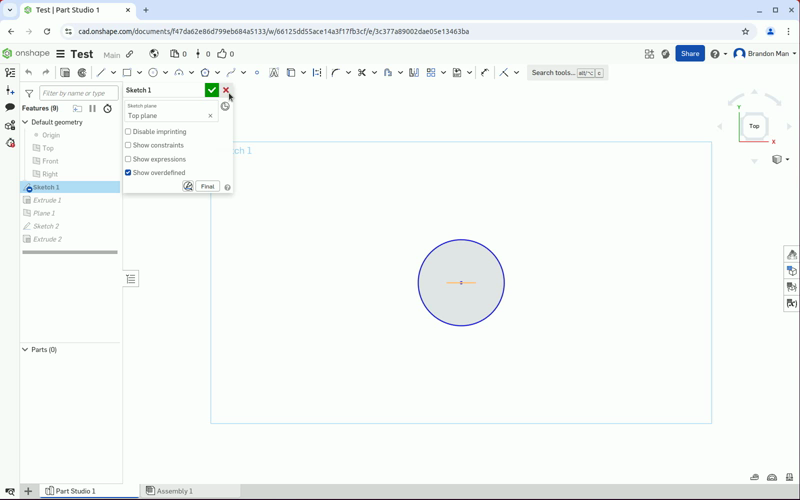
key(shift+s)
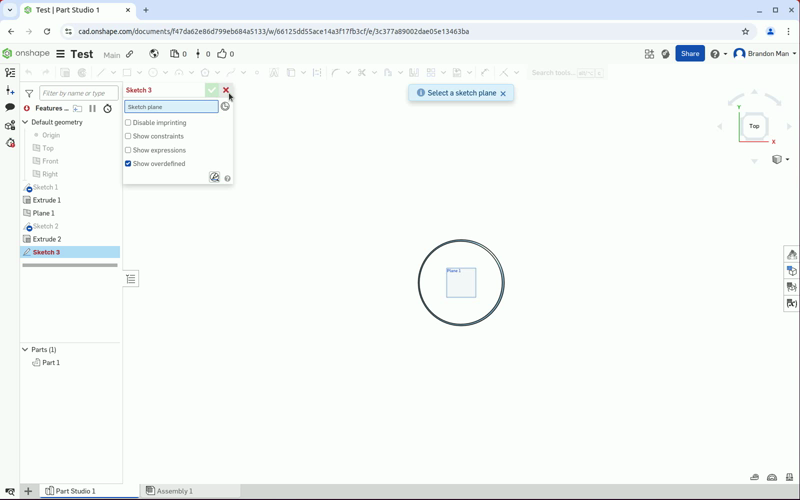
mouse_move(73, 150)
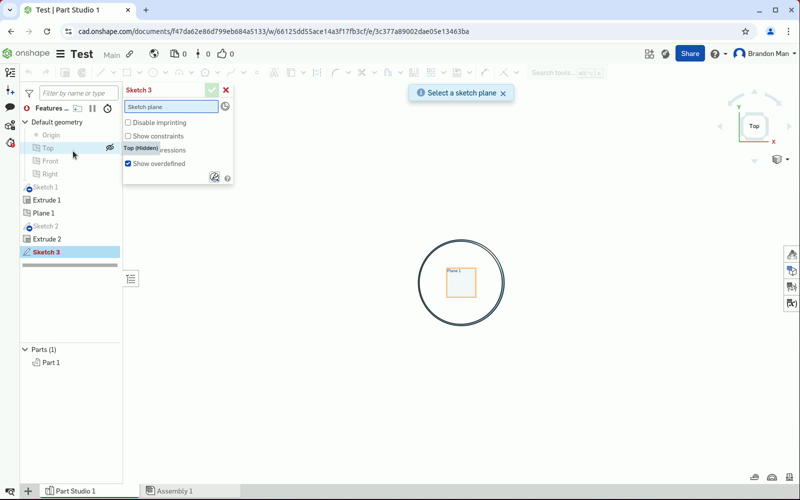
click(73, 150)
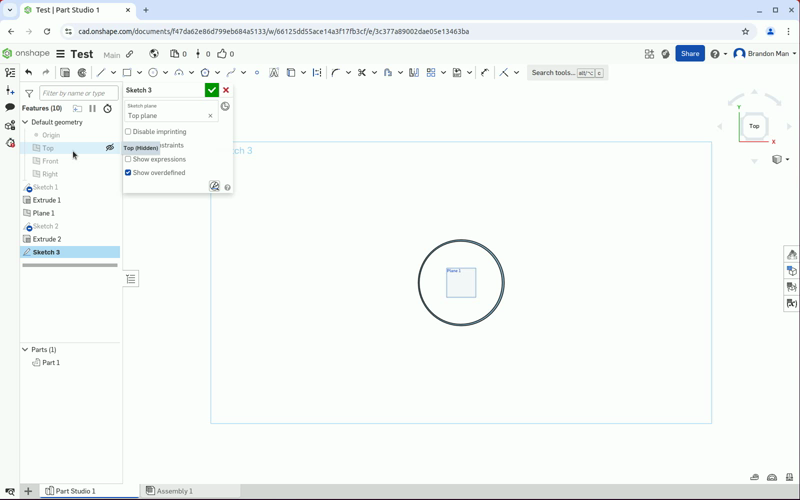
mouse_move(73, 352)
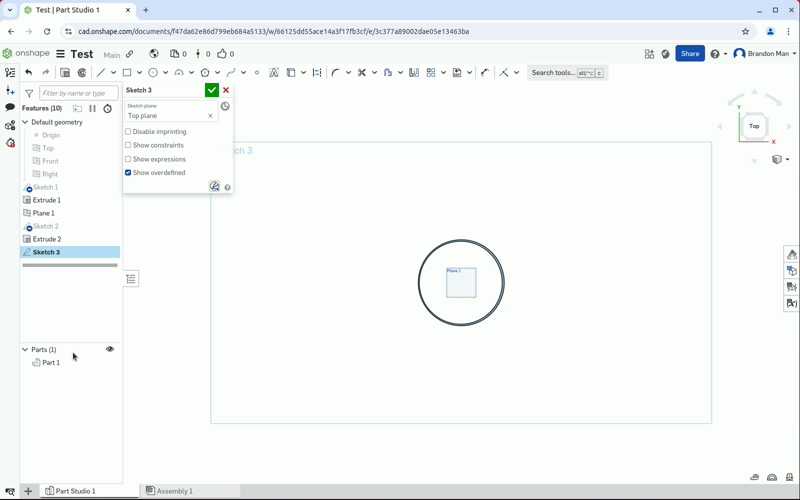
key(y)
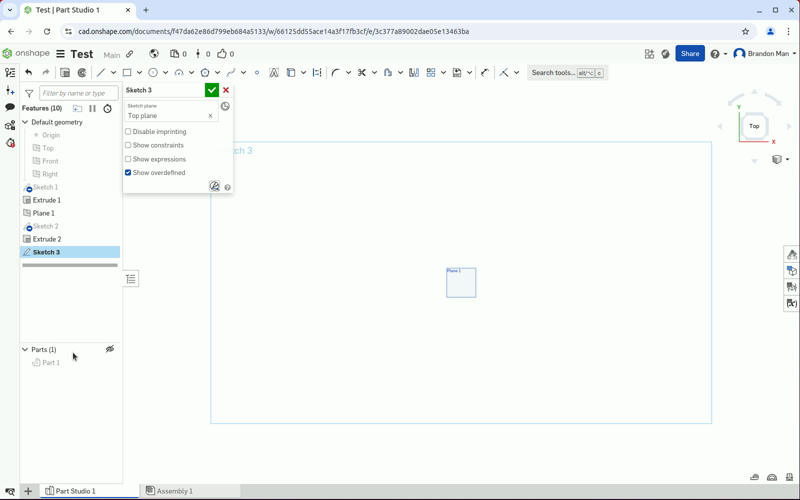
key(l)
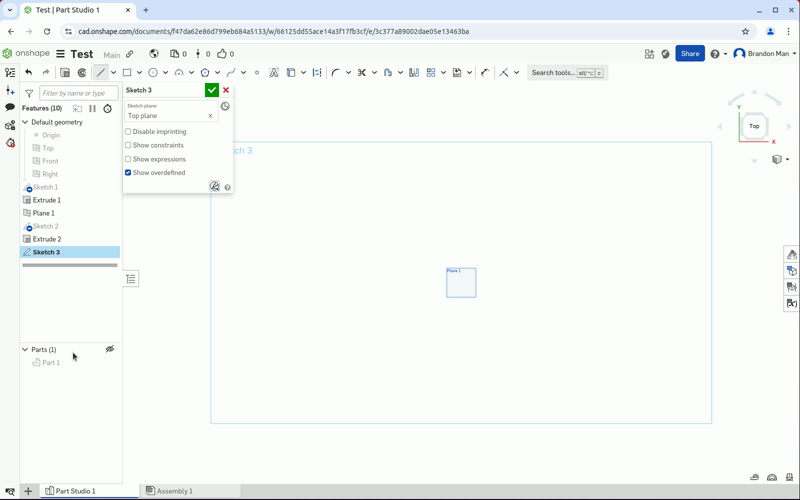
key_down(shift)
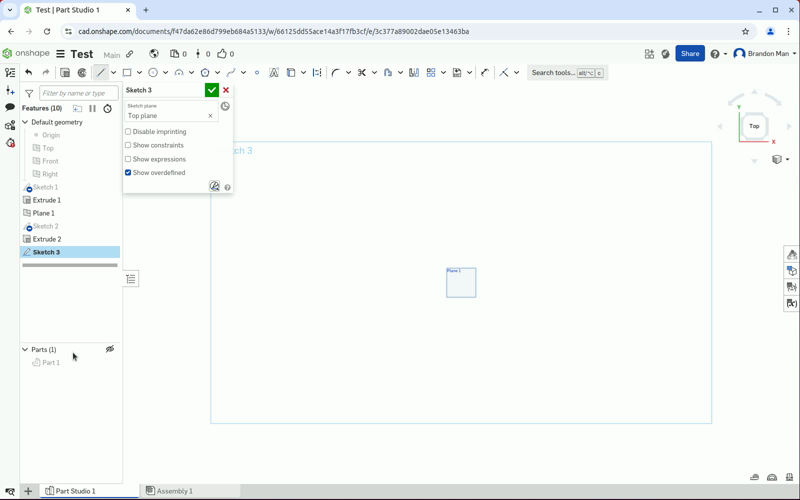
mouse_move(452, 241)
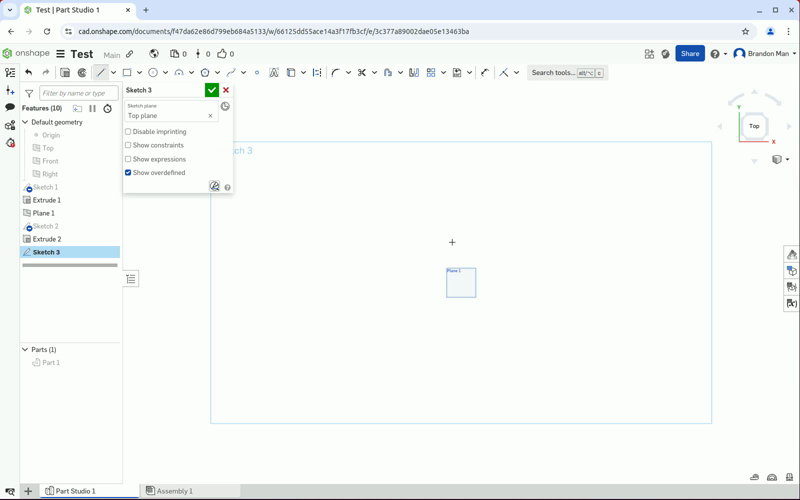
click(452, 241)
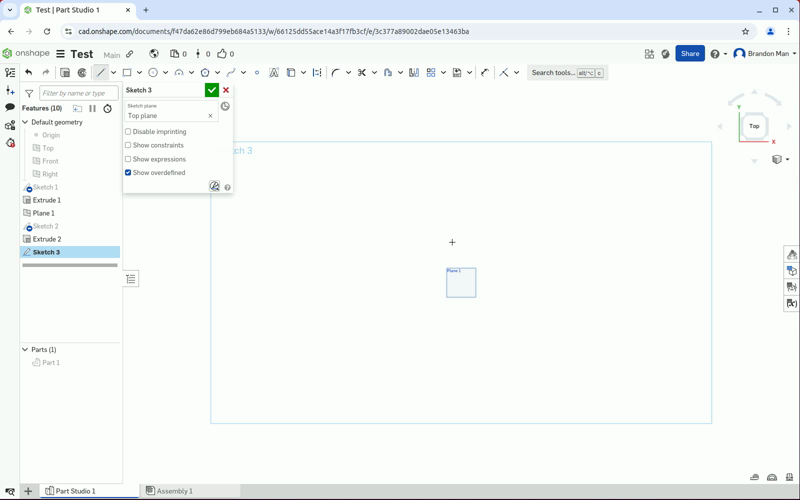
key_up(shift)
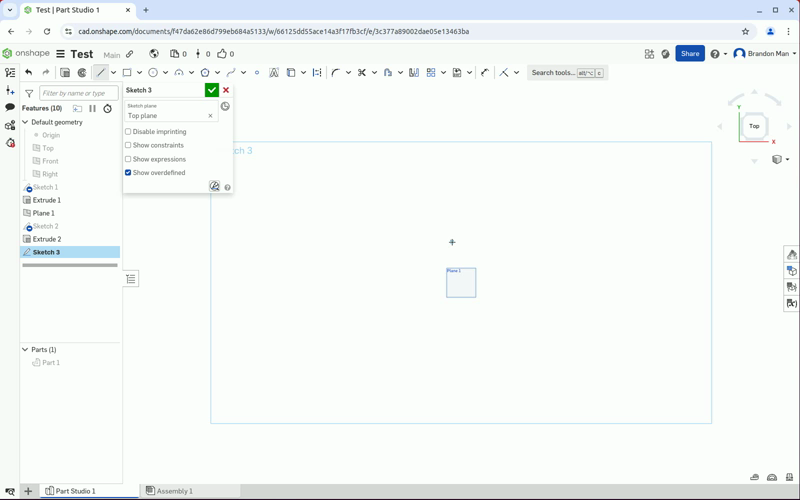
key_down(shift)
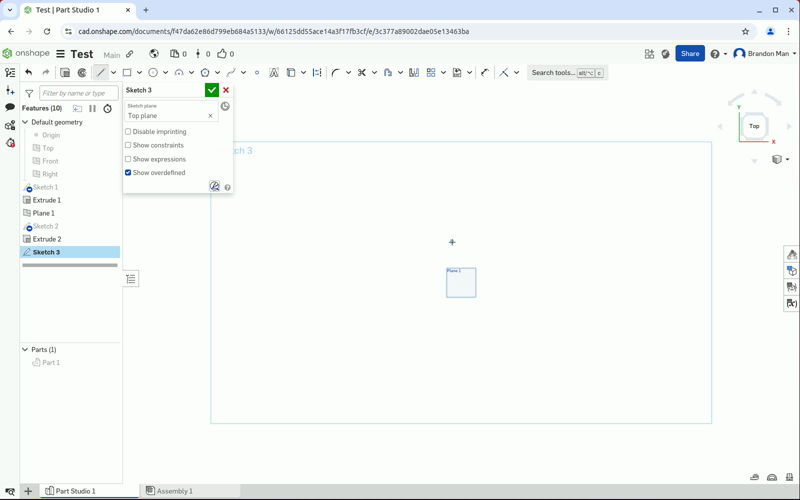
mouse_move(482, 241)
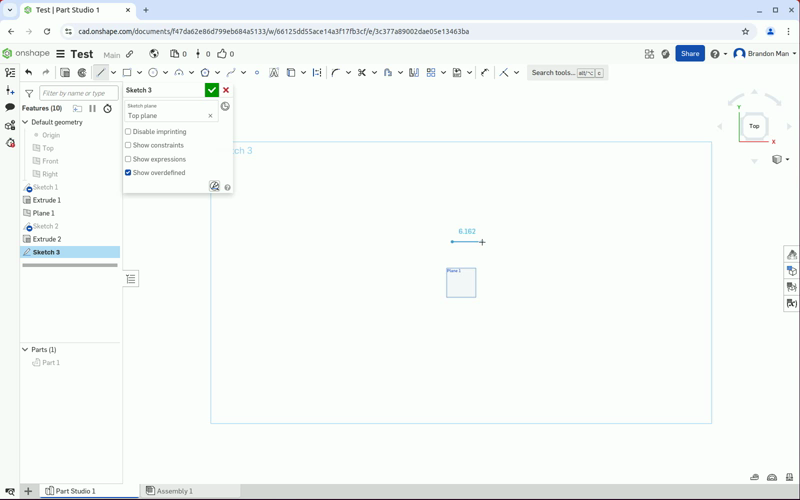
mouse_move(469, 241)
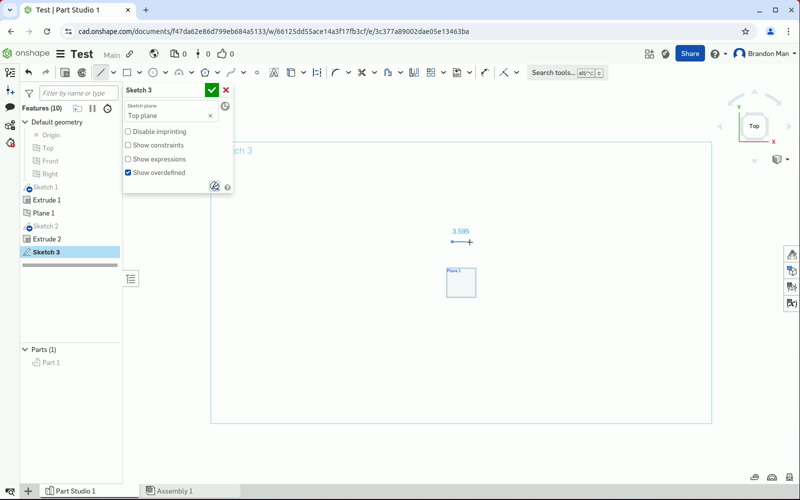
click(469, 241)
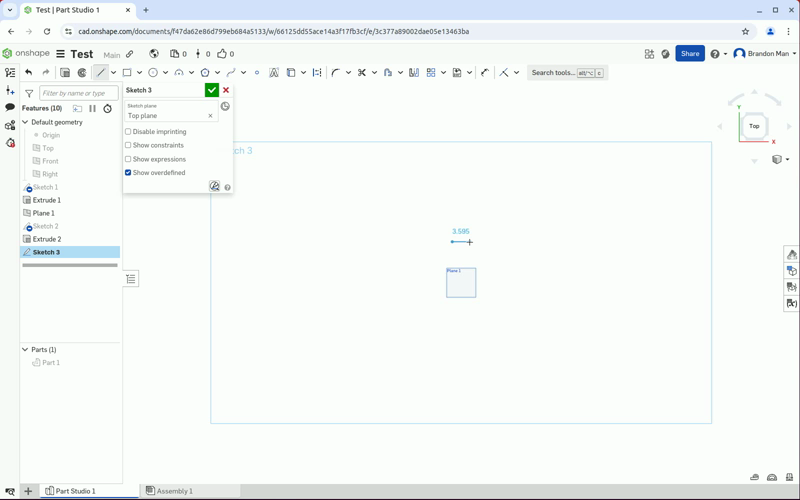
key_up(shift)
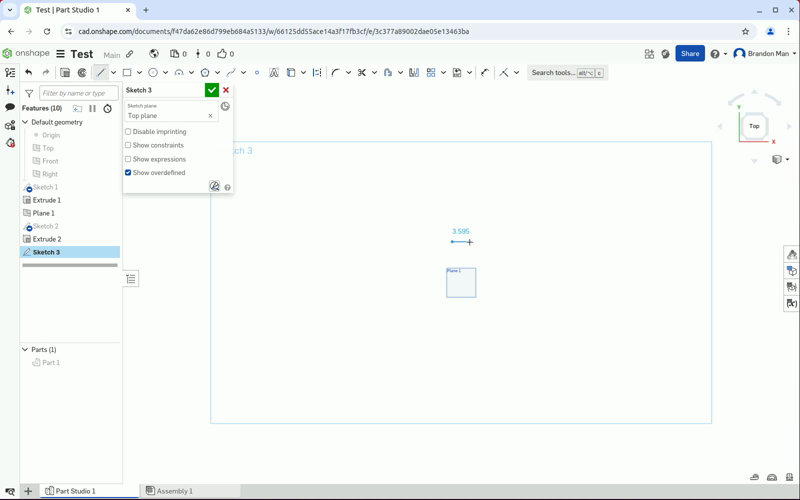
key_down(shift)
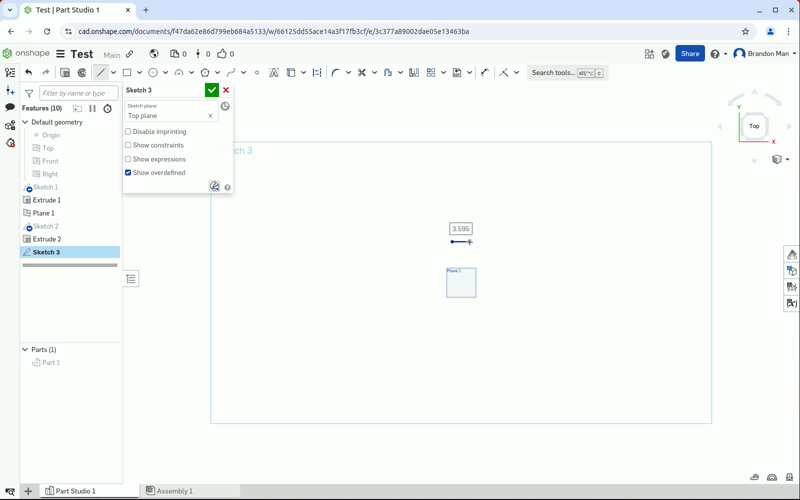
key_up(shift)
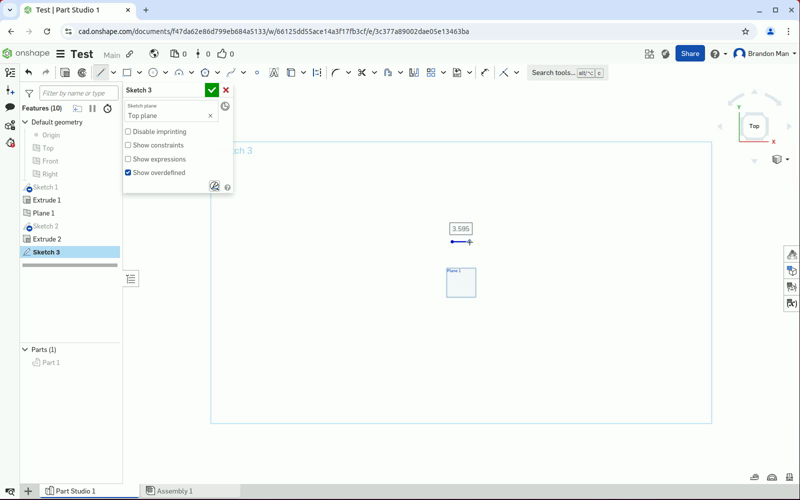
key(esc)
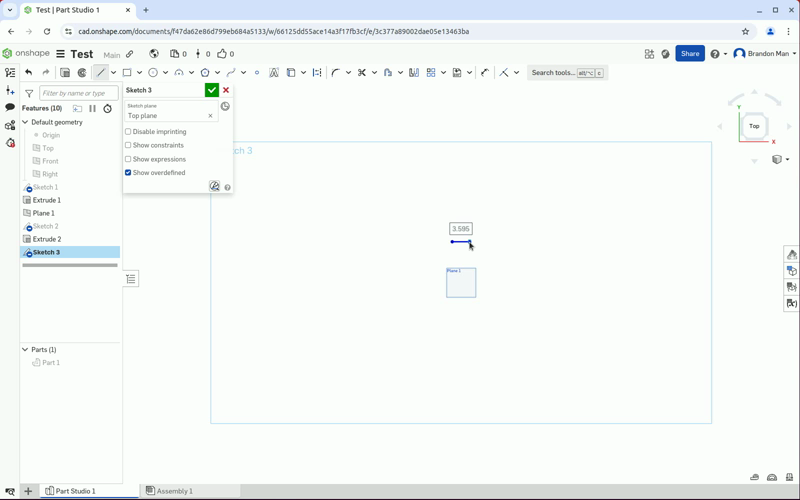
key(a)
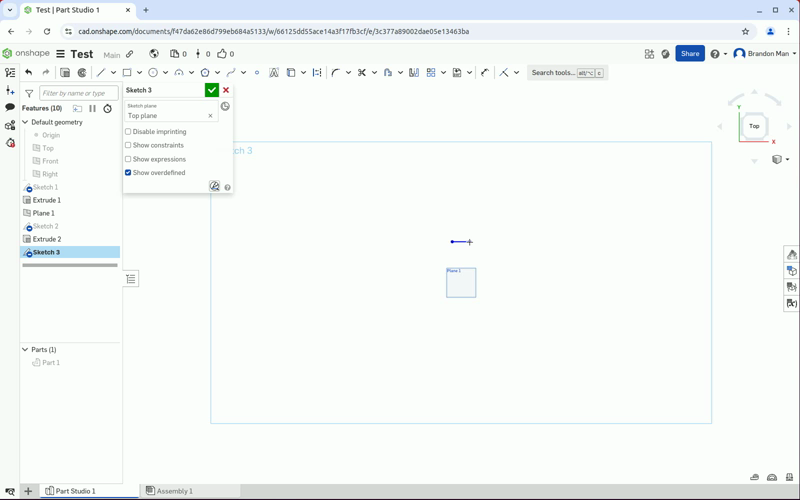
mouse_move(469, 241)
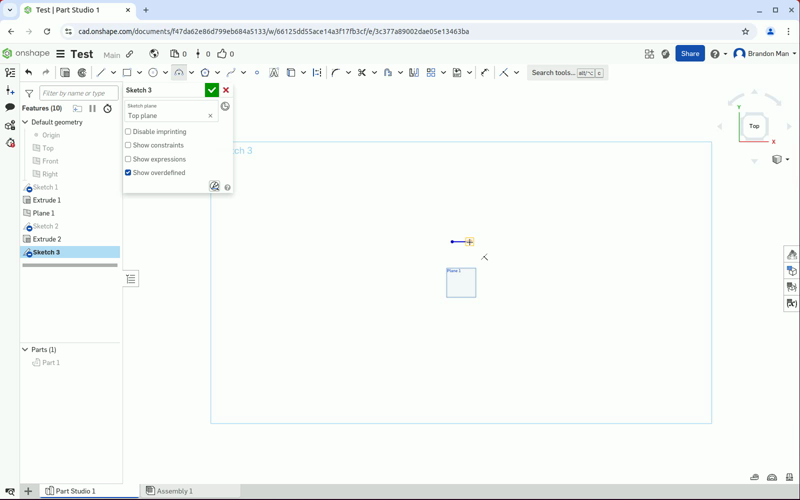
click(469, 241)
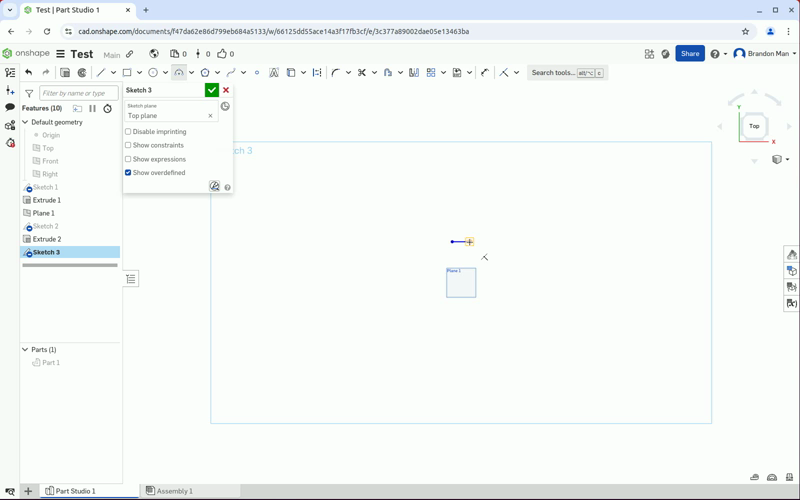
key_down(shift)
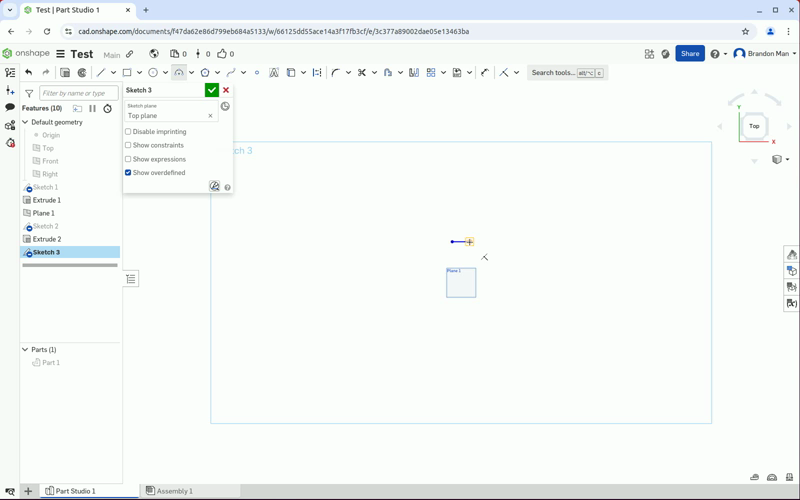
mouse_move(452, 241)
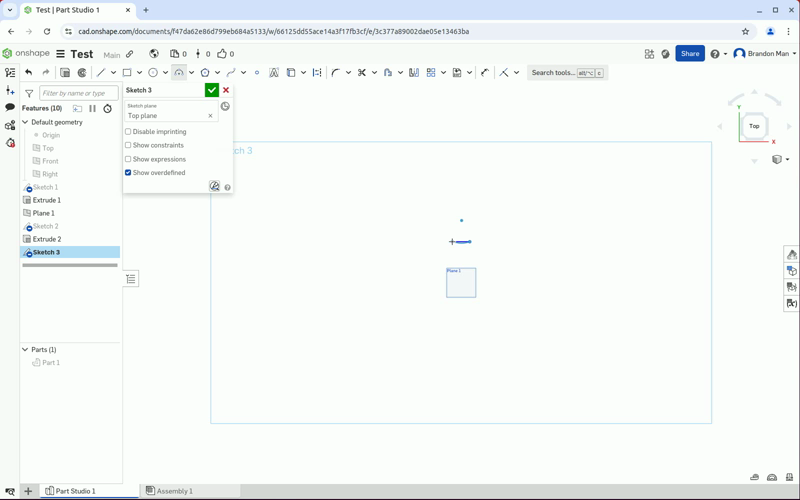
scroll(6)
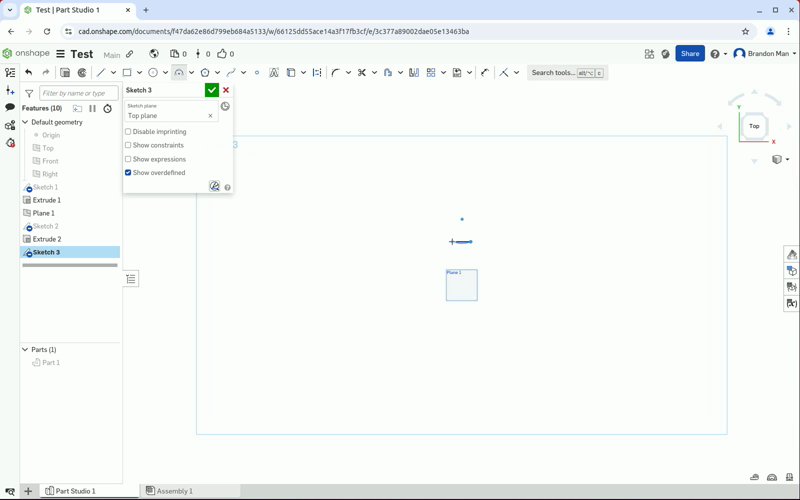
scroll(6)
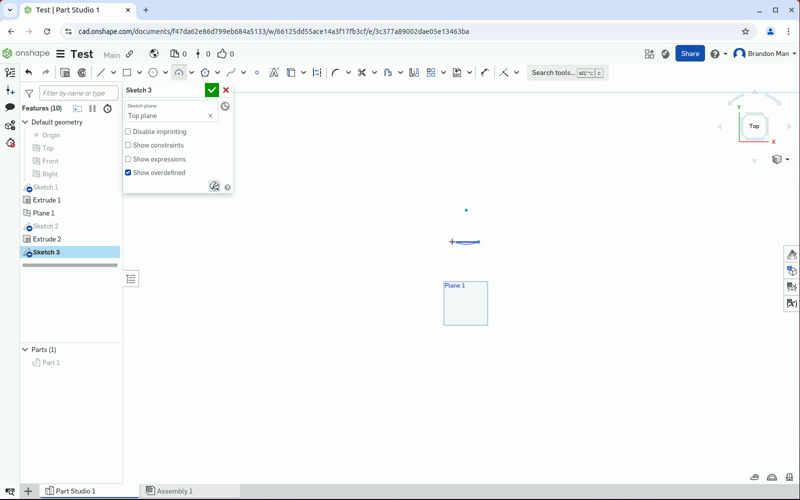
scroll(6)
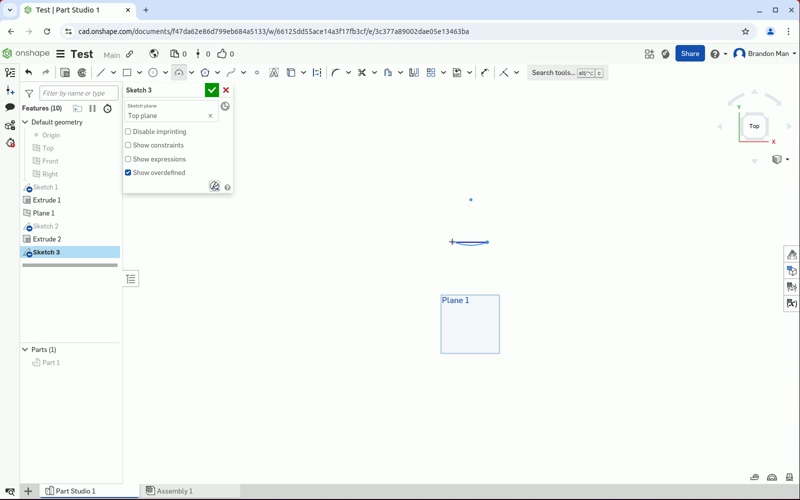
scroll(6)
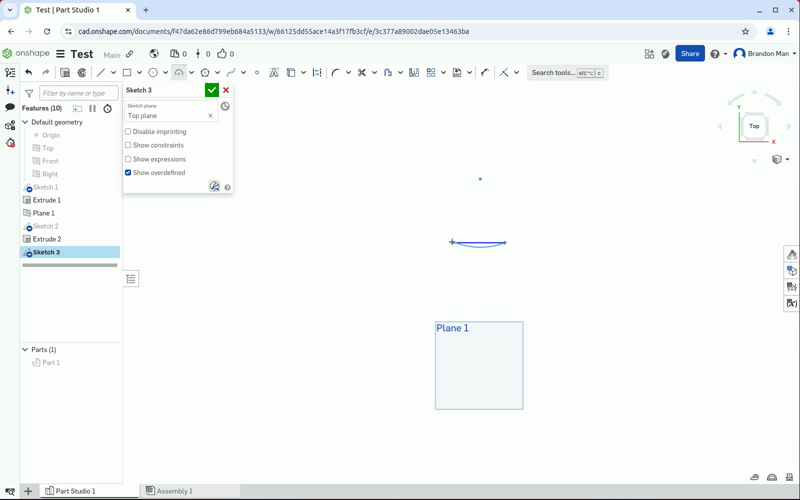
scroll(6)
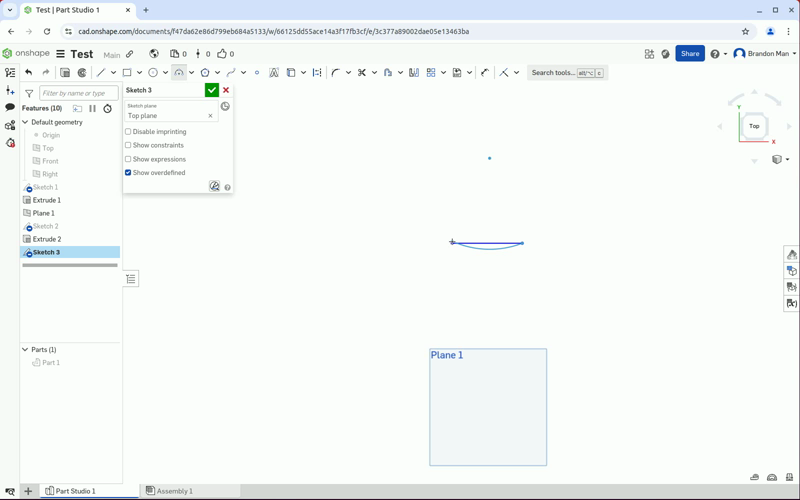
scroll(6)
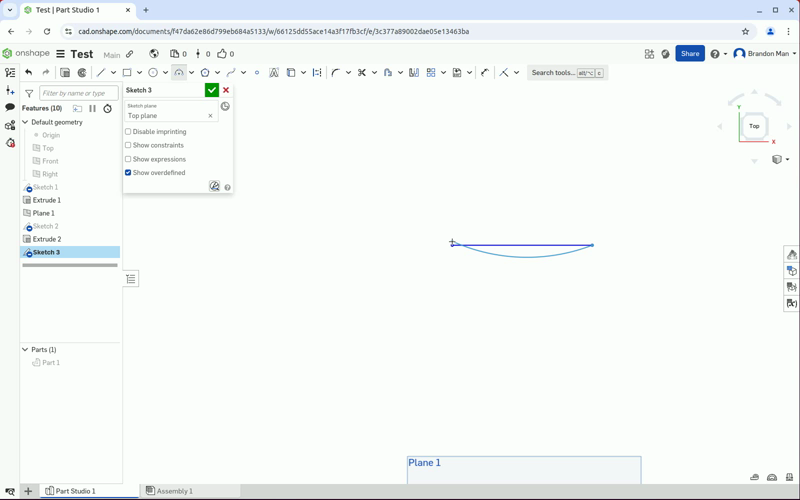
scroll(6)
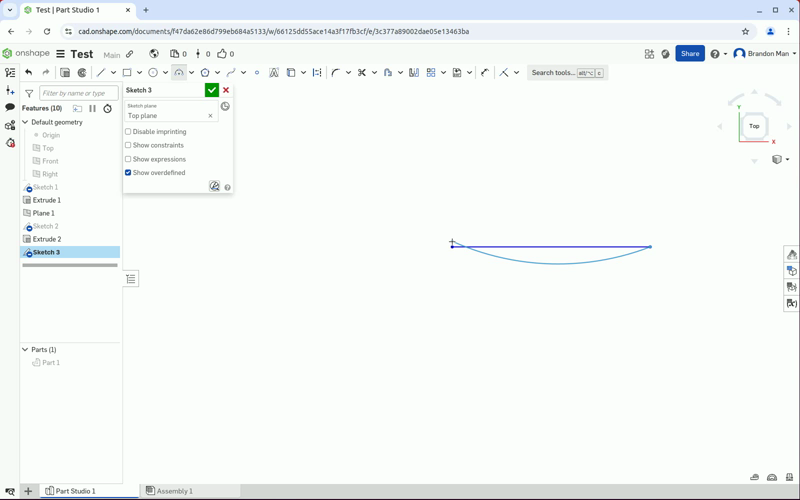
click(452, 241)
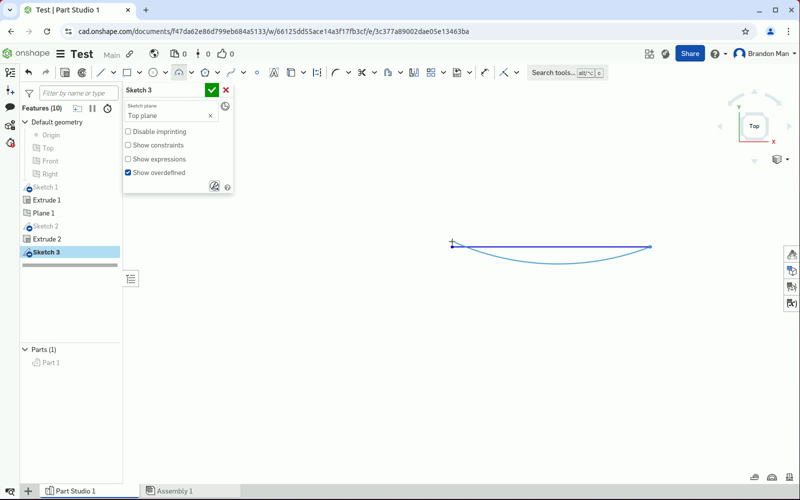
scroll(-6)
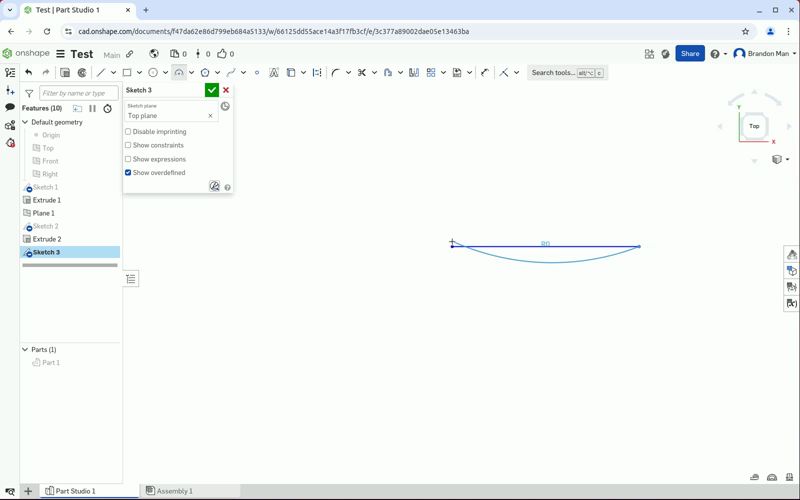
scroll(-6)
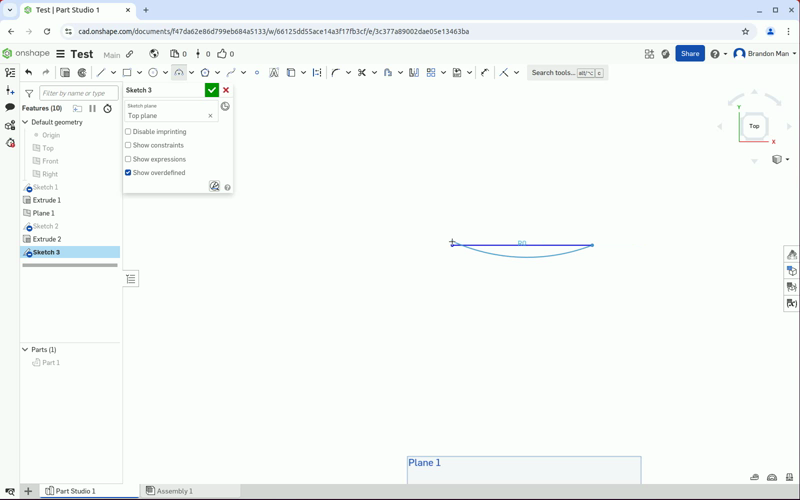
scroll(-6)
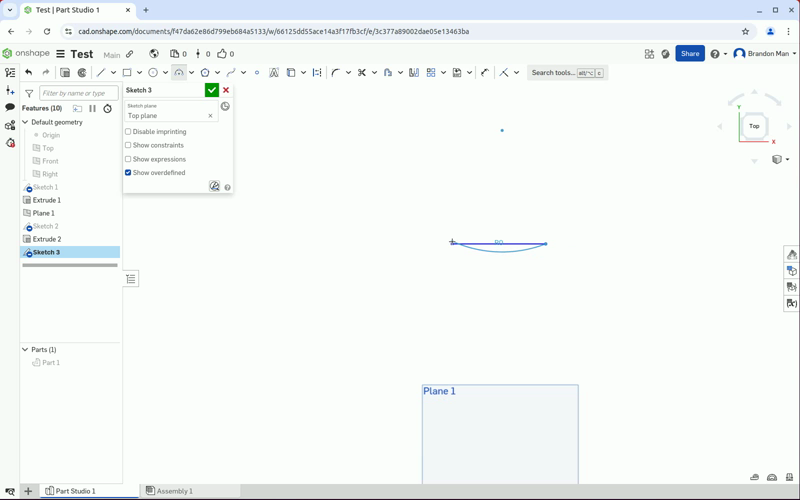
scroll(-6)
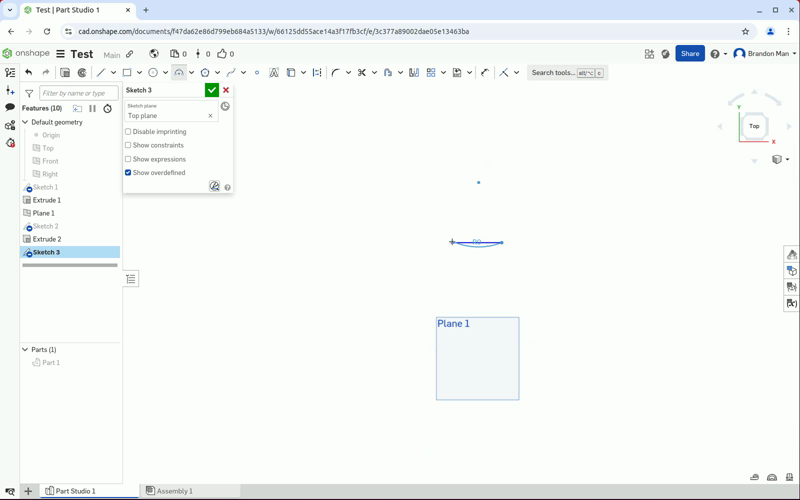
scroll(-6)
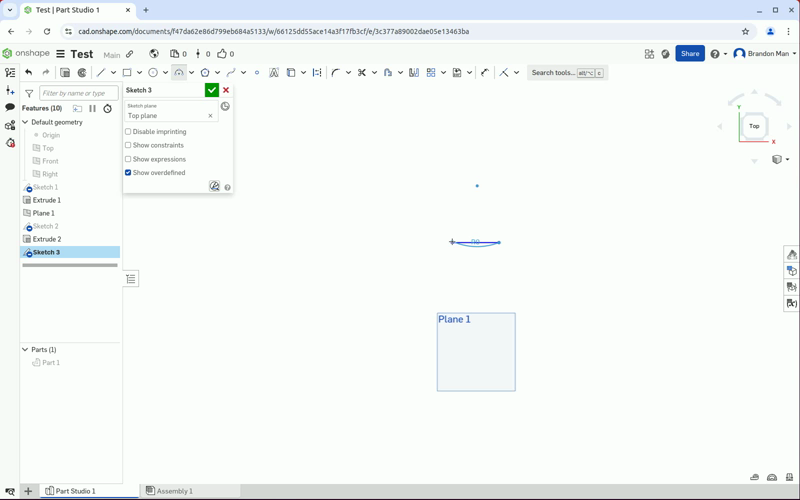
scroll(-6)
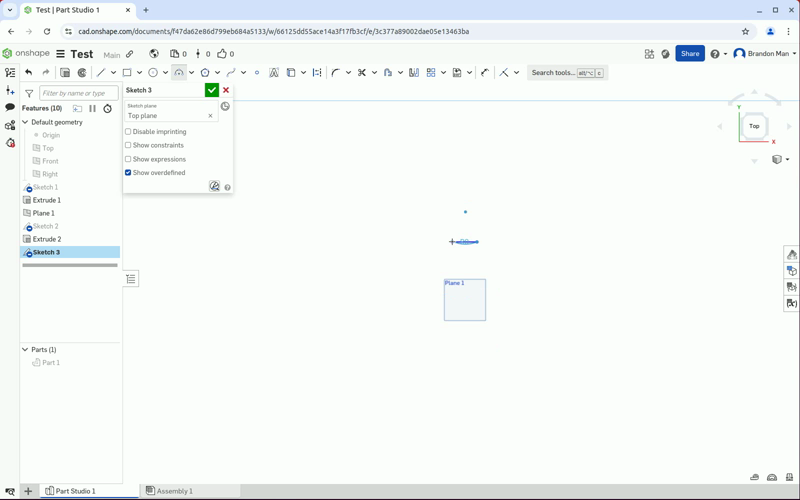
scroll(-6)
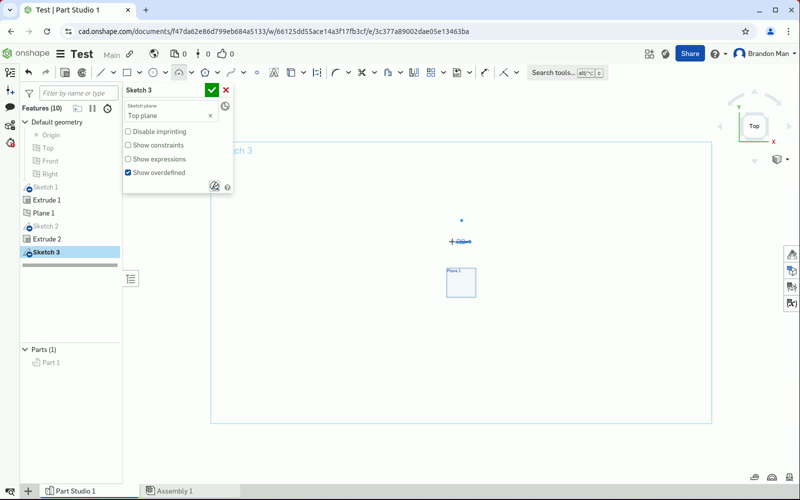
mouse_move(461, 240)
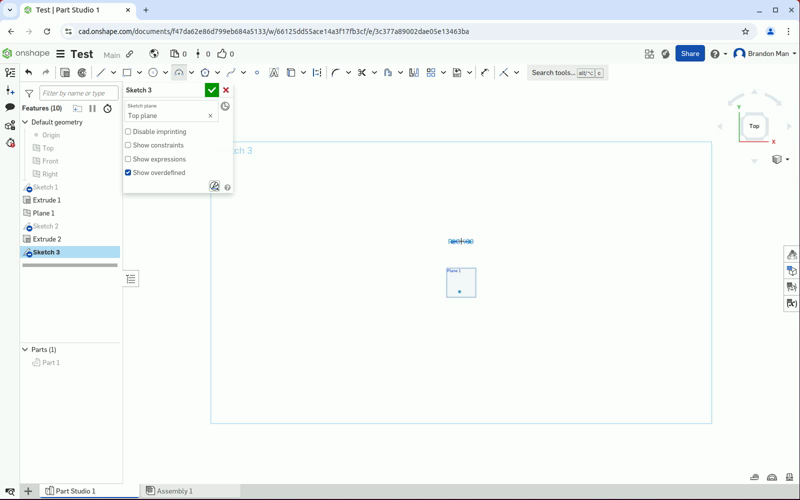
click(461, 240)
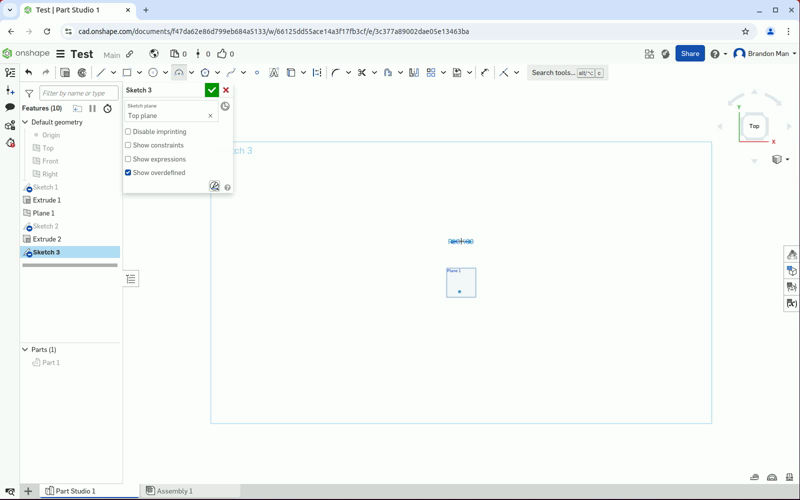
key_up(shift)
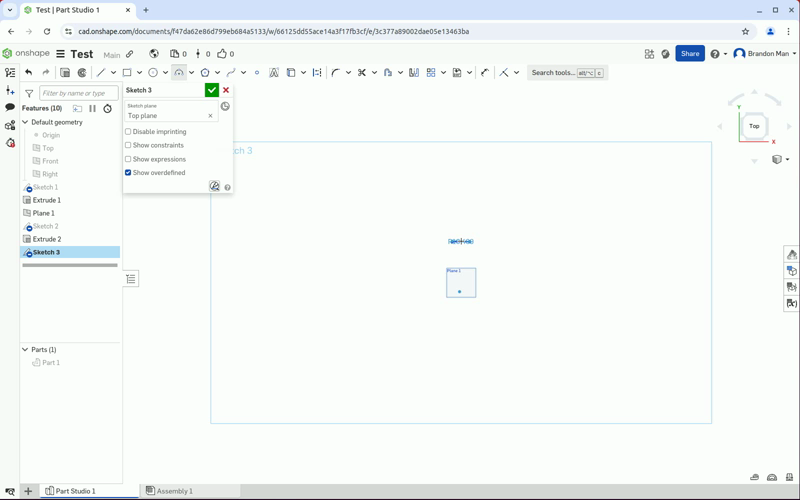
key(esc)
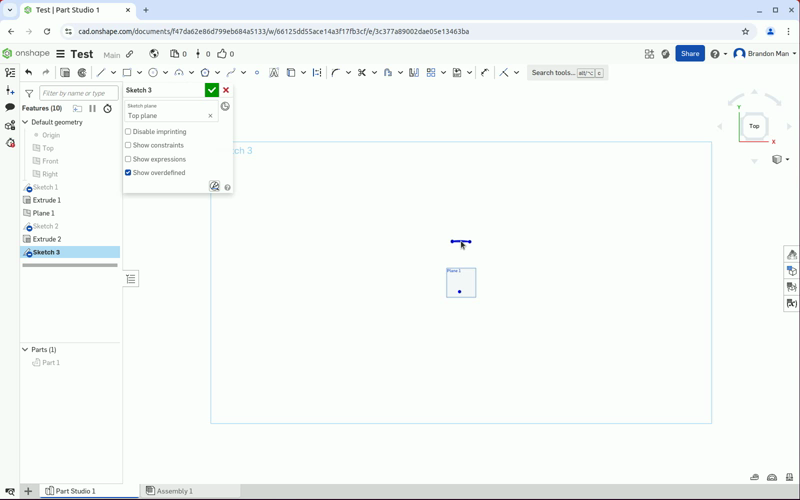
key(l)
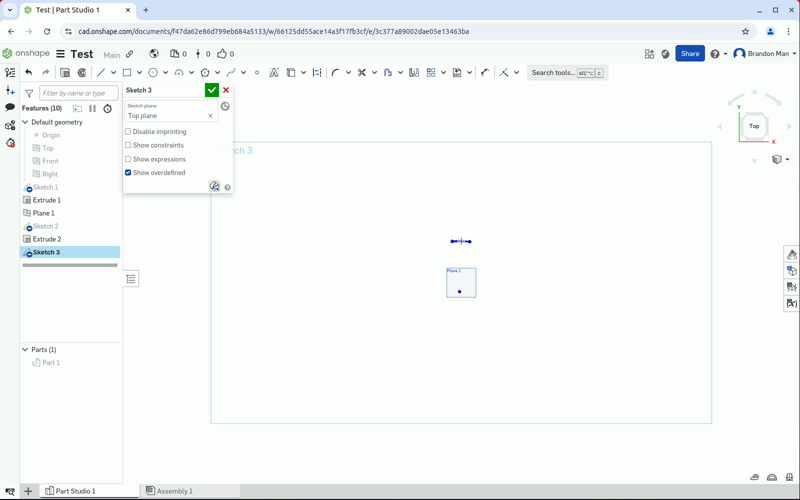
mouse_move(452, 241)
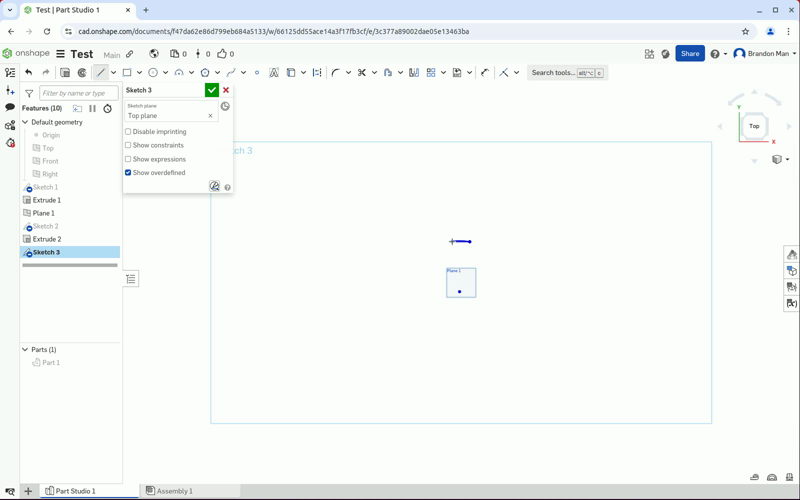
scroll(6)
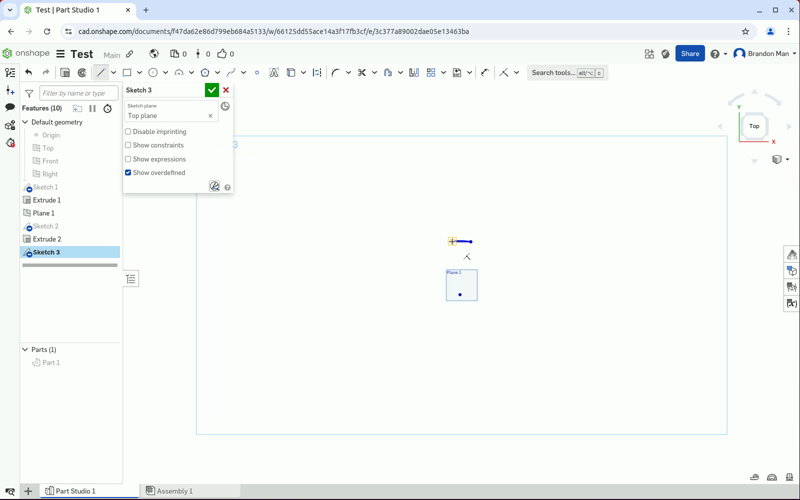
scroll(6)
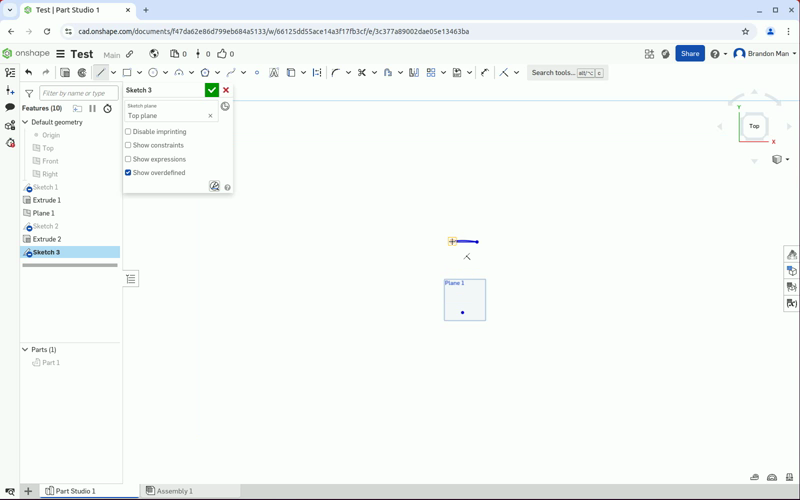
scroll(6)
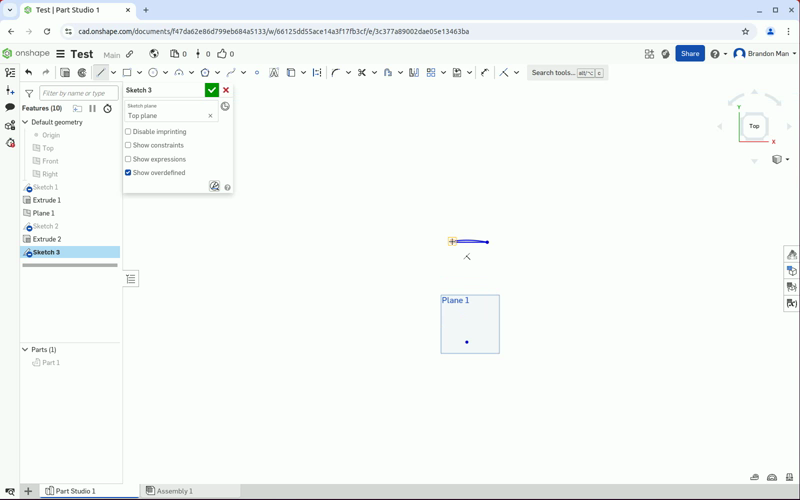
scroll(6)
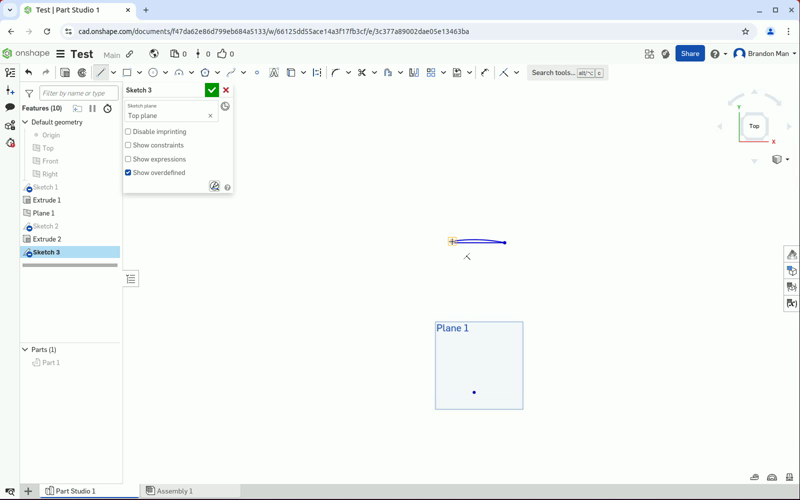
scroll(6)
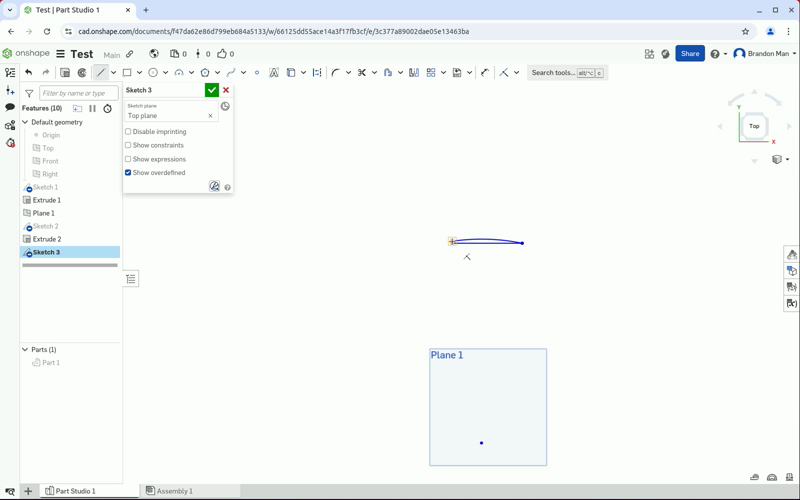
scroll(6)
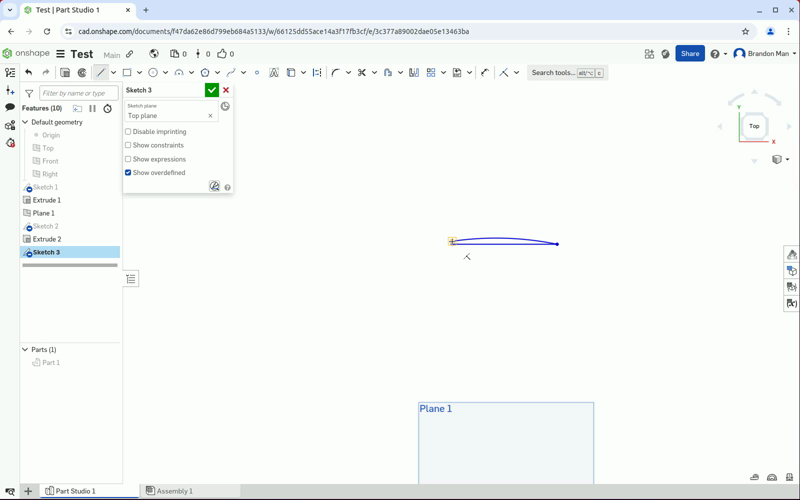
scroll(6)
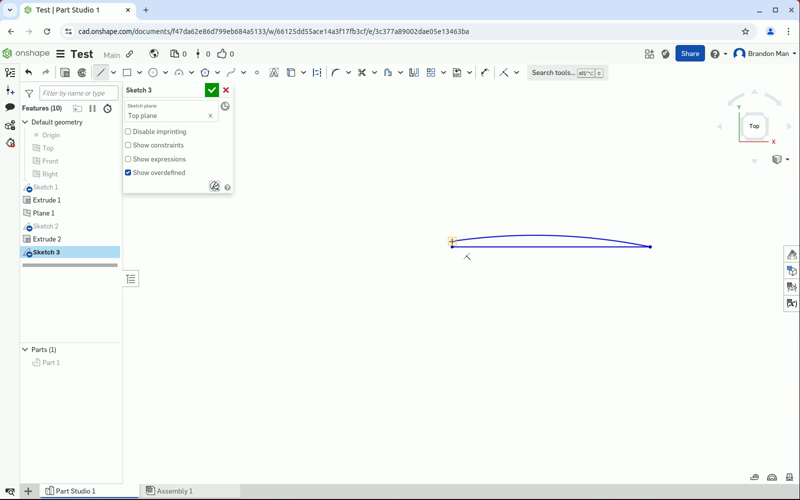
click(452, 241)
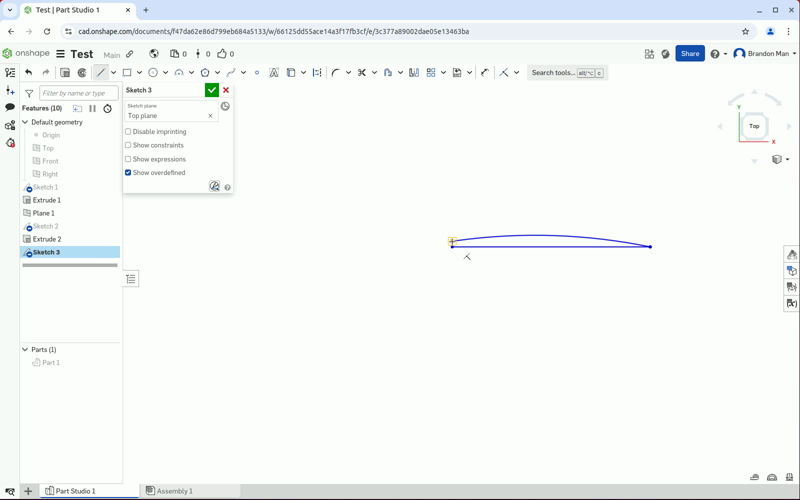
scroll(-6)
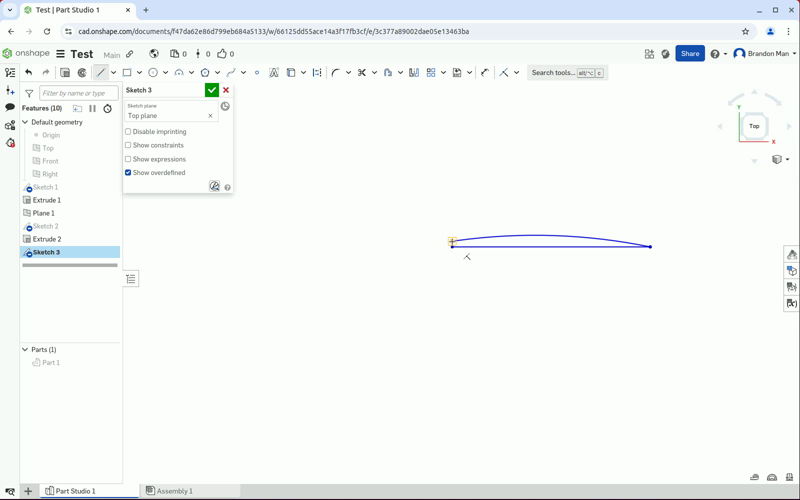
scroll(-6)
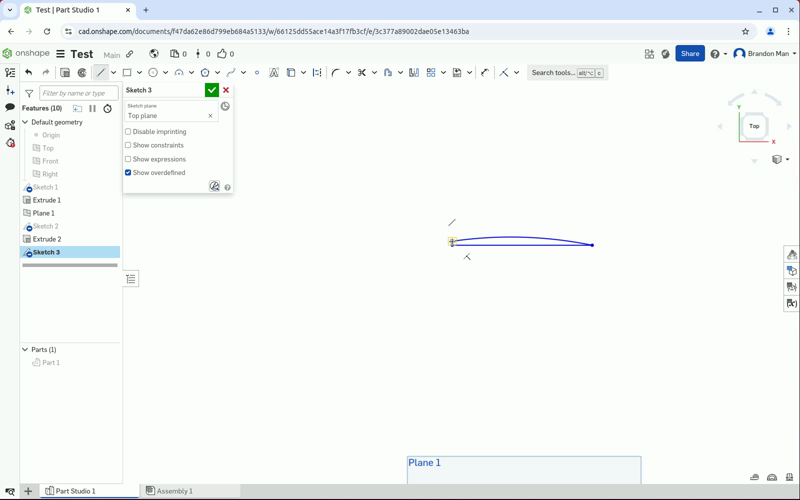
scroll(-6)
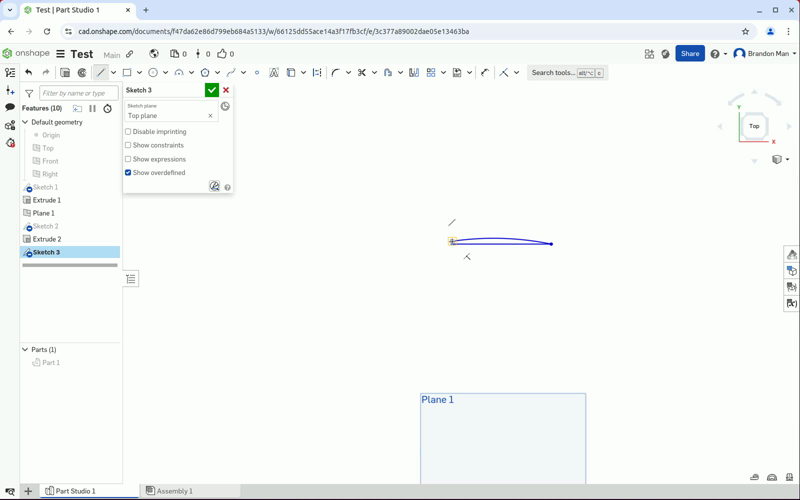
scroll(-6)
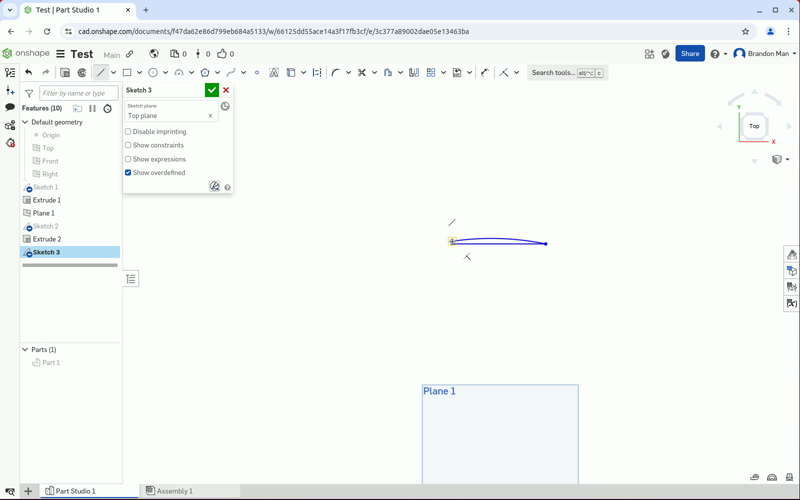
scroll(-6)
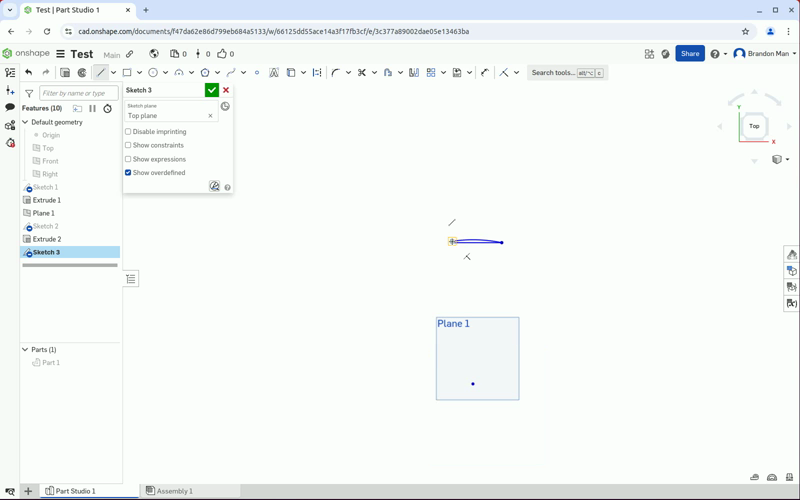
scroll(-6)
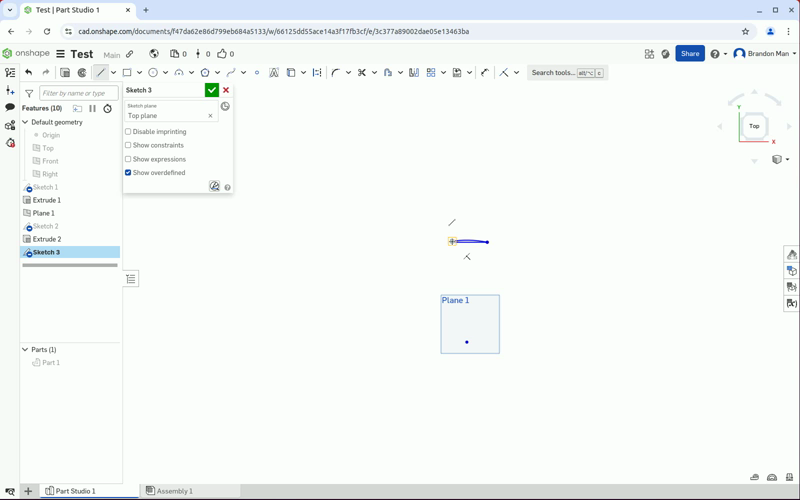
scroll(-6)
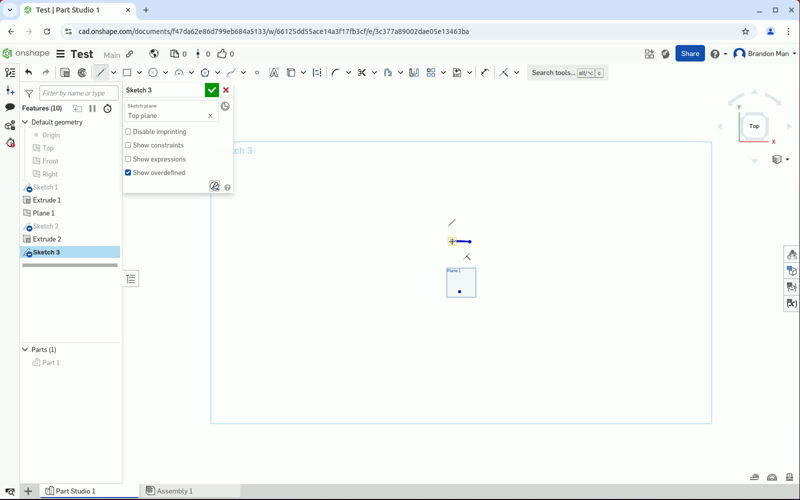
mouse_move(482, 241)
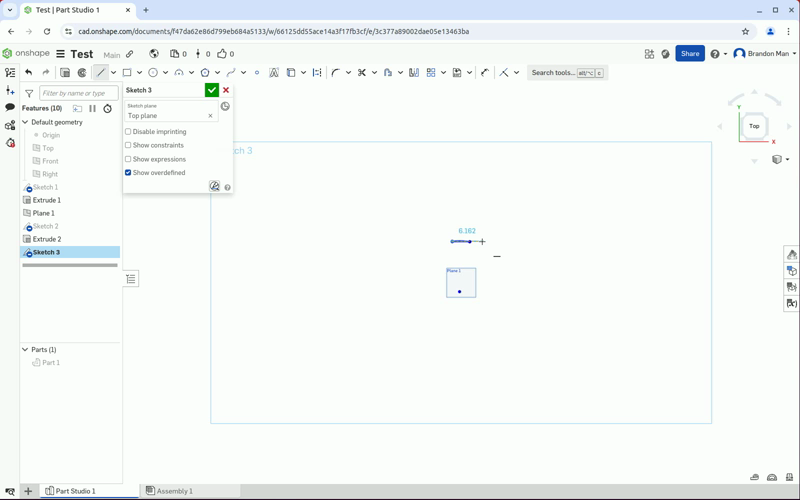
key_down(shift)
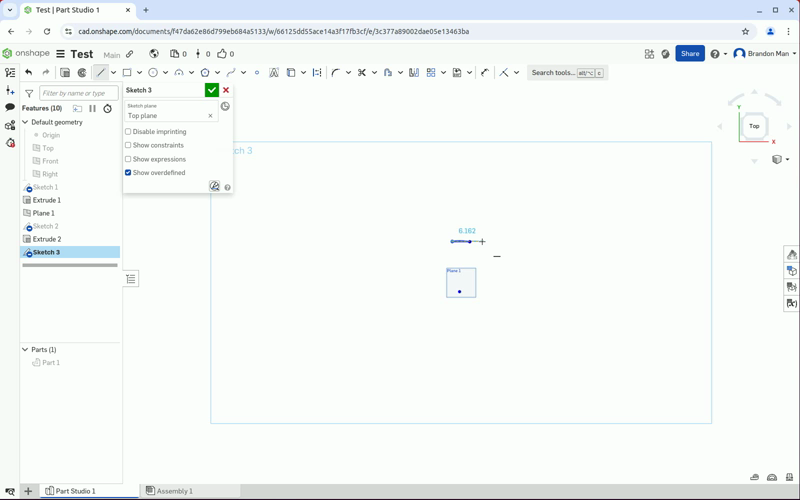
mouse_move(452, 241)
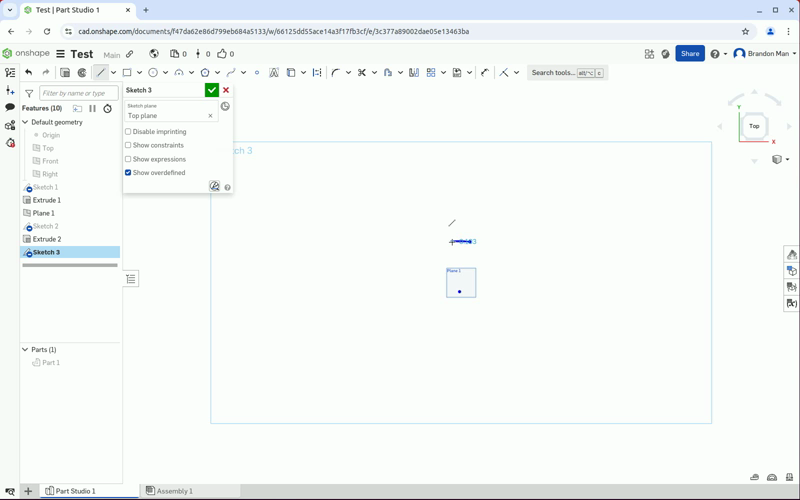
scroll(6)
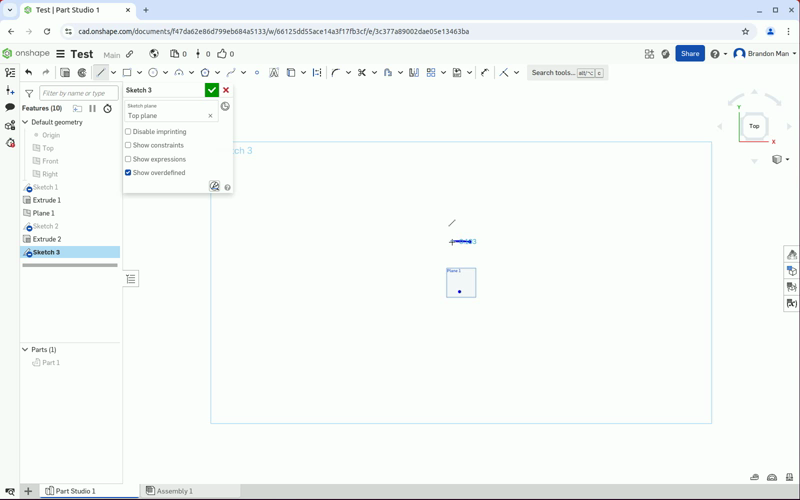
scroll(6)
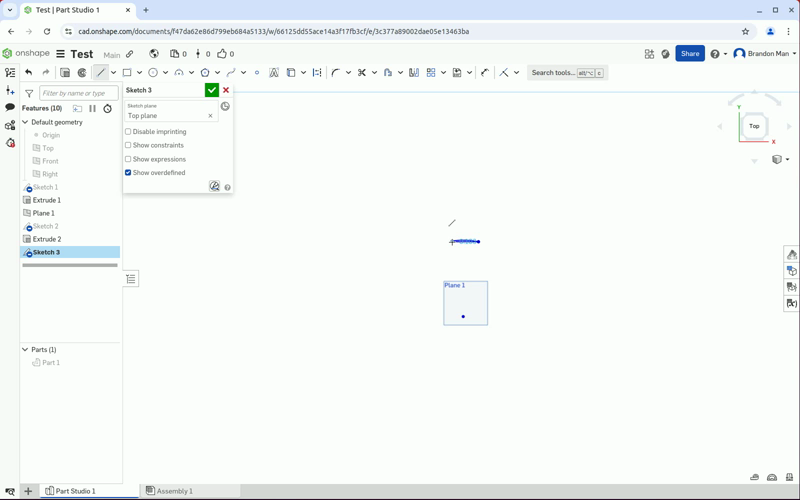
scroll(6)
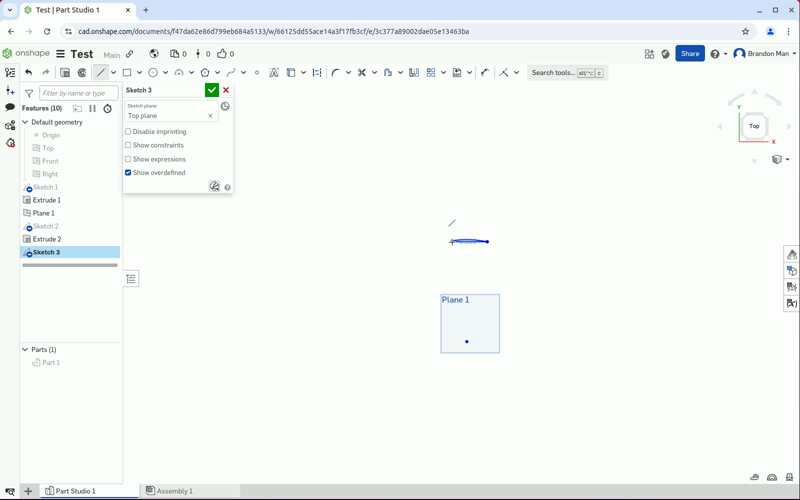
scroll(6)
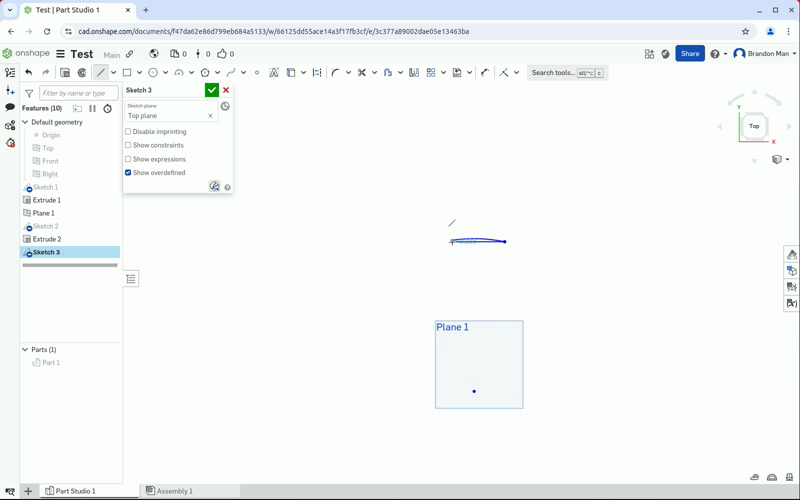
scroll(6)
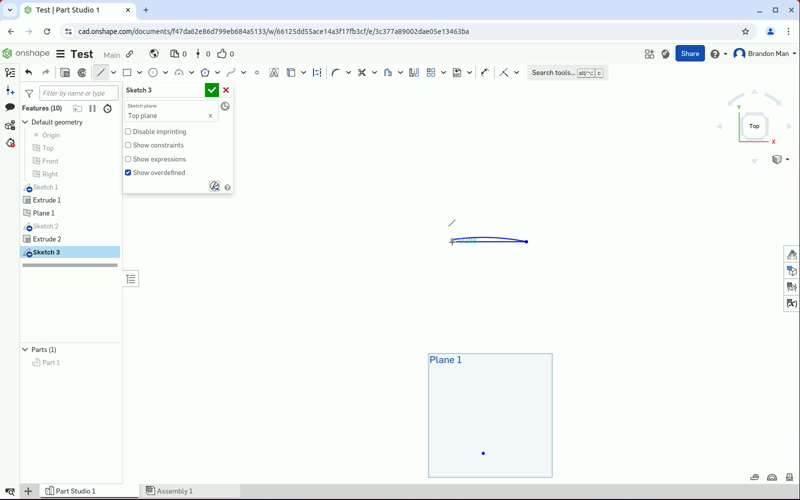
scroll(6)
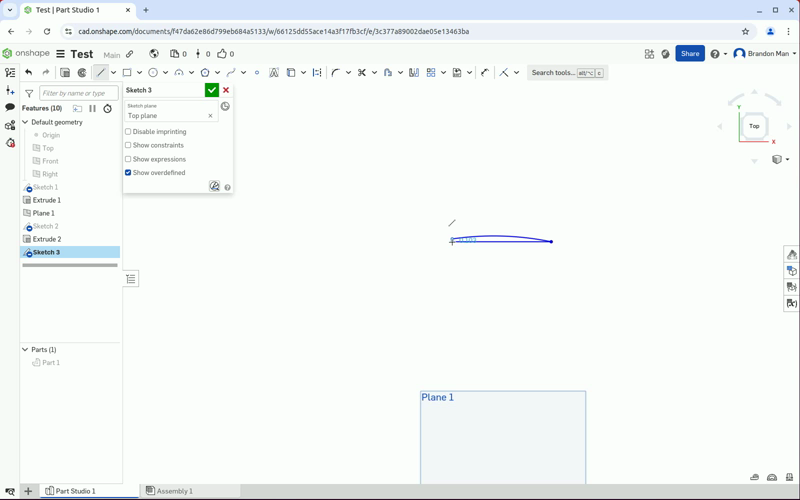
scroll(6)
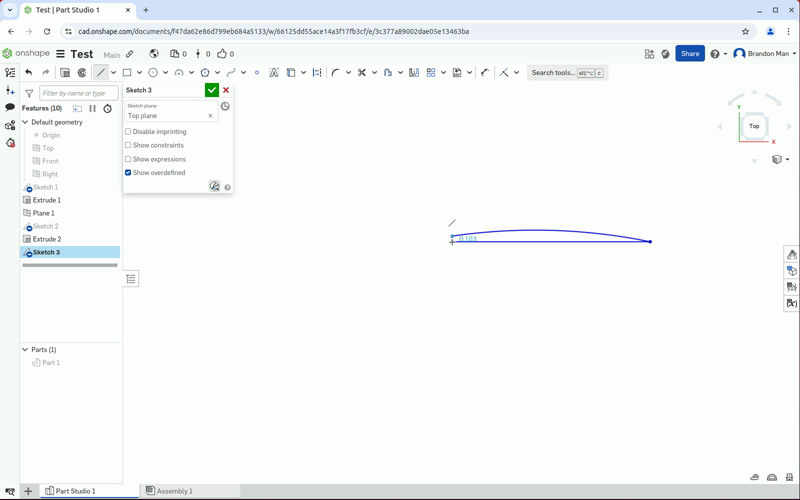
key_up(shift)
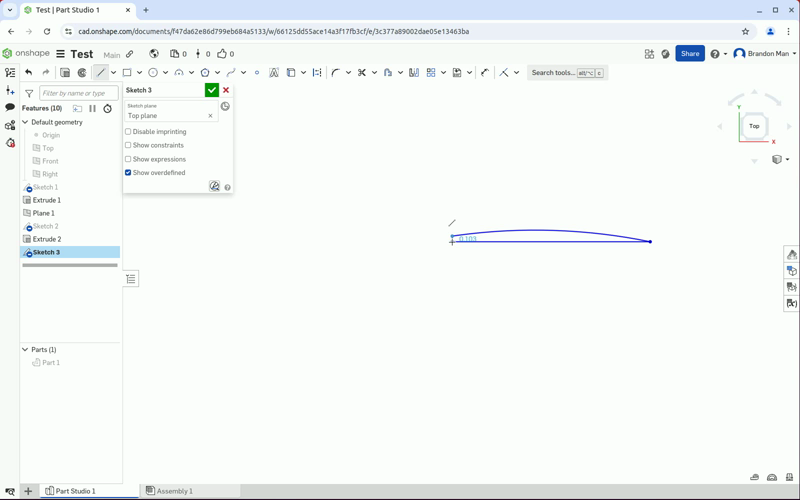
click(452, 241)
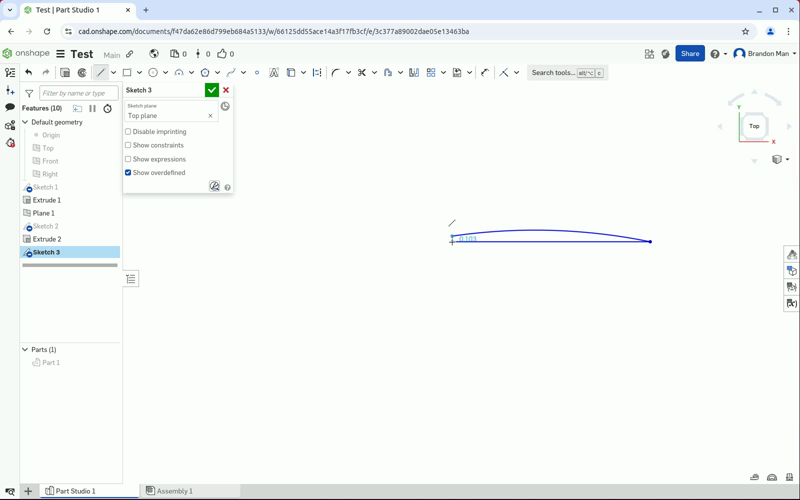
scroll(-6)
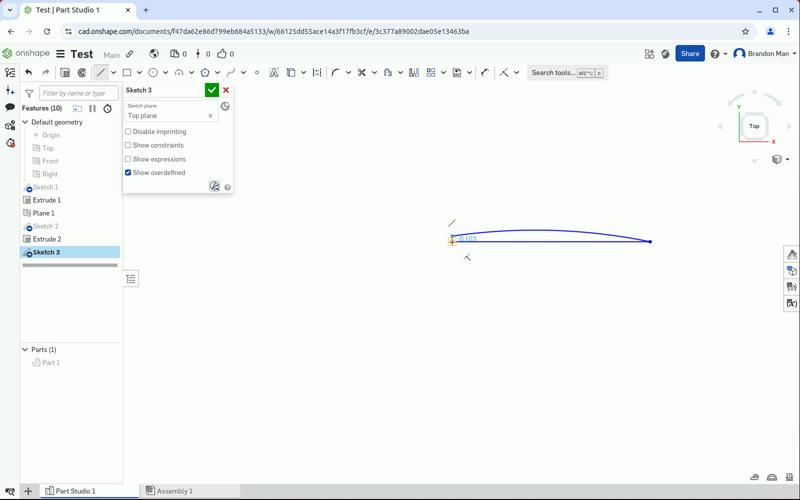
scroll(-6)
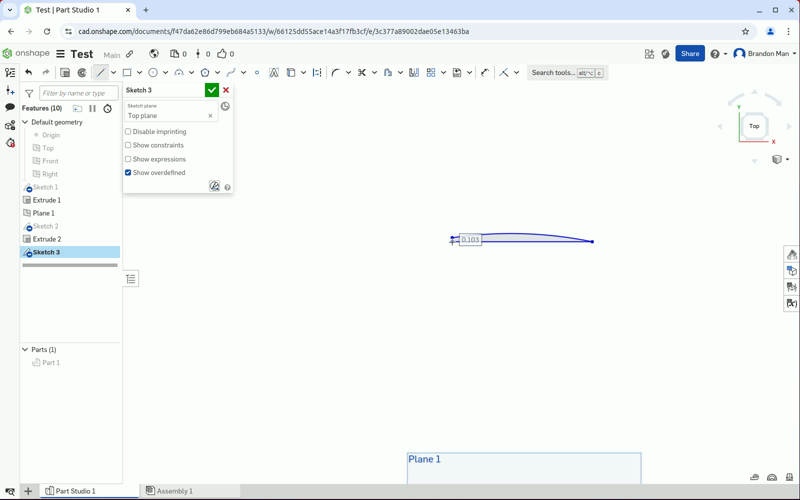
scroll(-6)
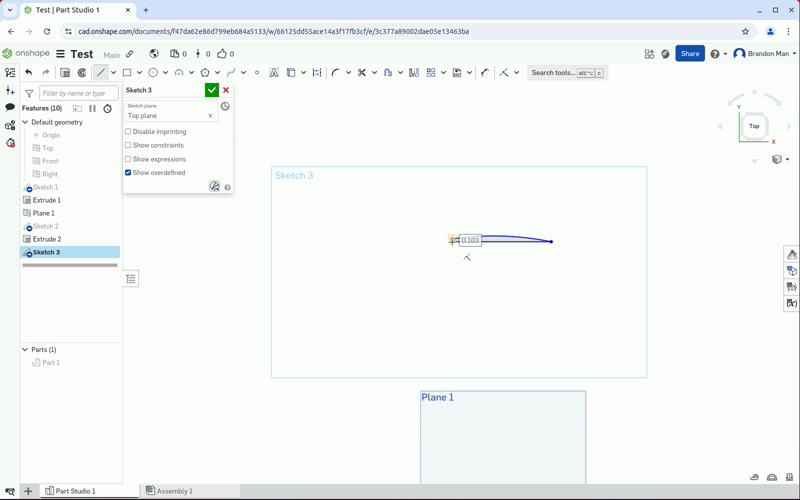
scroll(-6)
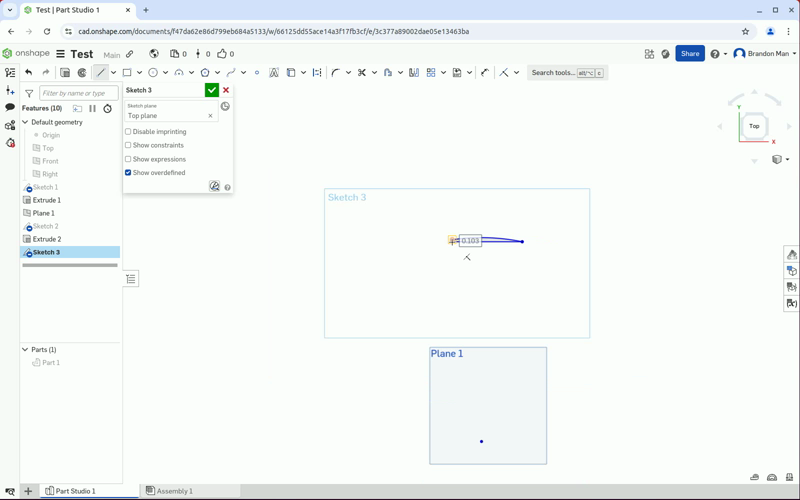
scroll(-6)
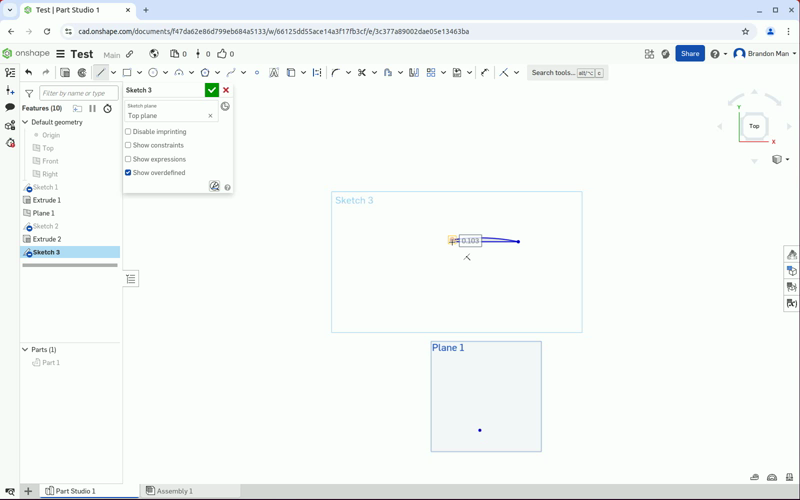
scroll(-6)
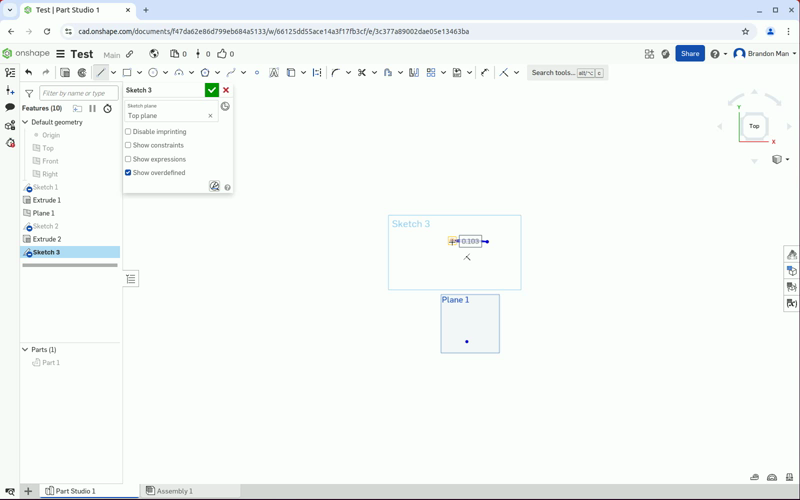
scroll(-6)
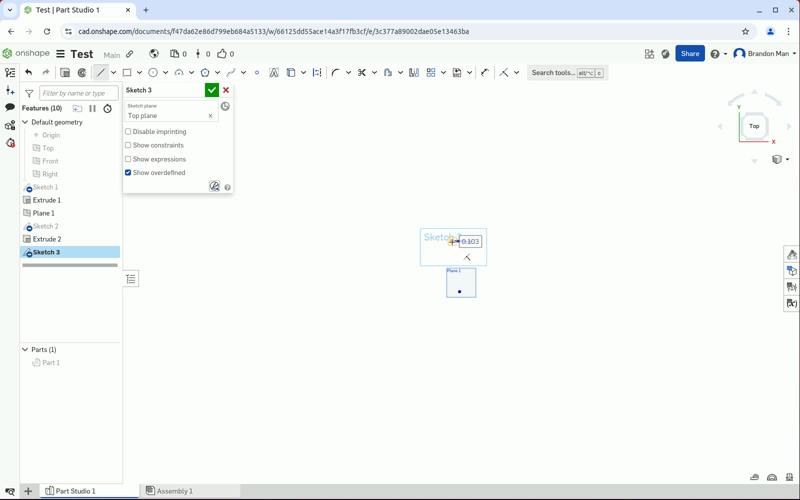
key(esc)
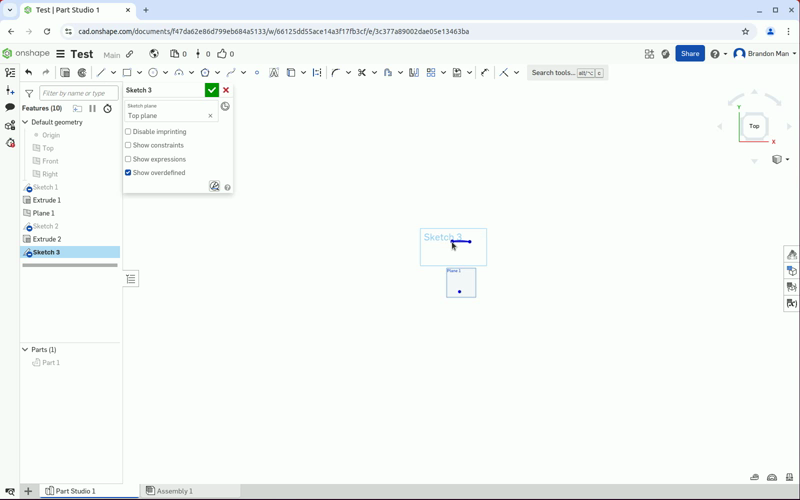
mouse_move(464, 240)
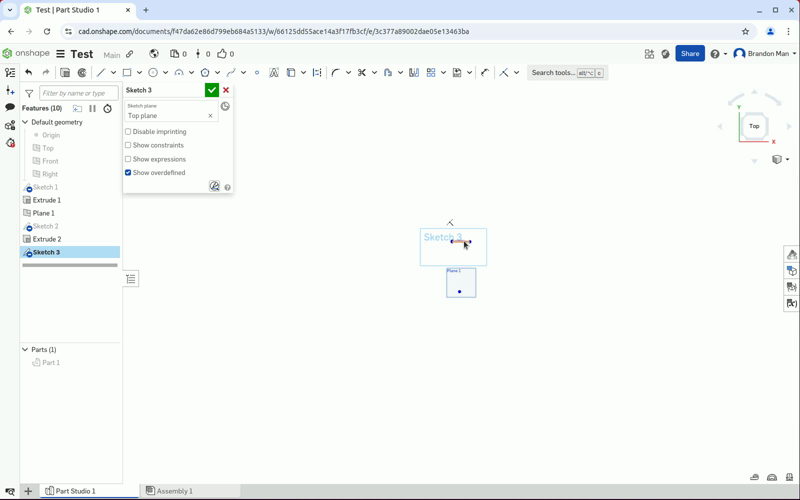
scroll(6)
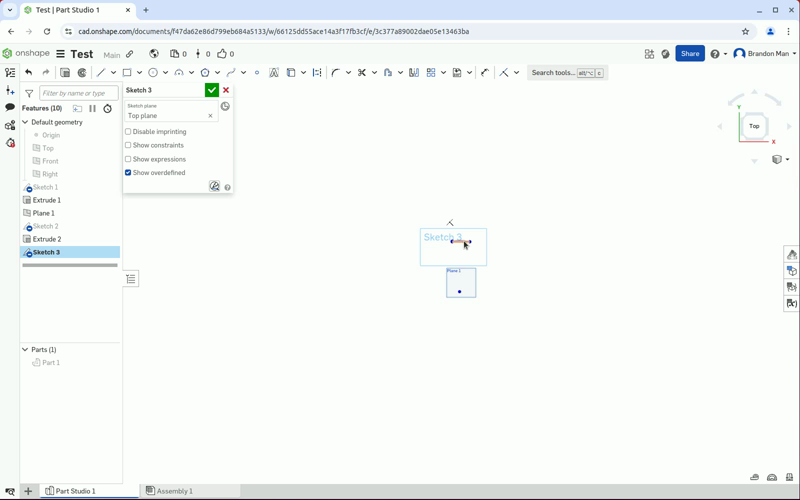
scroll(6)
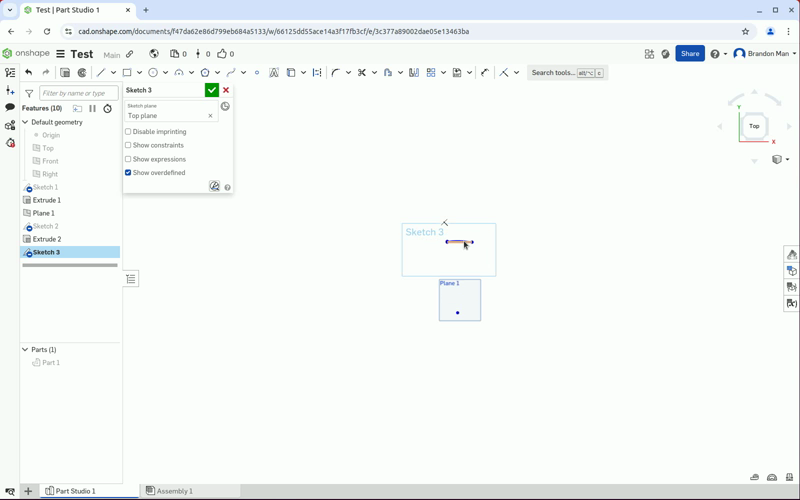
scroll(6)
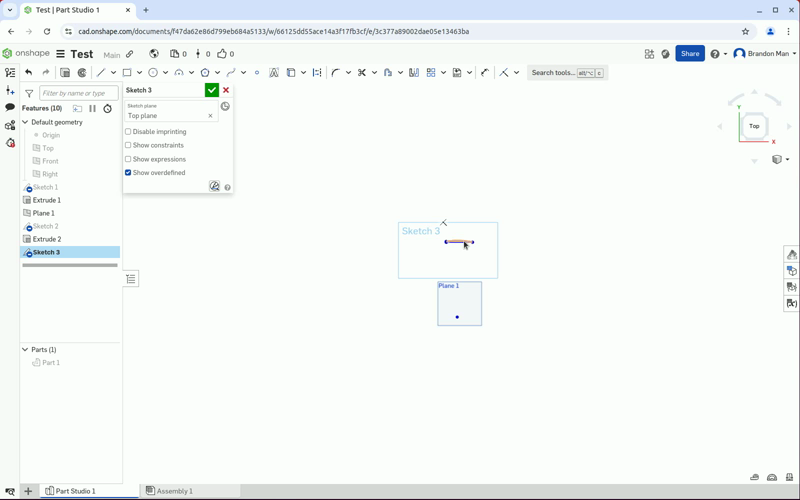
scroll(6)
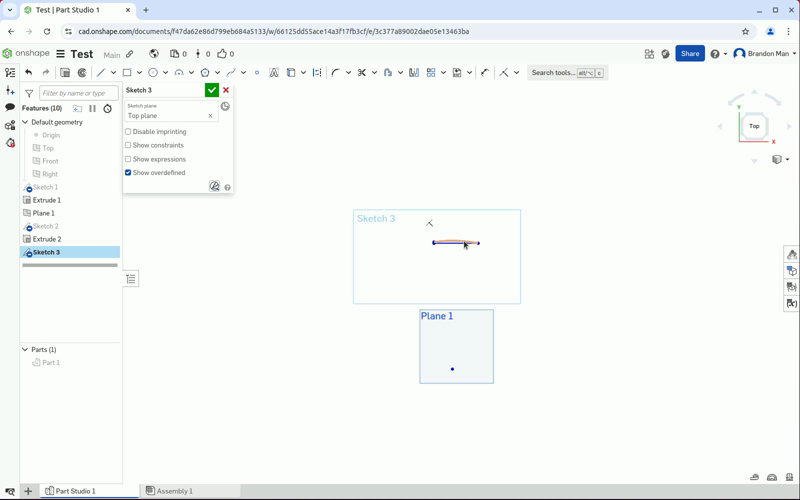
scroll(6)
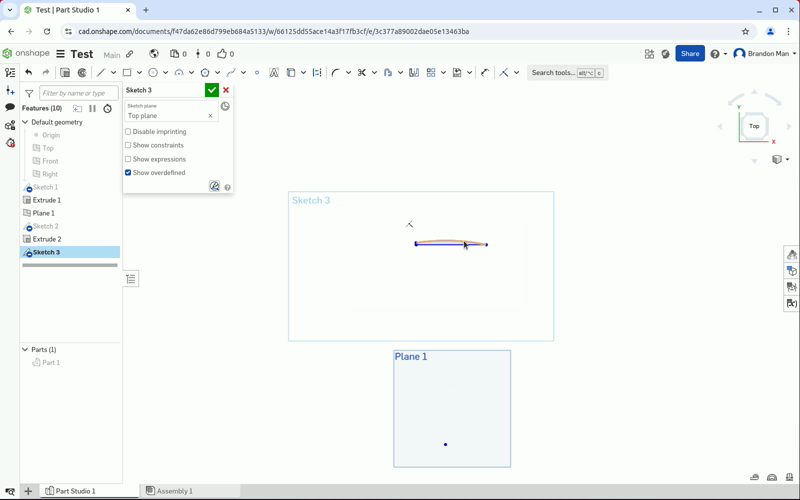
scroll(6)
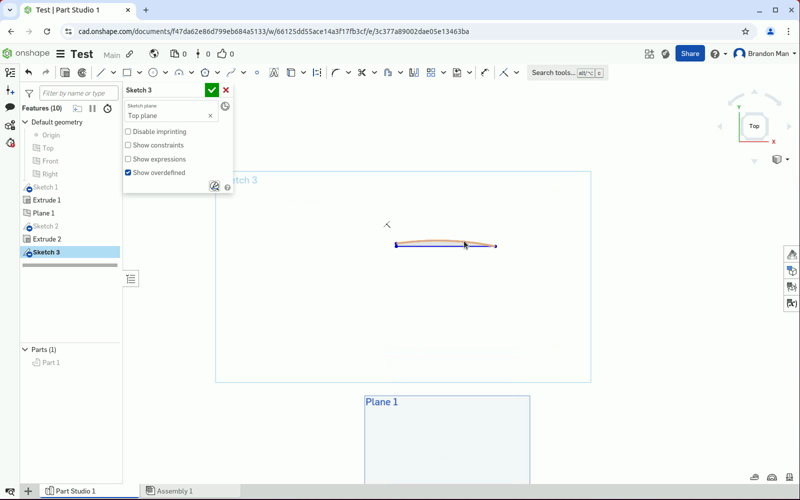
scroll(6)
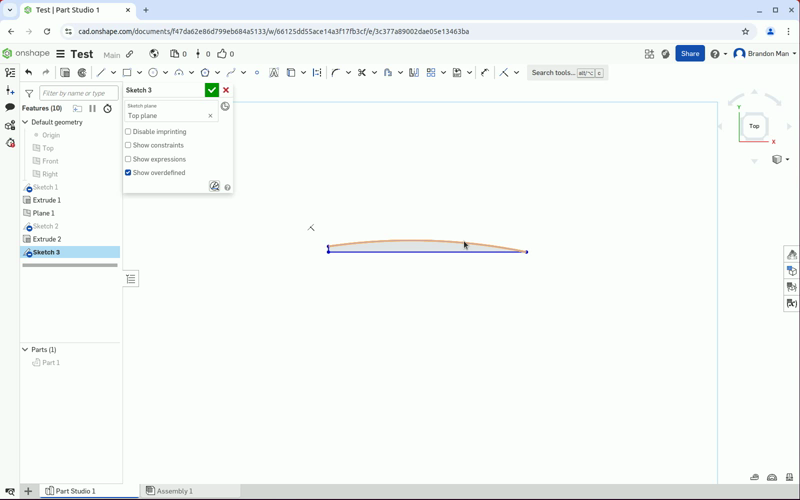
click(464, 240)
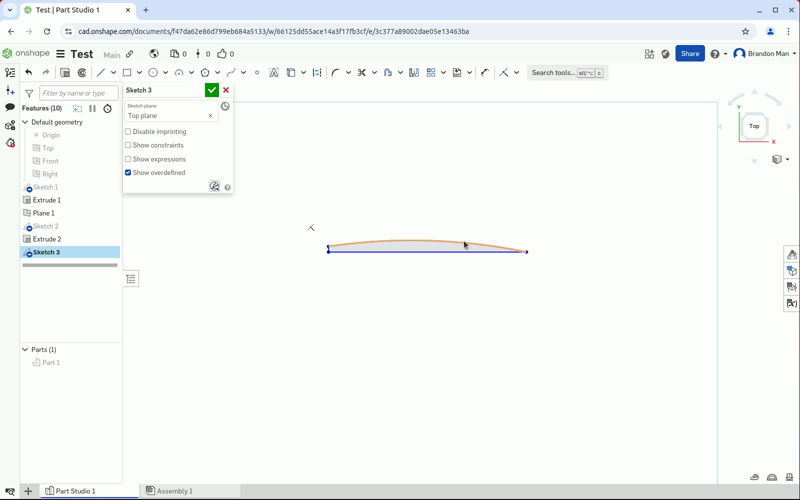
scroll(-6)
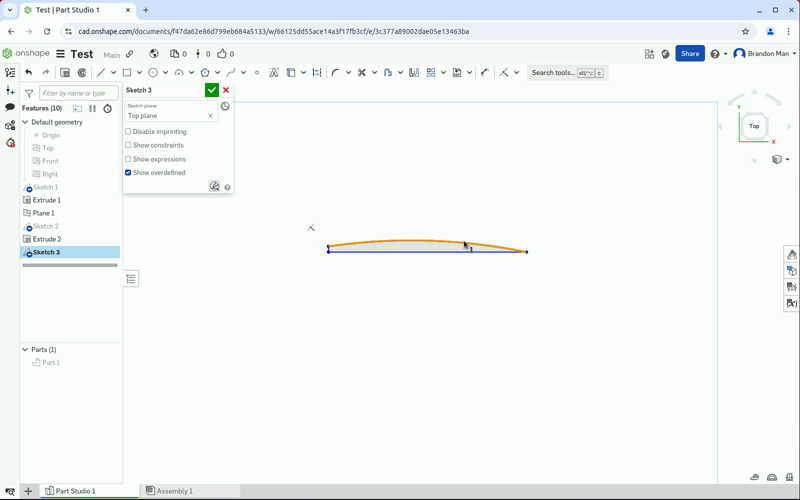
scroll(-6)
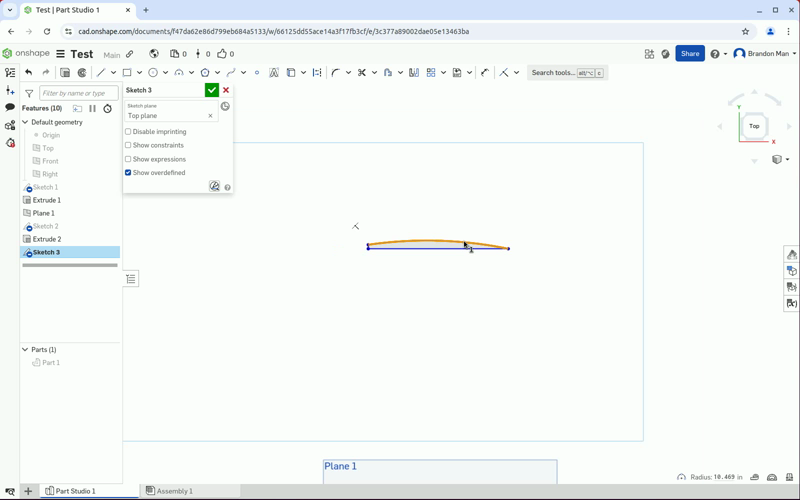
scroll(-6)
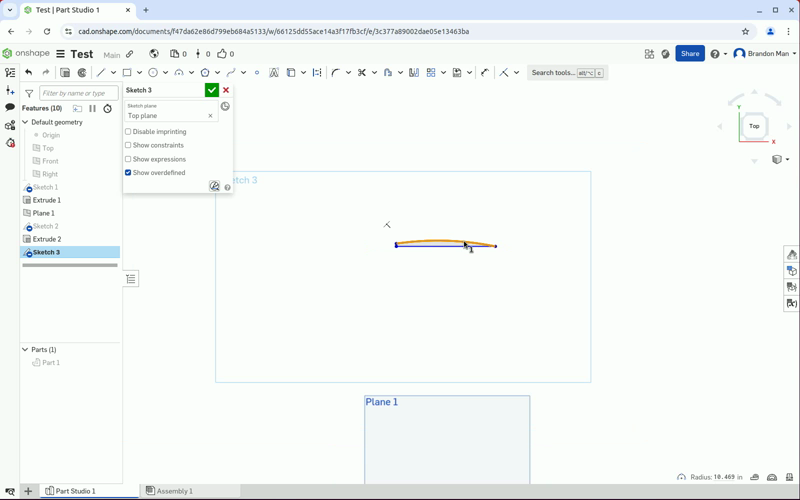
scroll(-6)
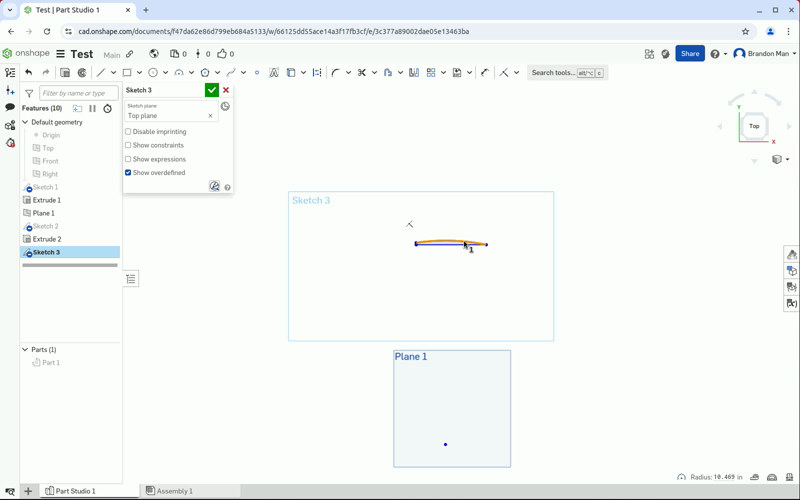
scroll(-6)
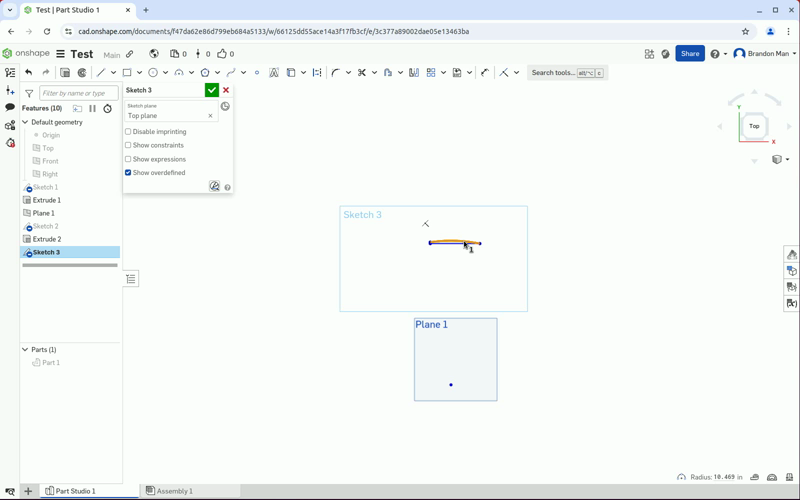
scroll(-6)
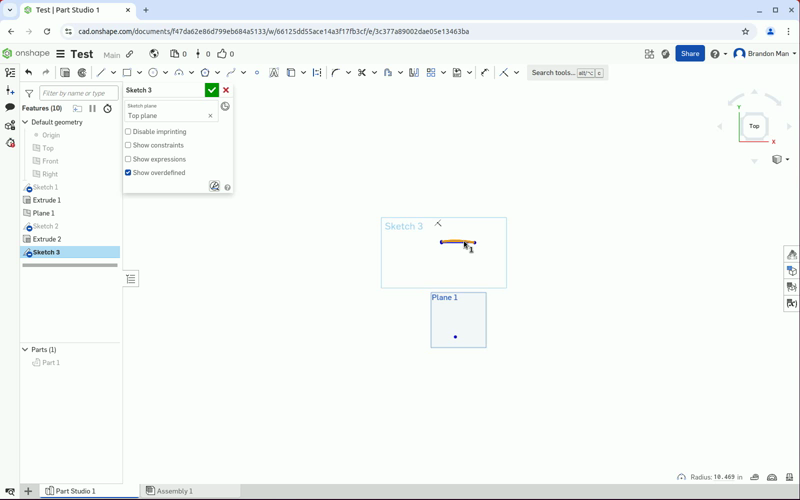
scroll(-6)
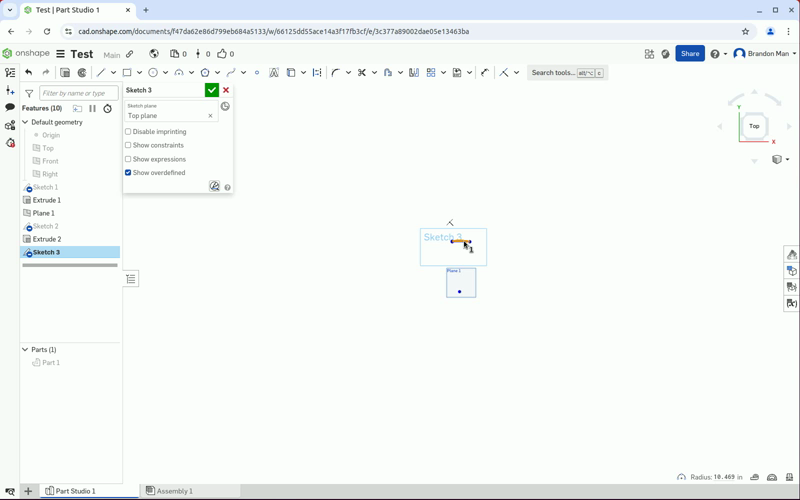
mouse_move(73, 352)
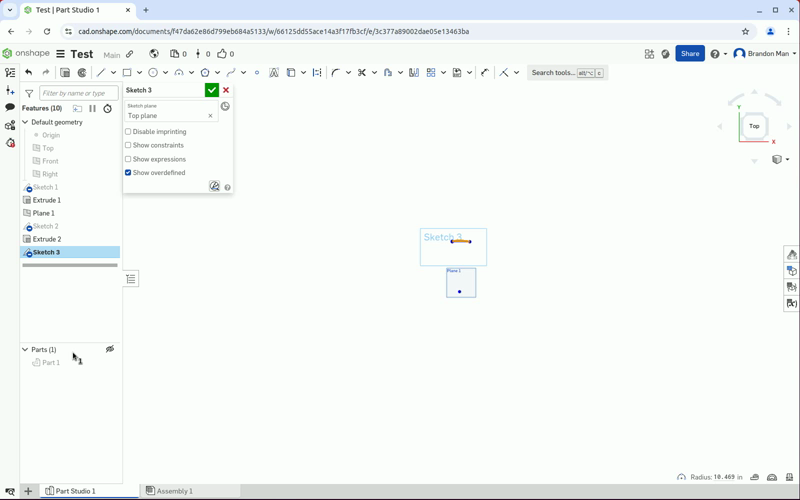
key(shift+y)
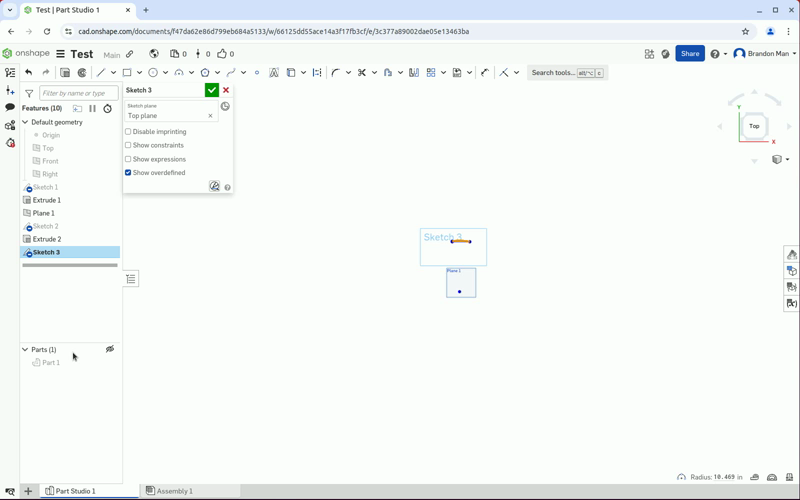
key(shift+e)
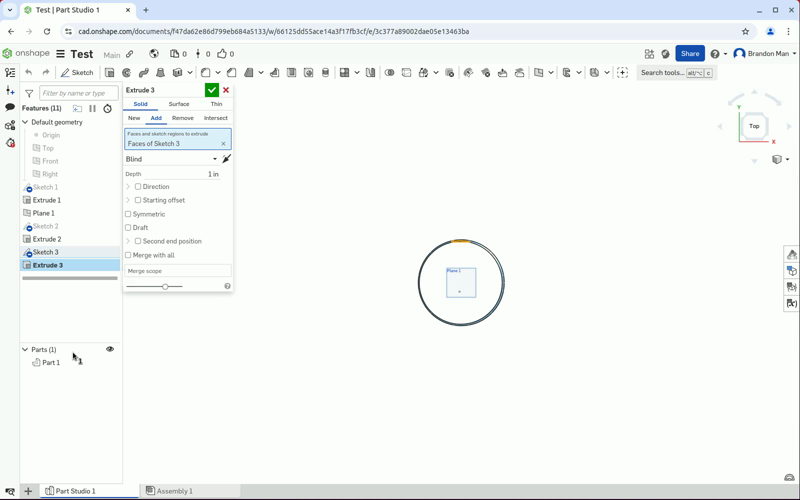
mouse_move(143, 106)
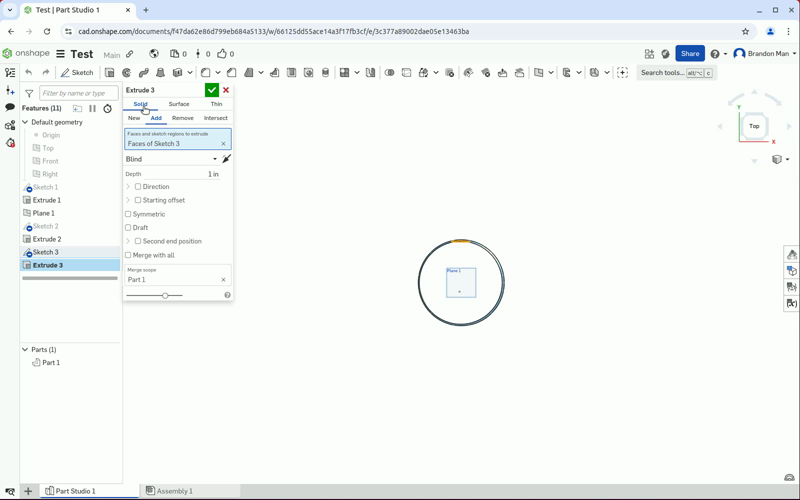
click(143, 106)
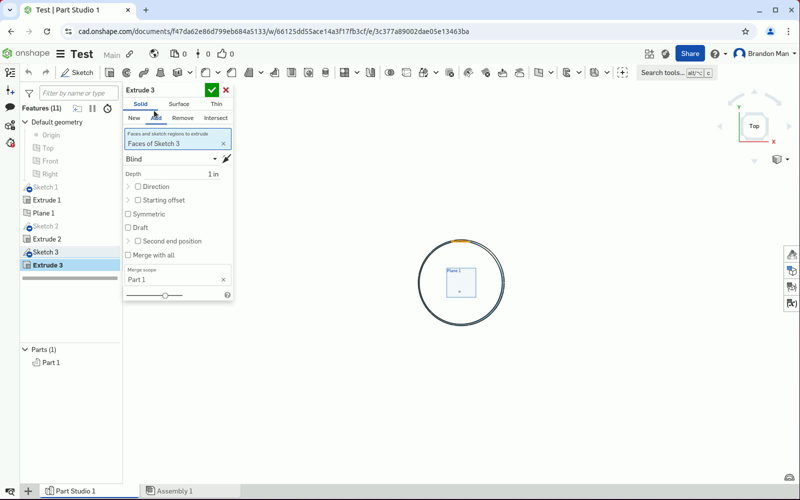
mouse_move(186, 120)
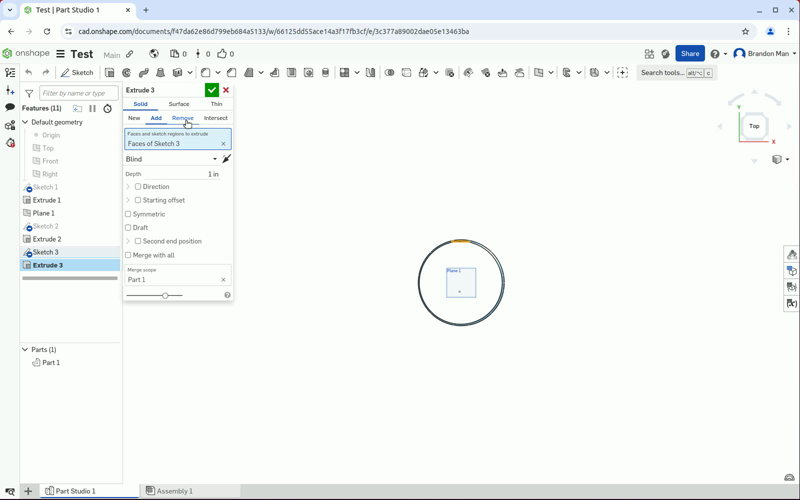
click(186, 120)
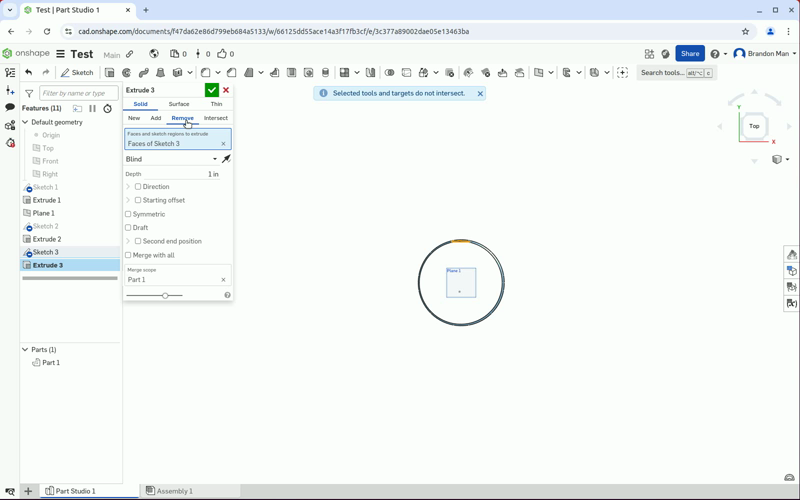
key(tab, 4)
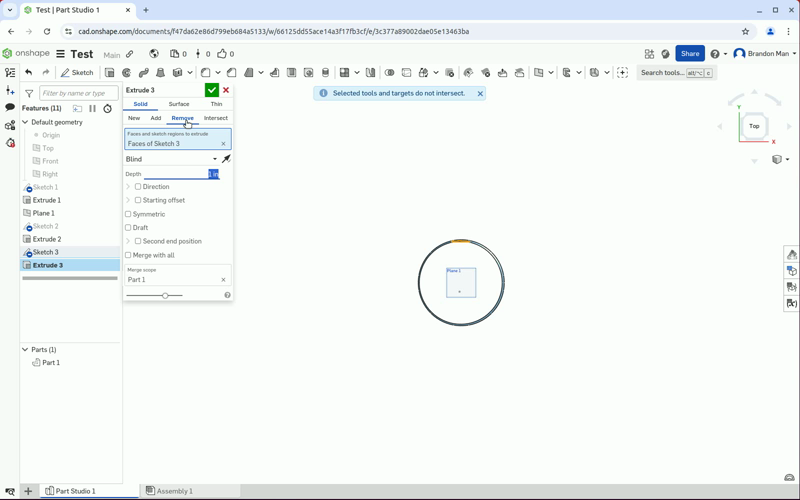
text(23.108)
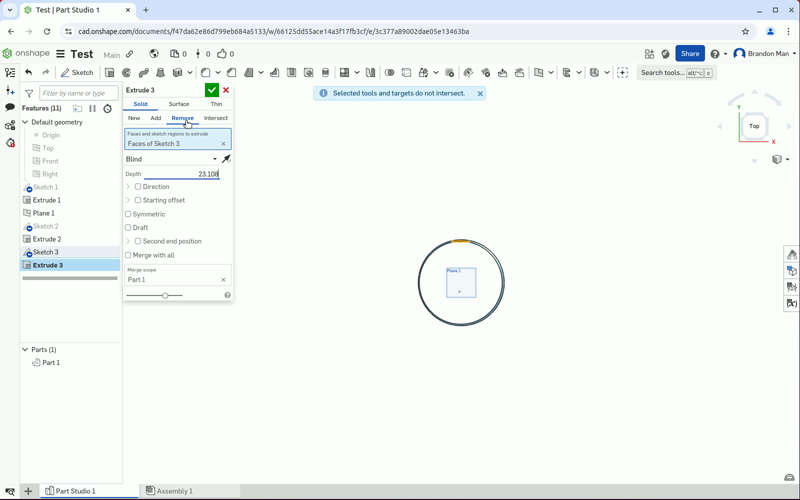
key(tab, 6)
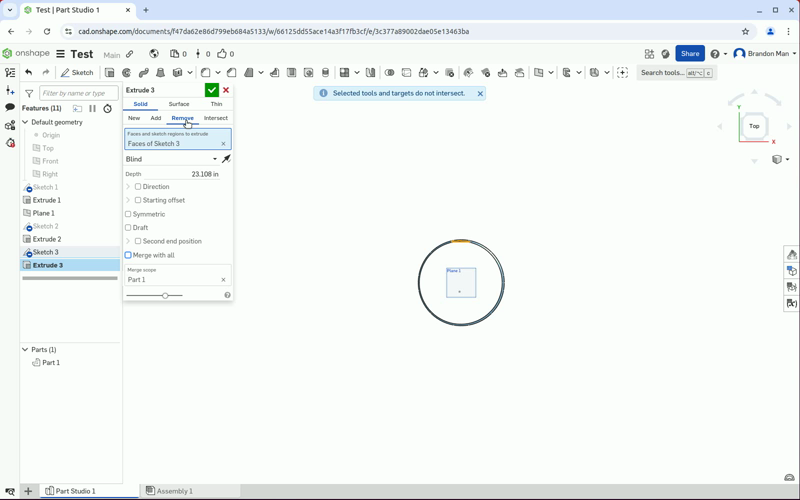
key(space)
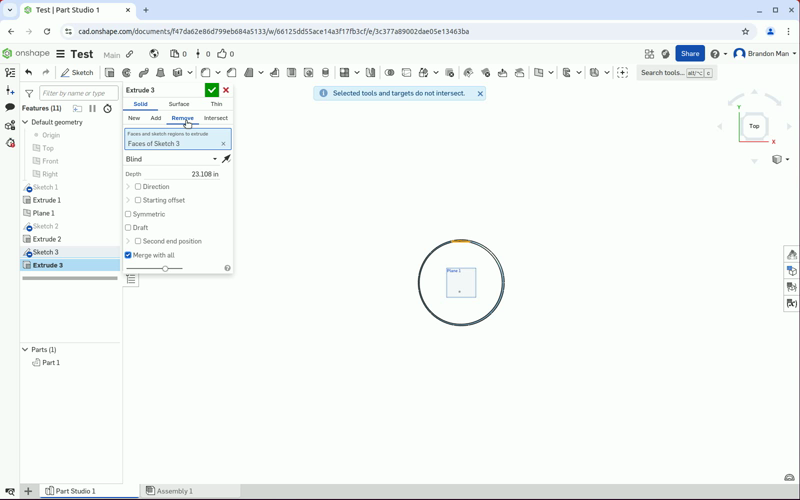
key(enter)
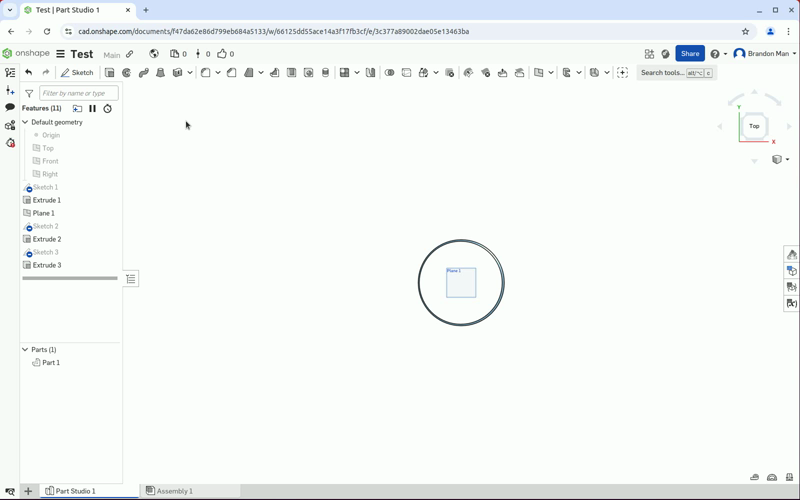
key(shift+h)
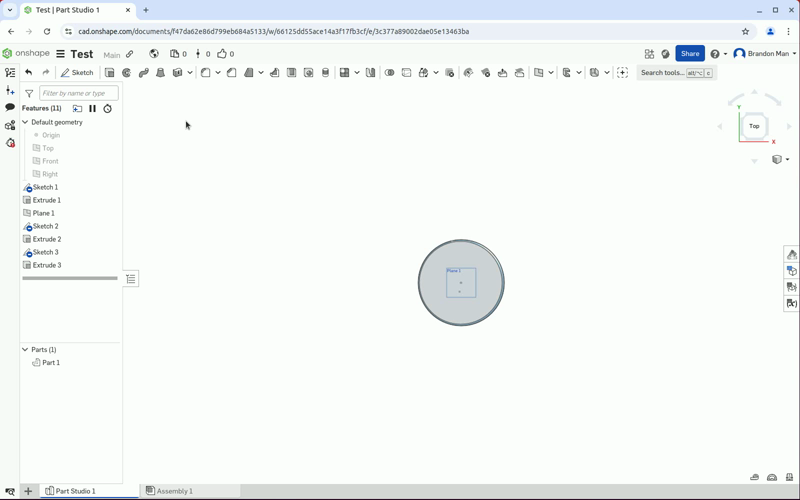
key(shift+h)
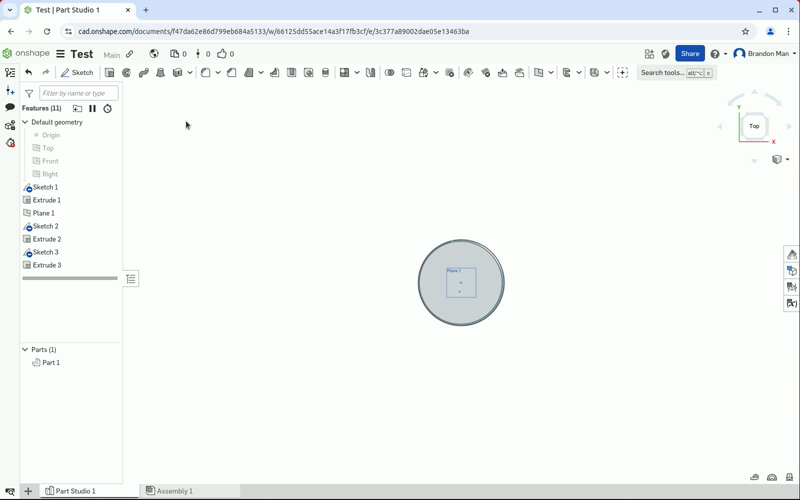
key(shift+7)
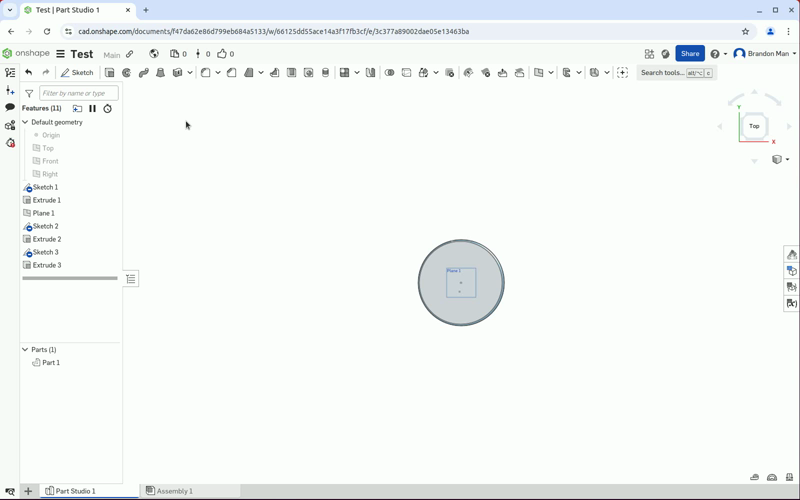
key(up, 3)
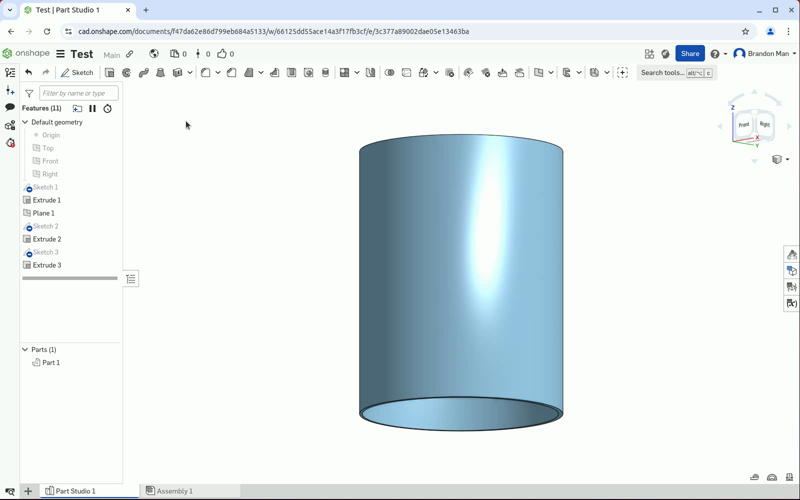
key(left, 3)
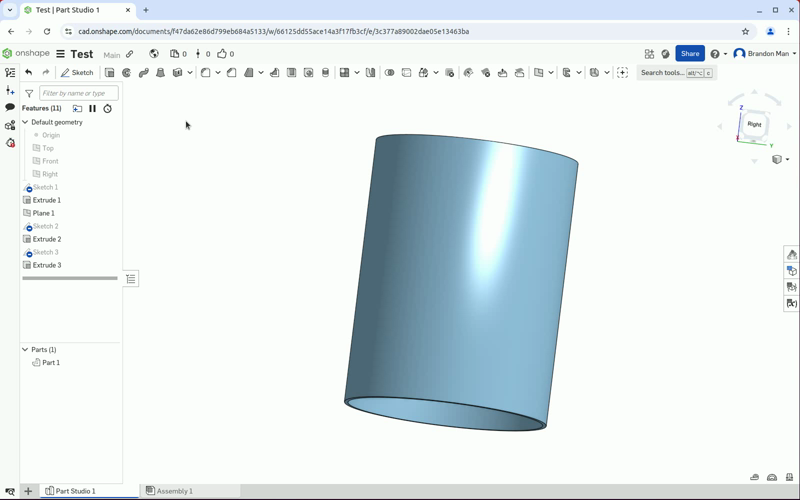
key(right, 3)
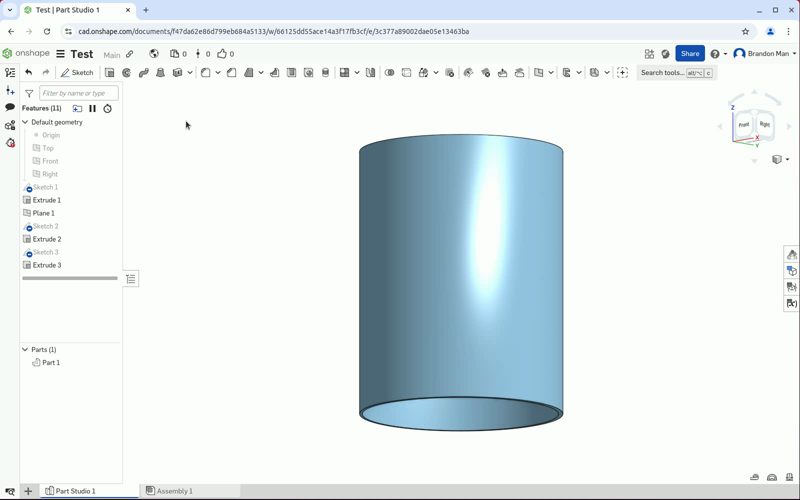
key(down, 3)
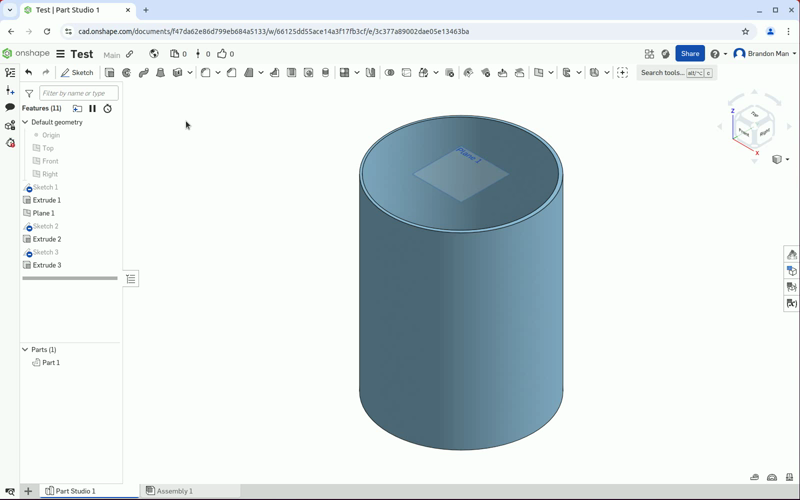
mouse_move(73, 189)
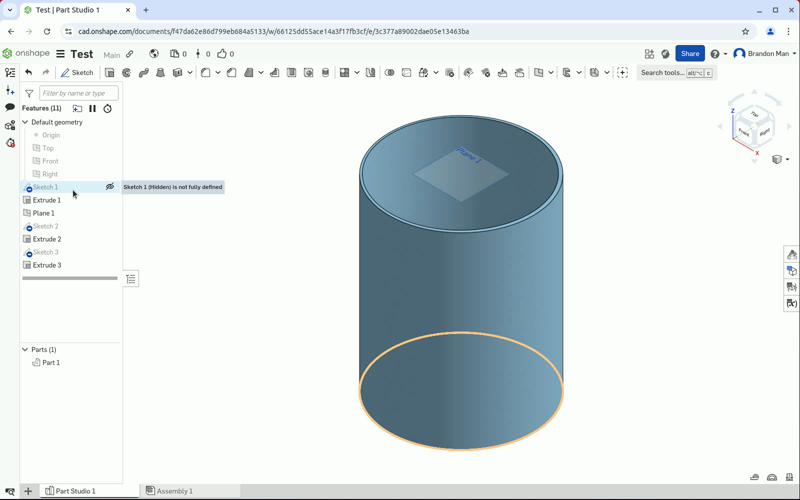
click(73, 189)